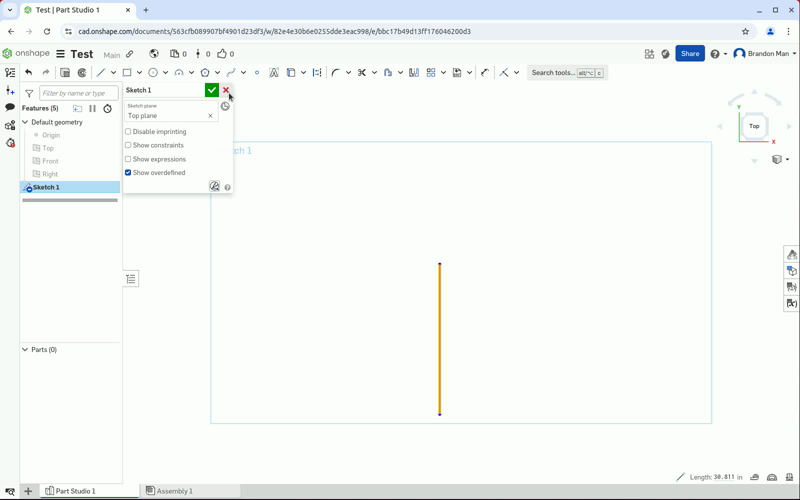
key(shift+h)
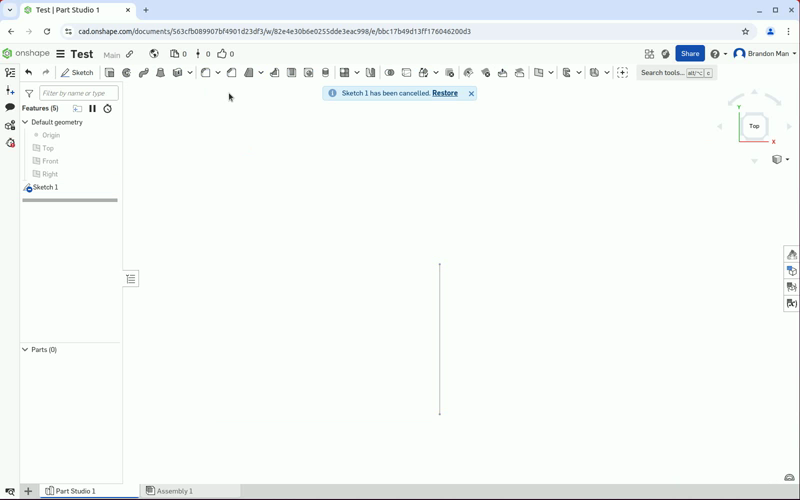
key(shift+s)
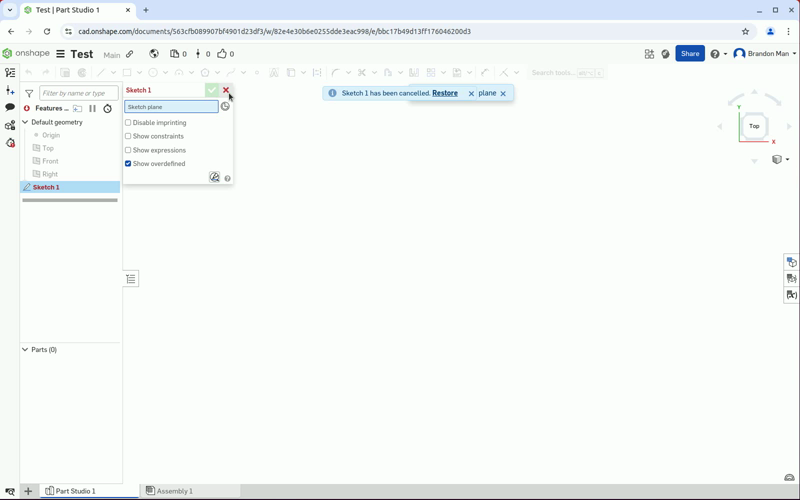
mouse_move(73, 150)
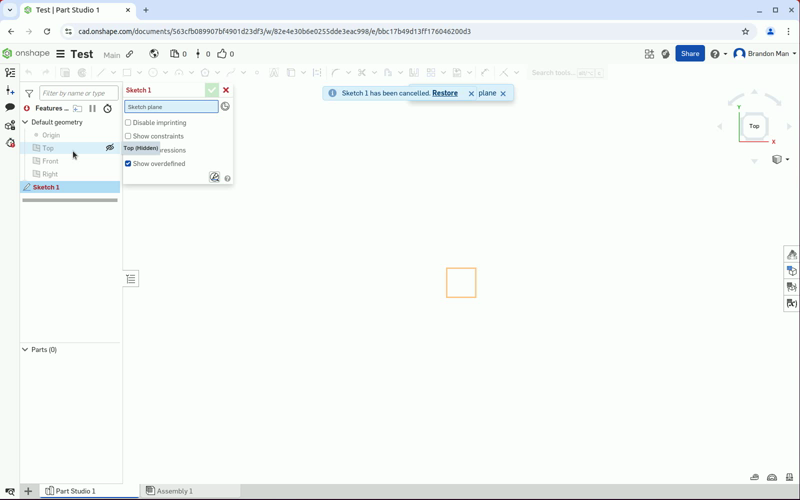
click(73, 150)
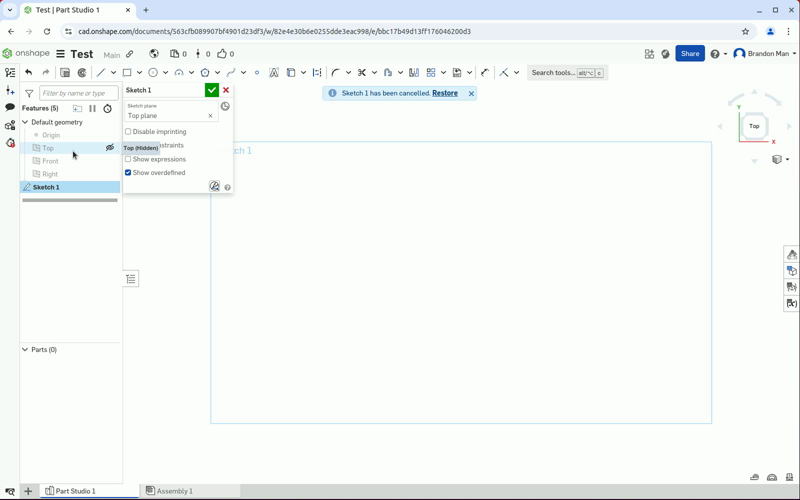
mouse_move(73, 352)
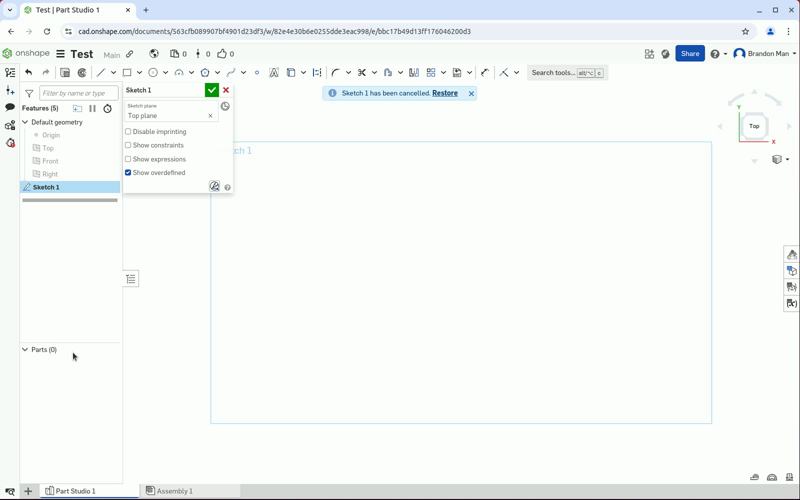
key(y)
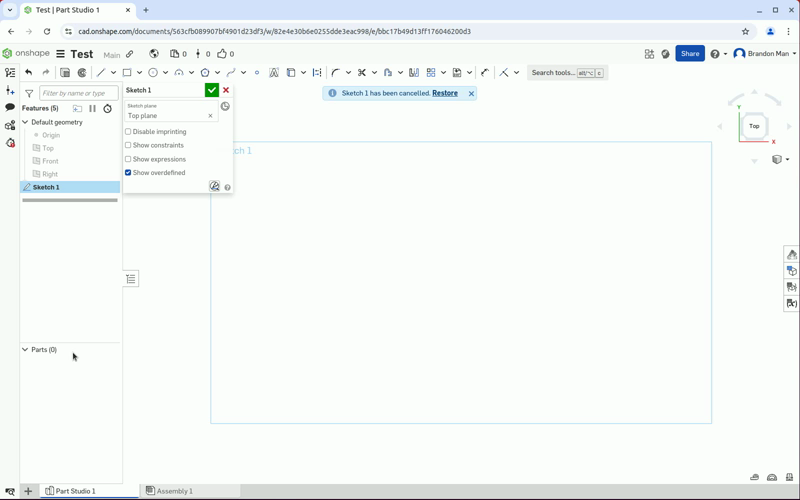
key(l)
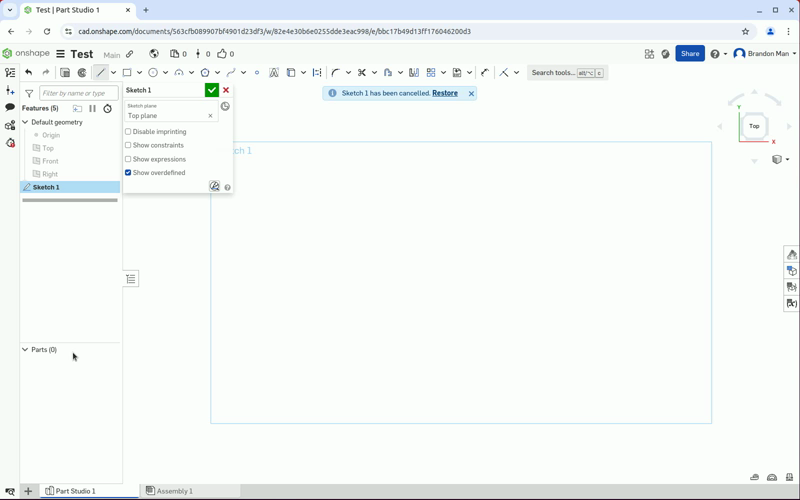
key_down(shift)
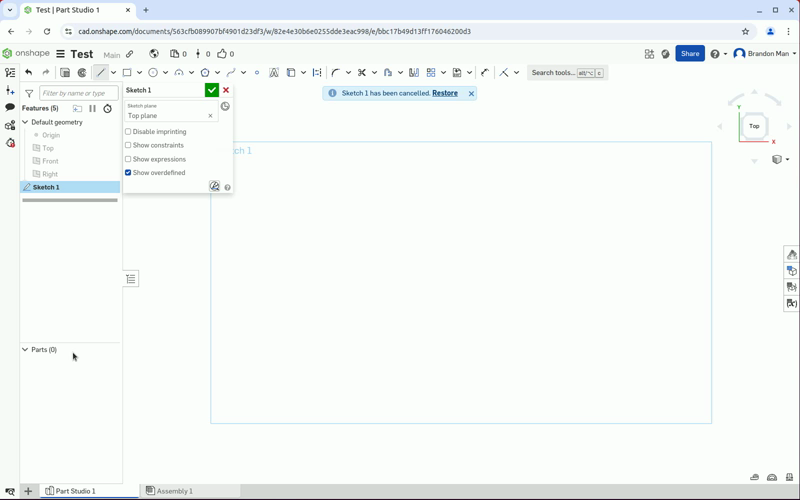
mouse_move(493, 282)
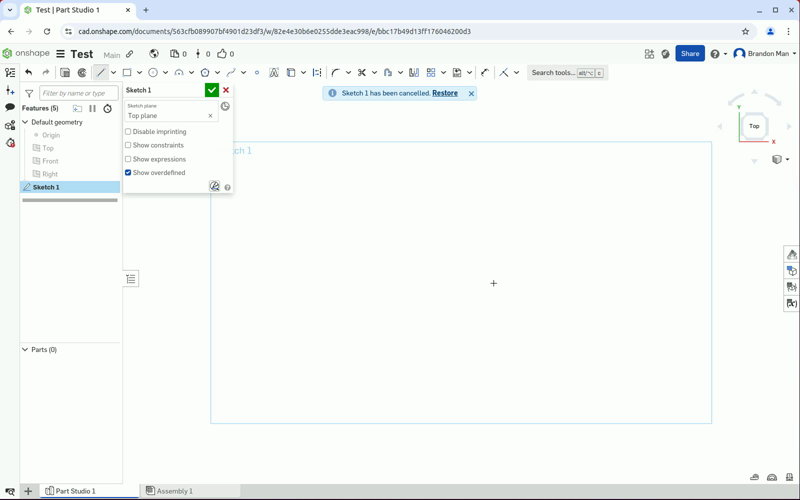
click(493, 282)
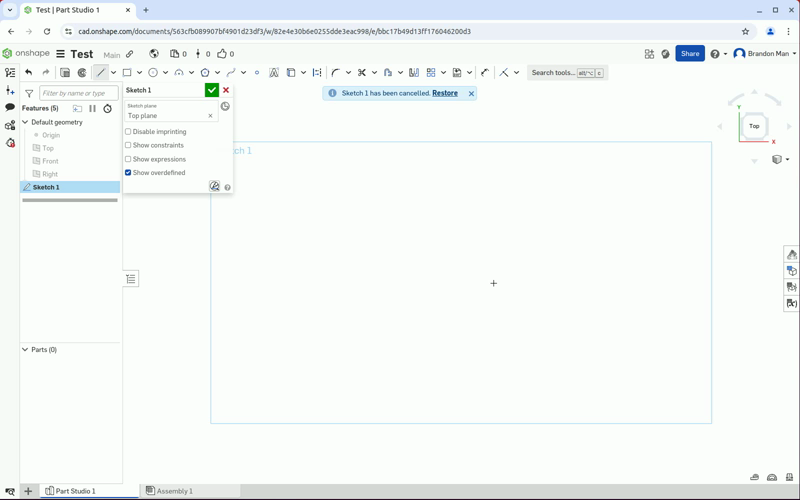
key_up(shift)
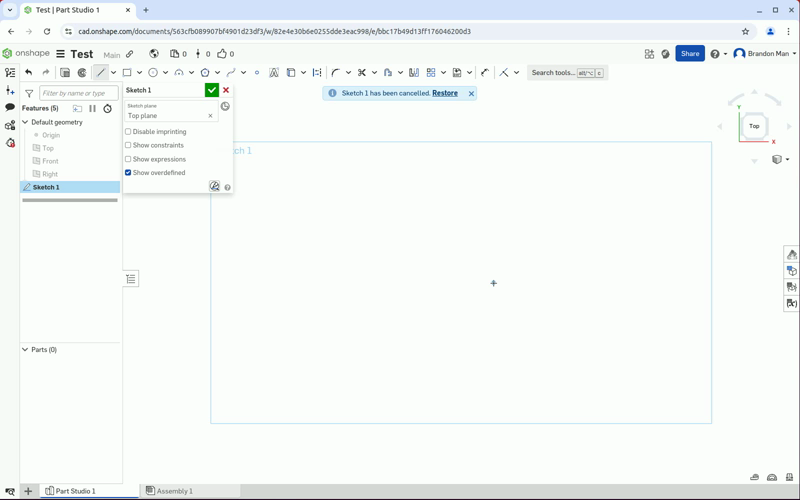
key_down(shift)
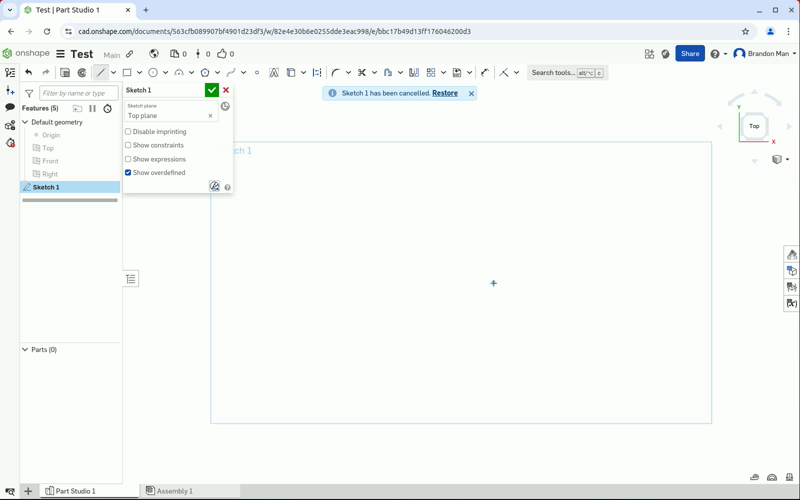
mouse_move(523, 282)
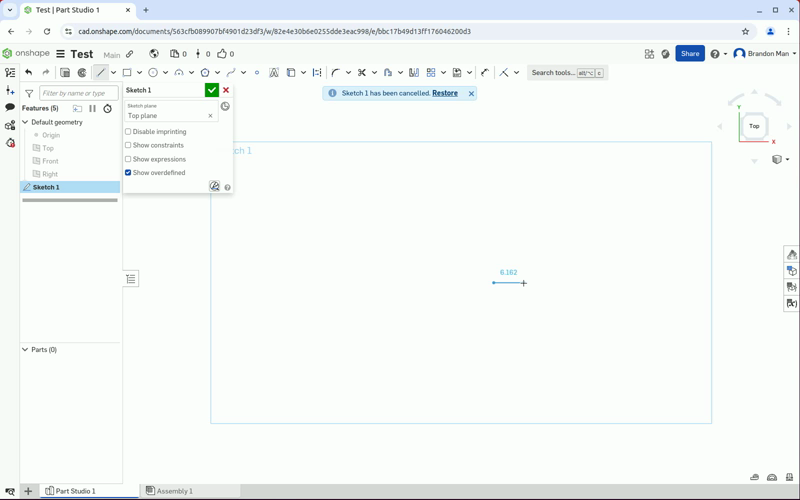
mouse_move(494, 282)
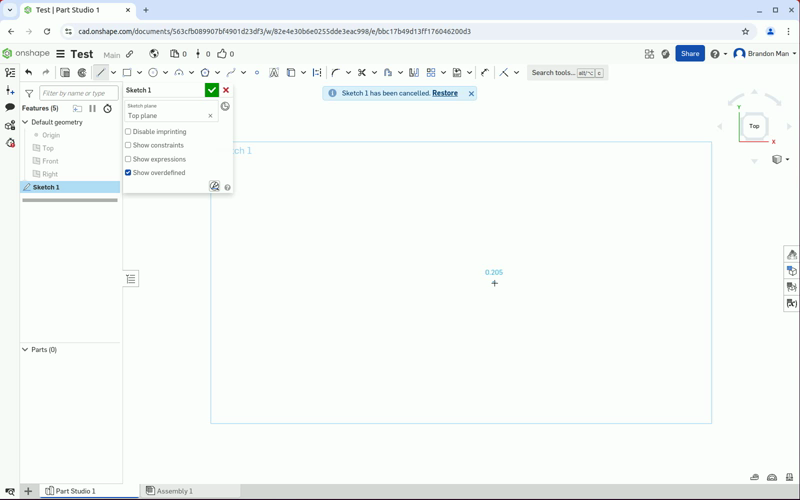
scroll(6)
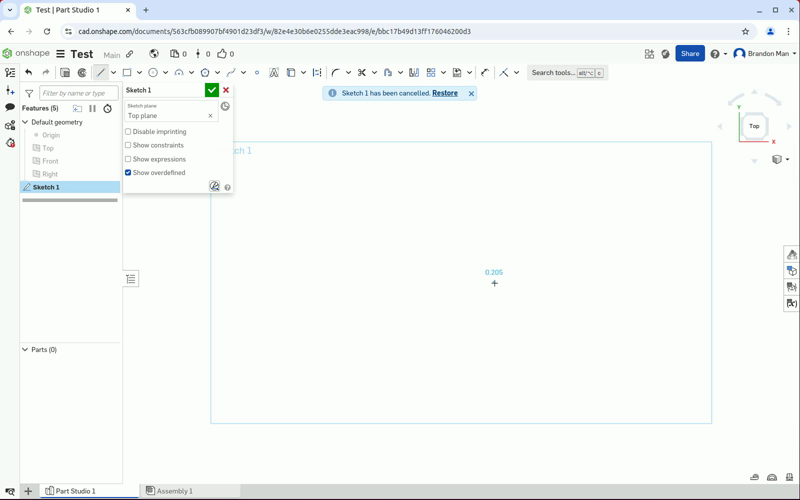
scroll(6)
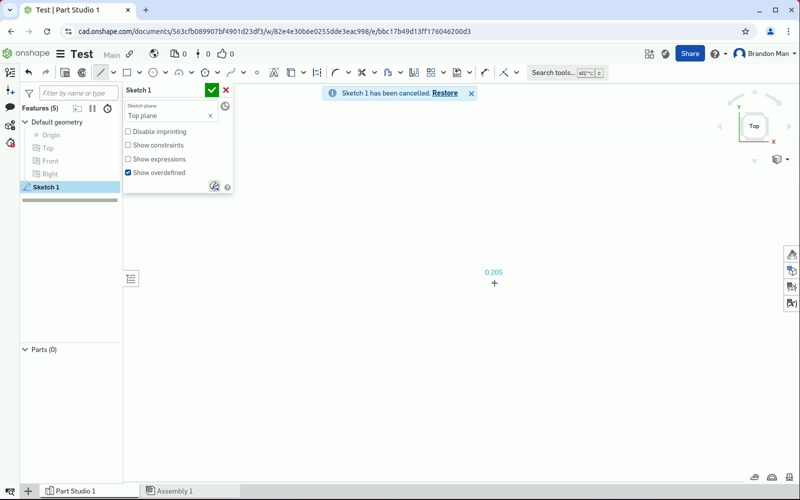
scroll(6)
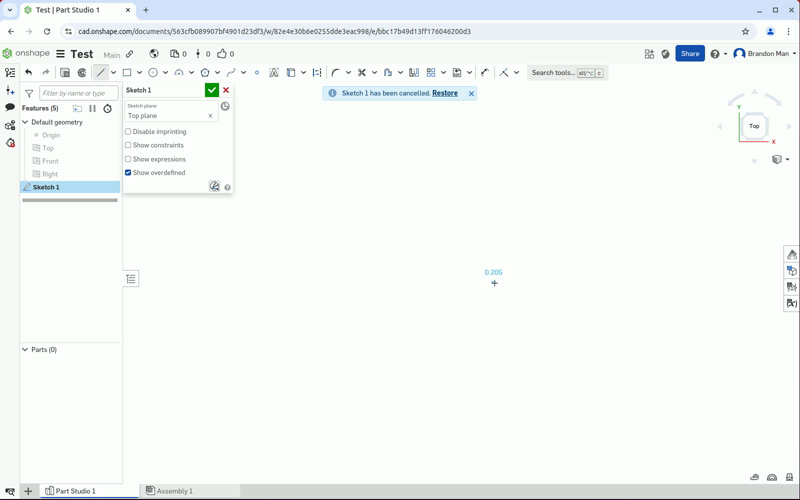
scroll(6)
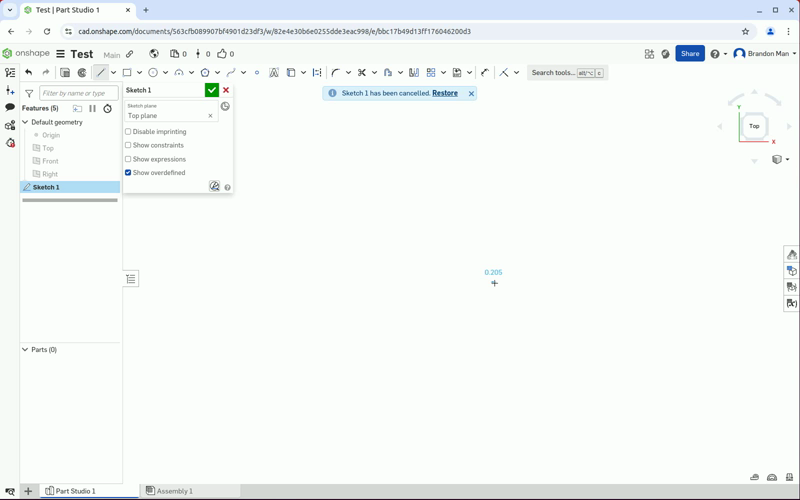
scroll(6)
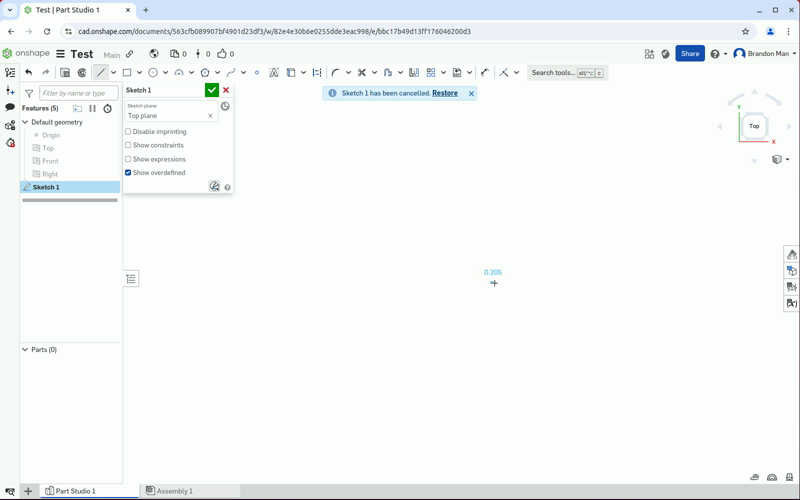
scroll(6)
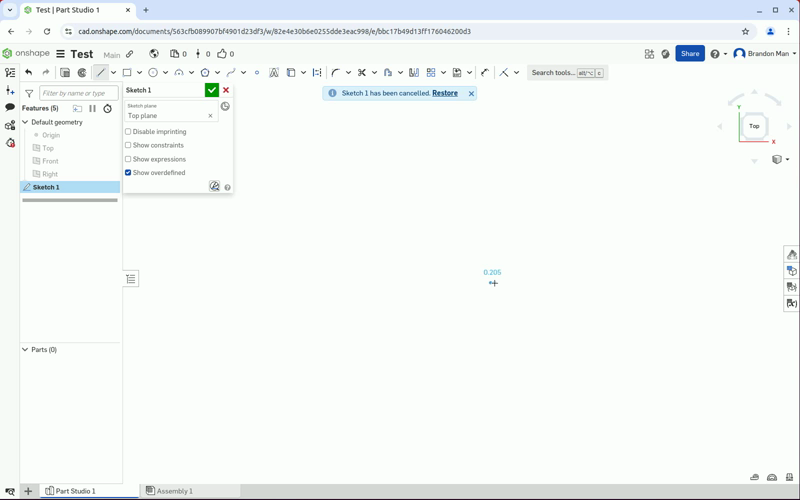
scroll(6)
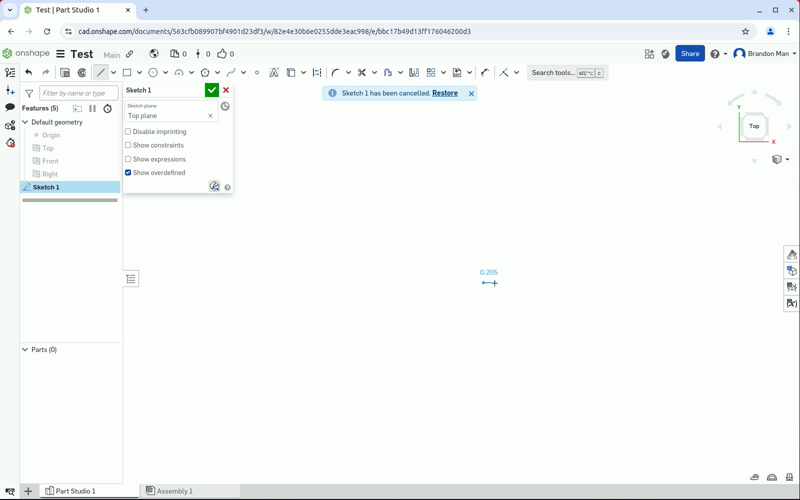
click(494, 282)
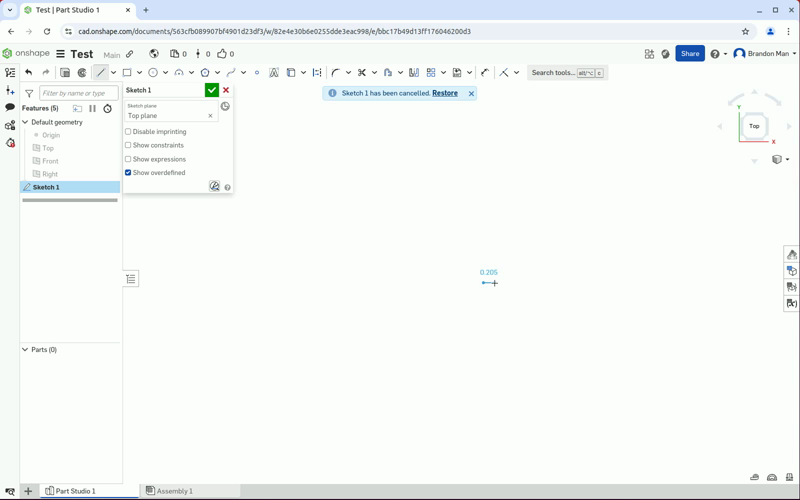
scroll(-6)
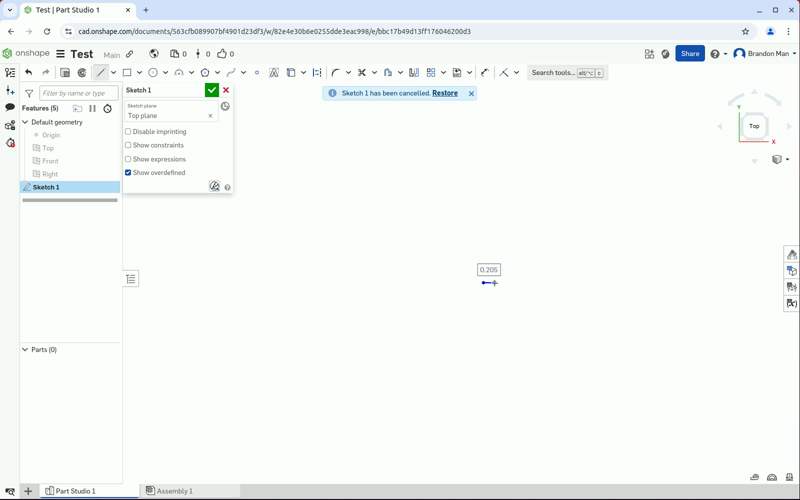
scroll(-6)
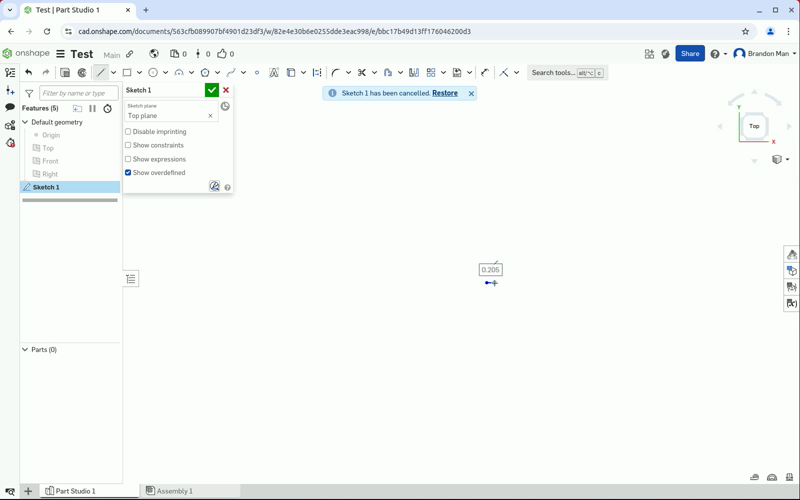
scroll(-6)
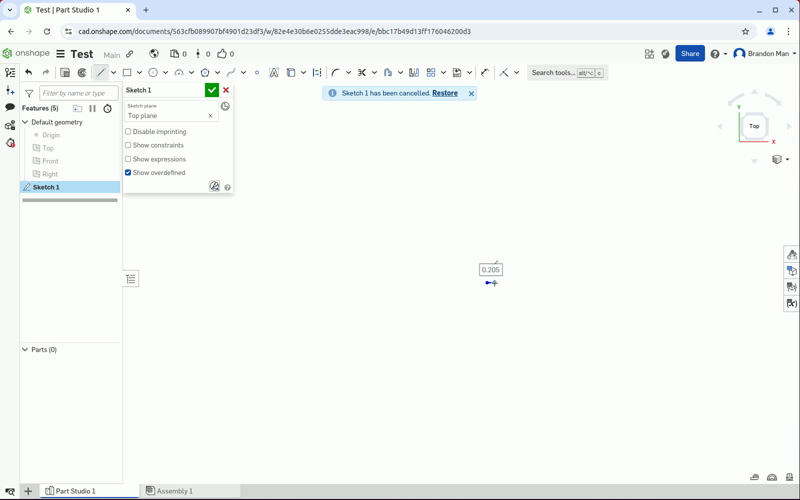
scroll(-6)
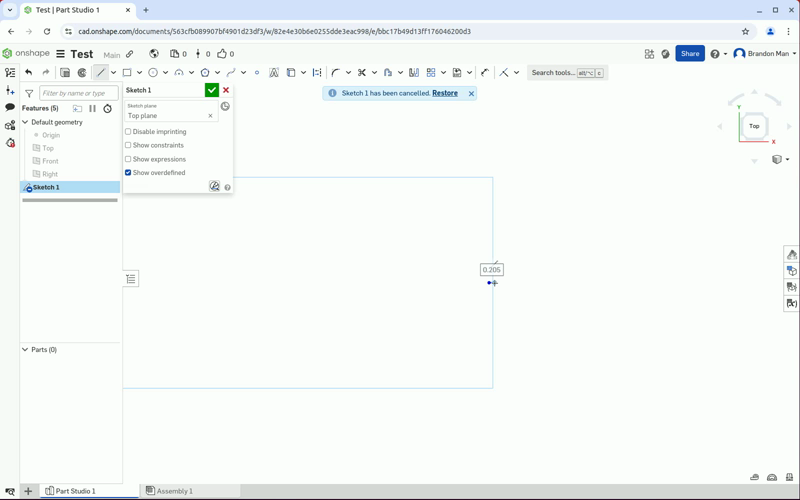
scroll(-6)
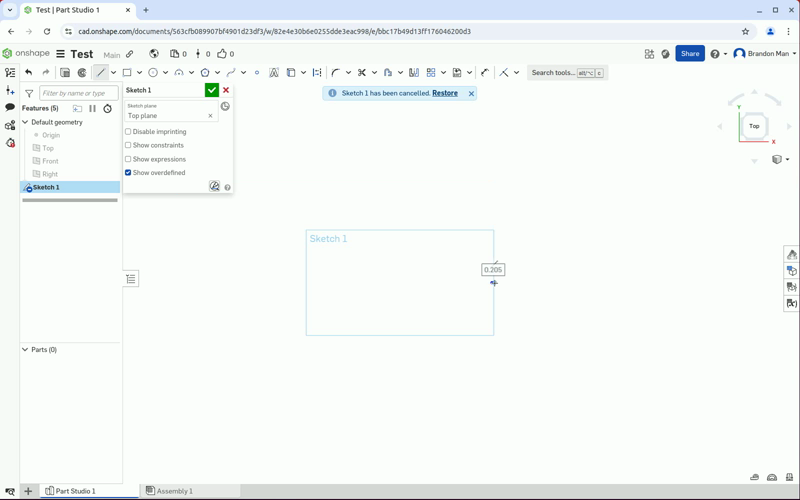
scroll(-6)
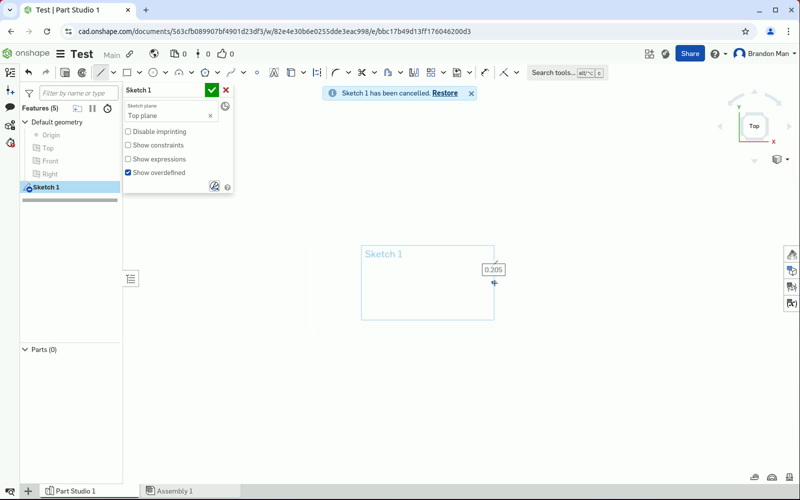
scroll(-6)
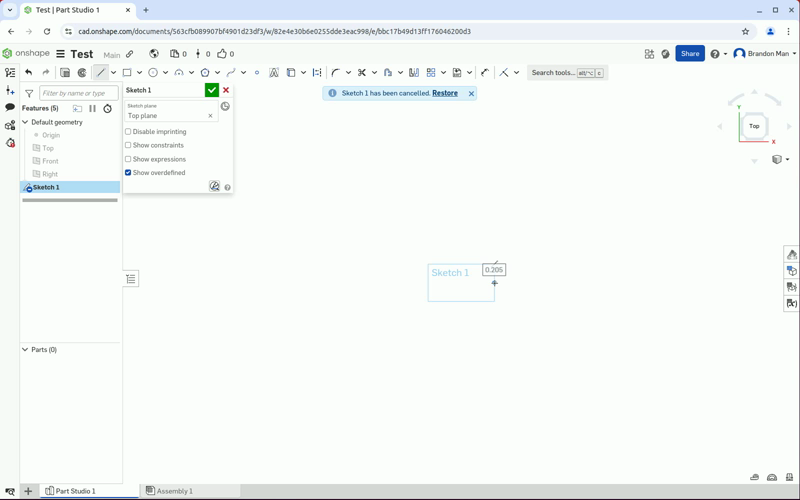
key_up(shift)
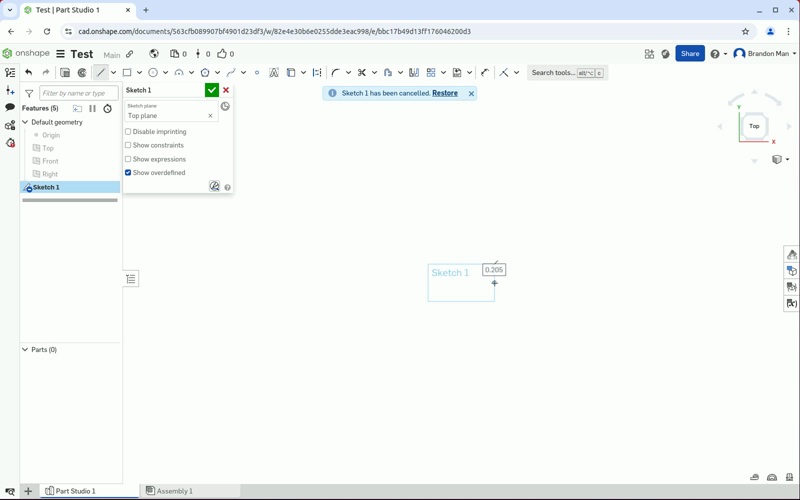
key_down(shift)
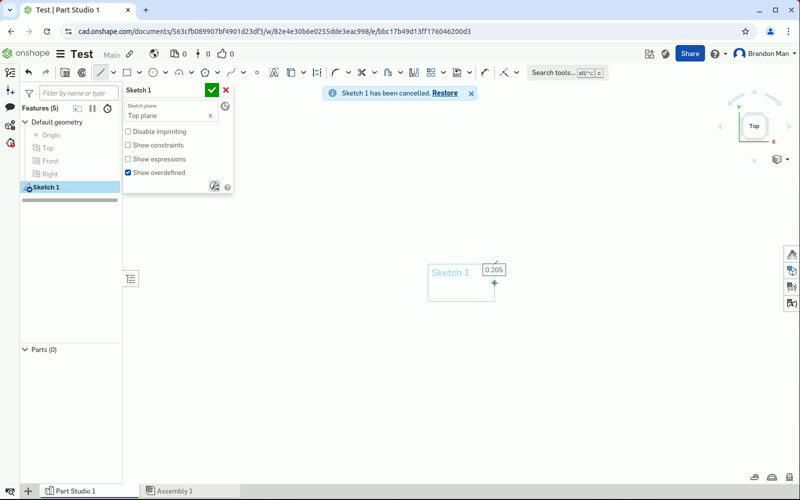
mouse_move(494, 170)
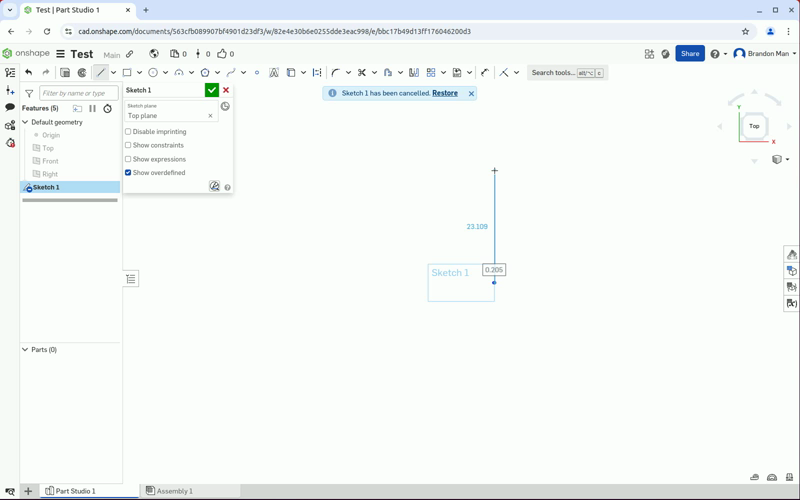
click(494, 170)
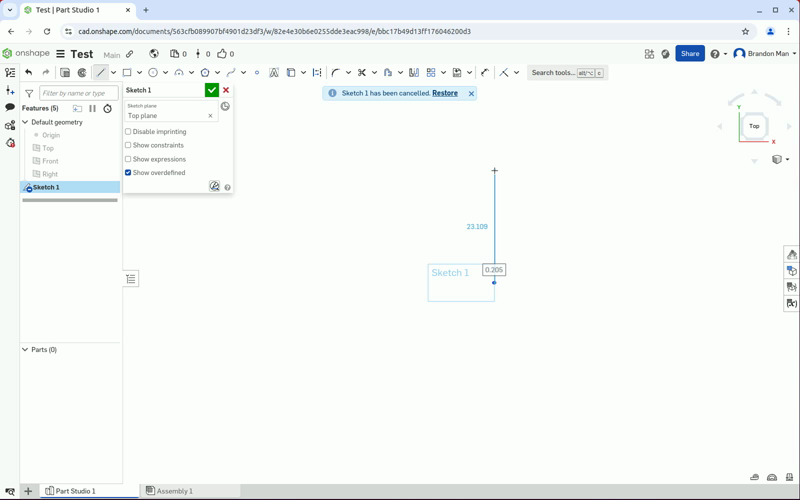
key_up(shift)
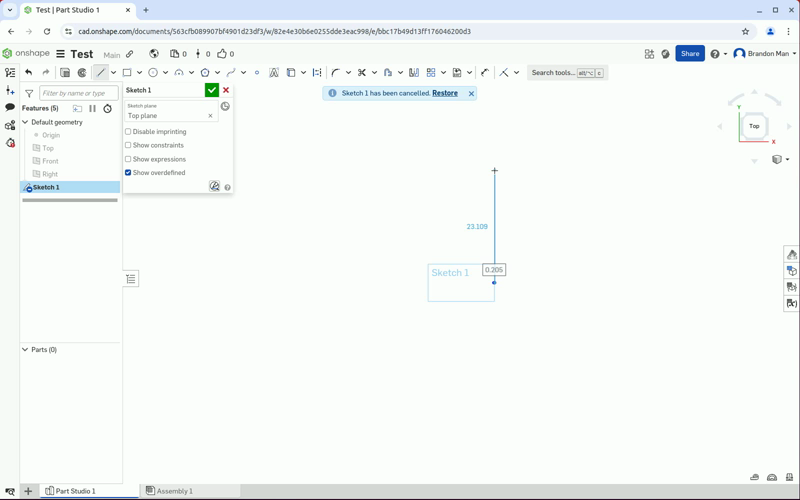
key_down(shift)
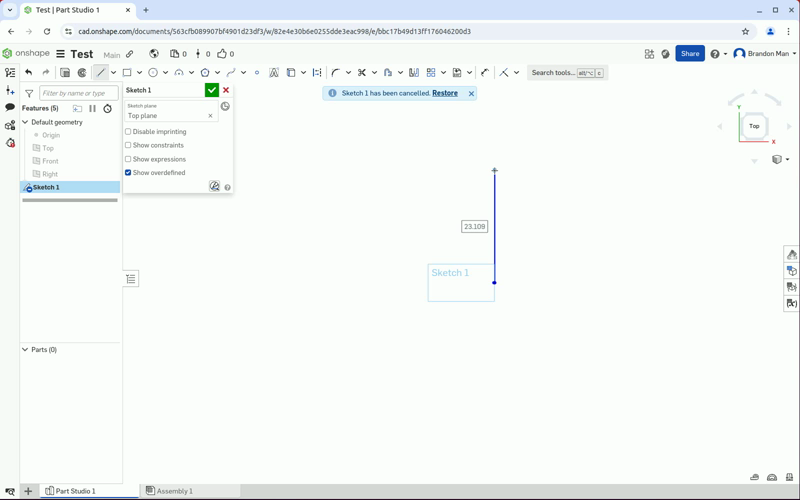
mouse_move(524, 170)
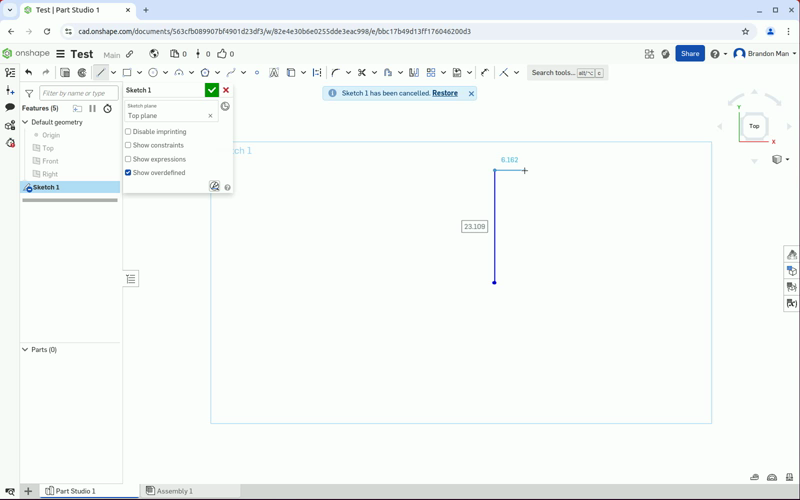
mouse_move(493, 170)
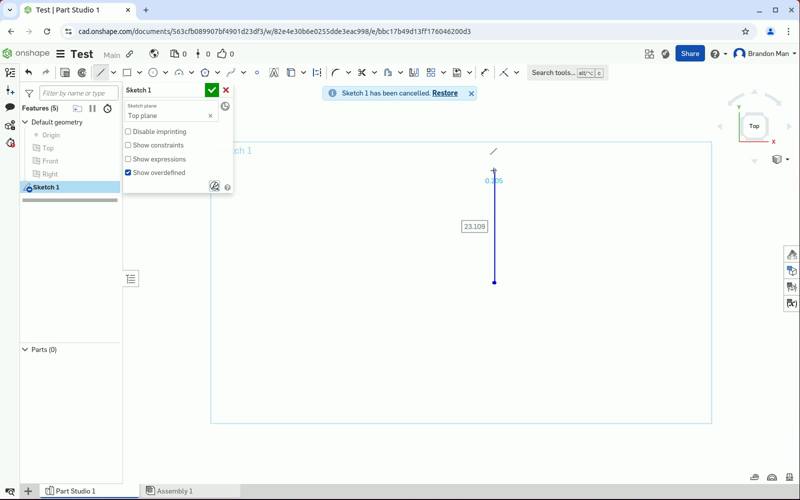
scroll(6)
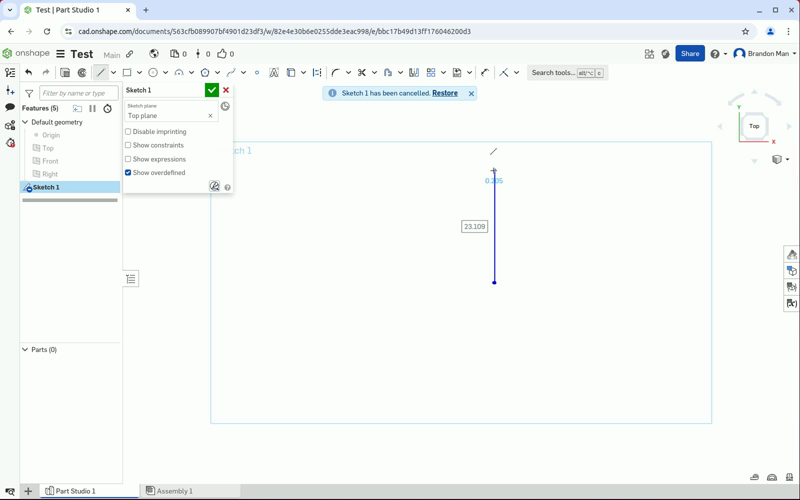
scroll(6)
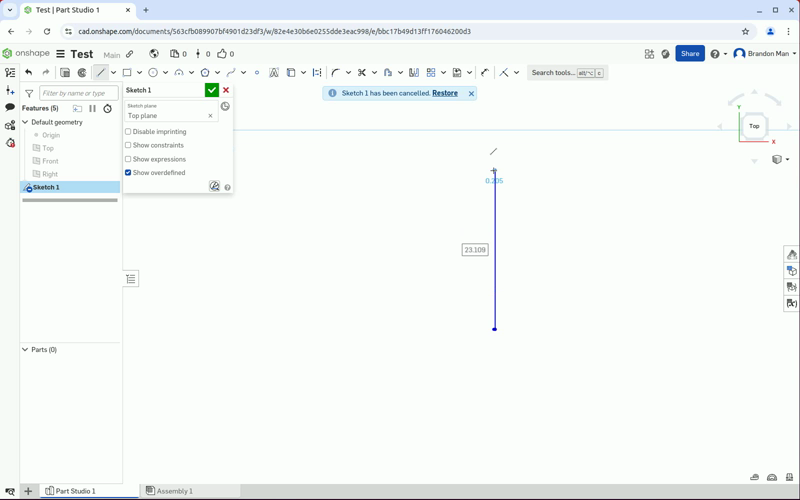
scroll(6)
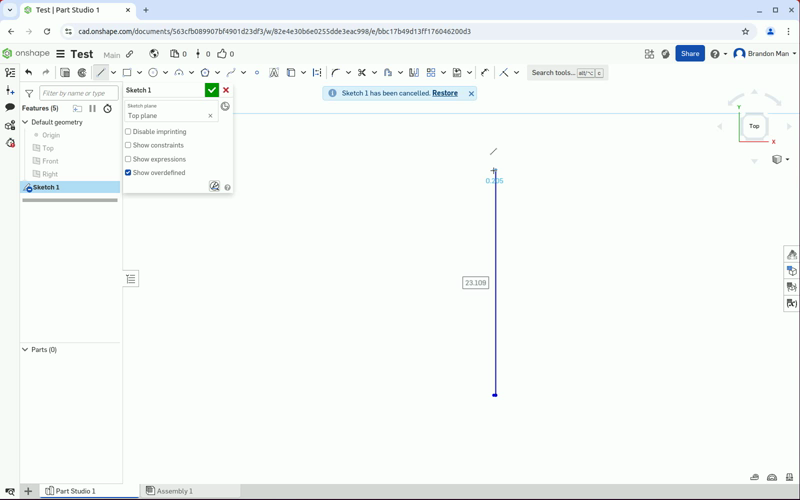
scroll(6)
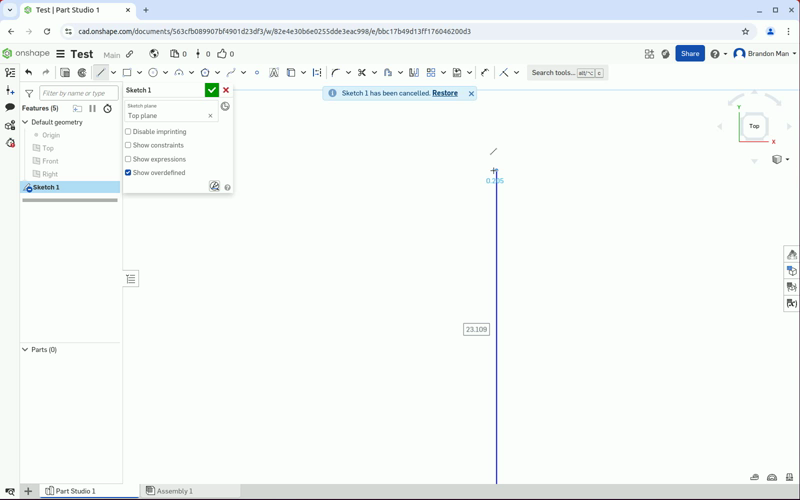
scroll(6)
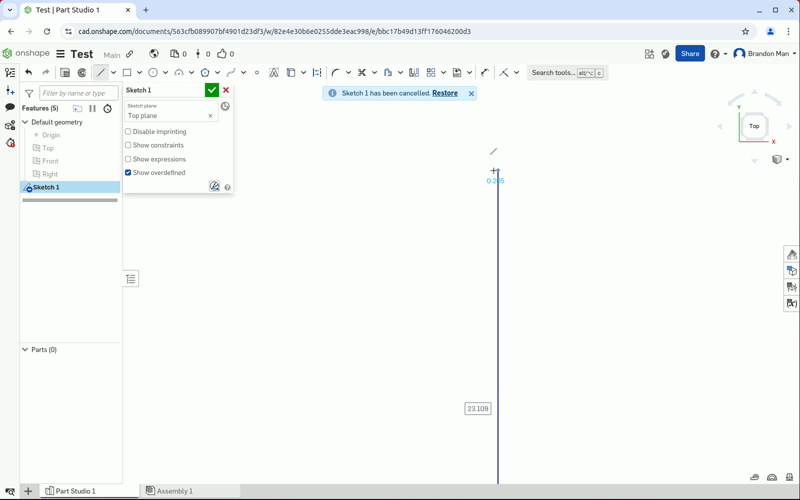
scroll(6)
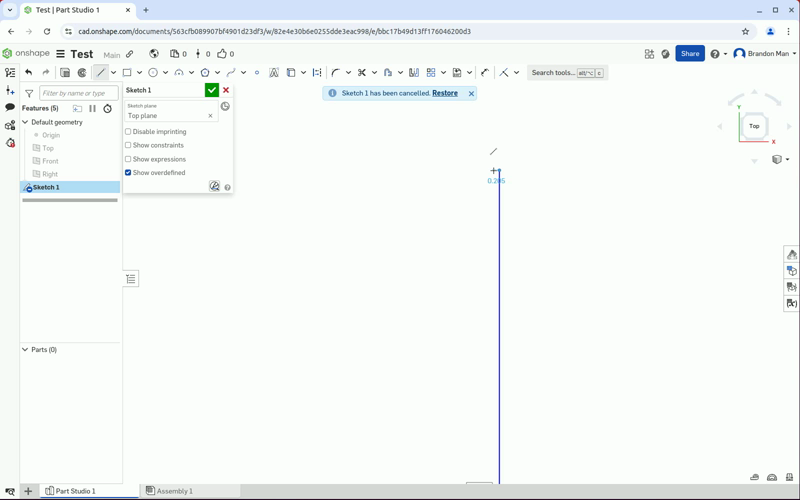
scroll(6)
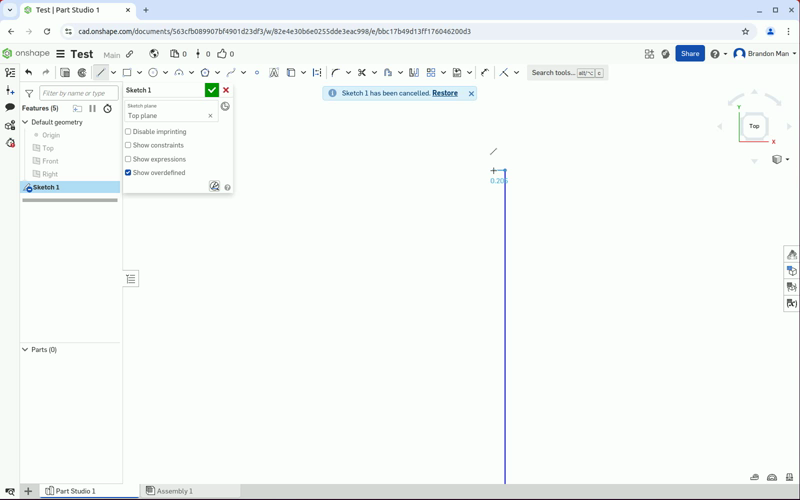
click(493, 170)
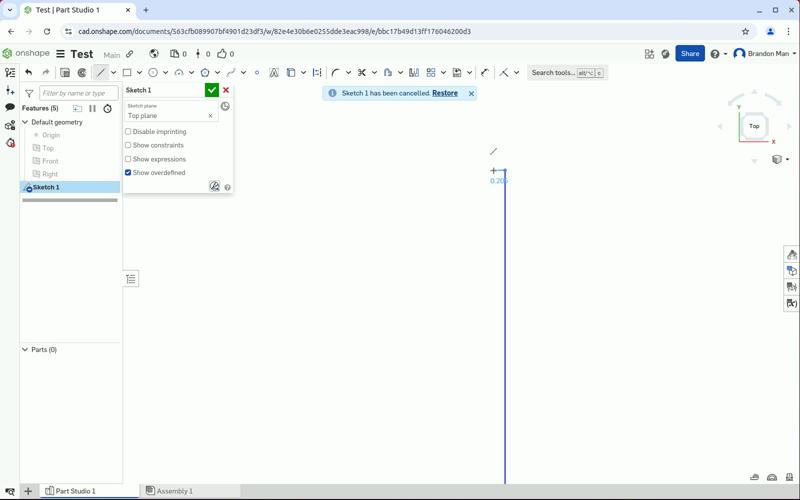
scroll(-6)
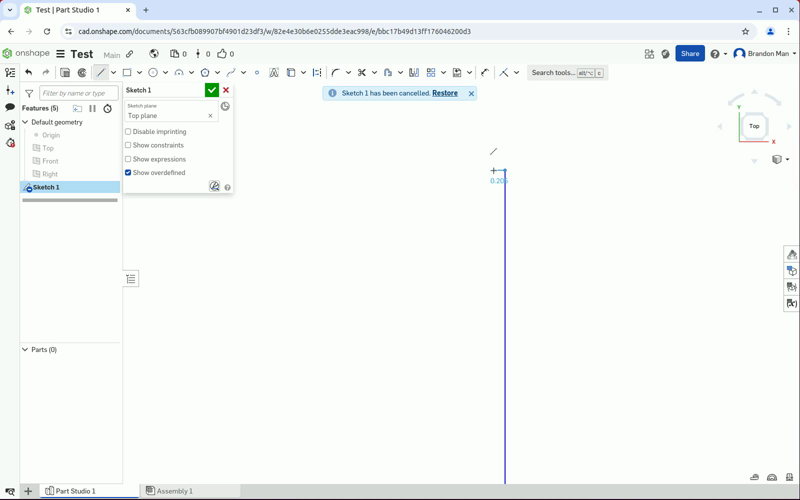
scroll(-6)
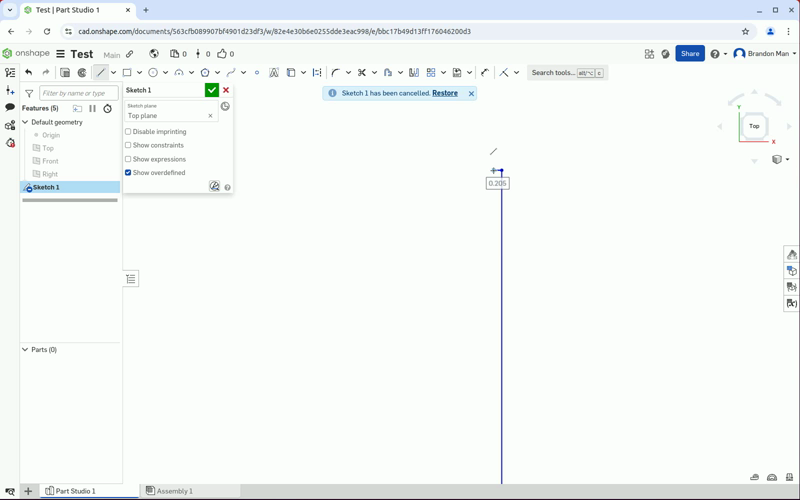
scroll(-6)
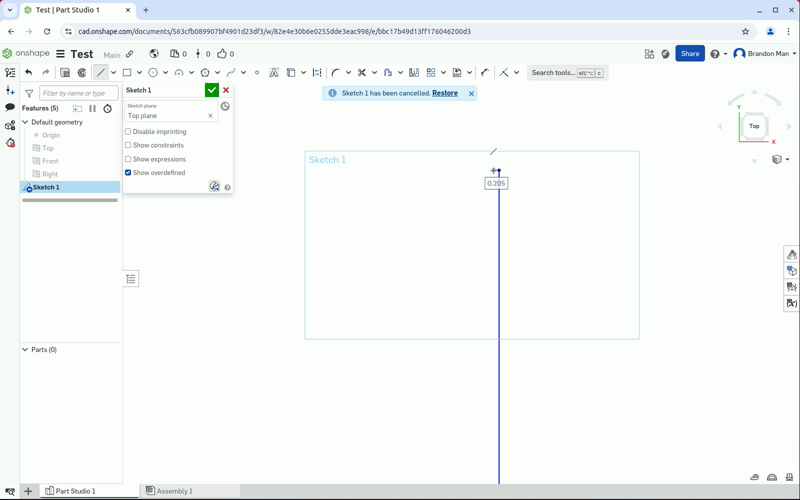
scroll(-6)
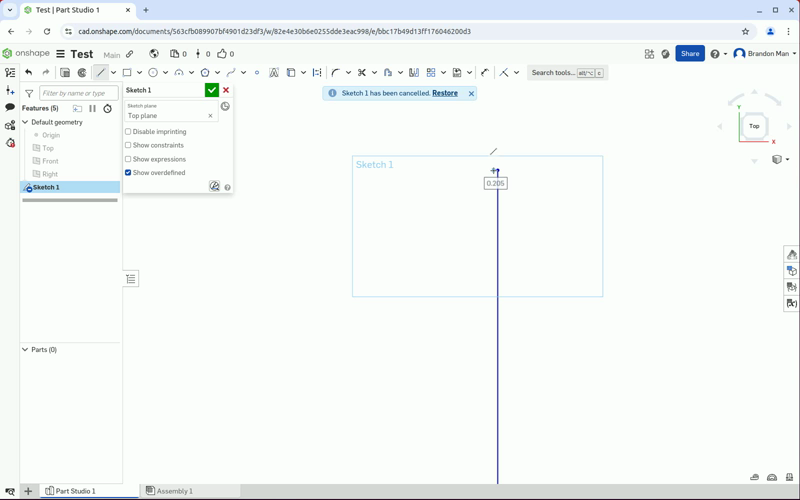
scroll(-6)
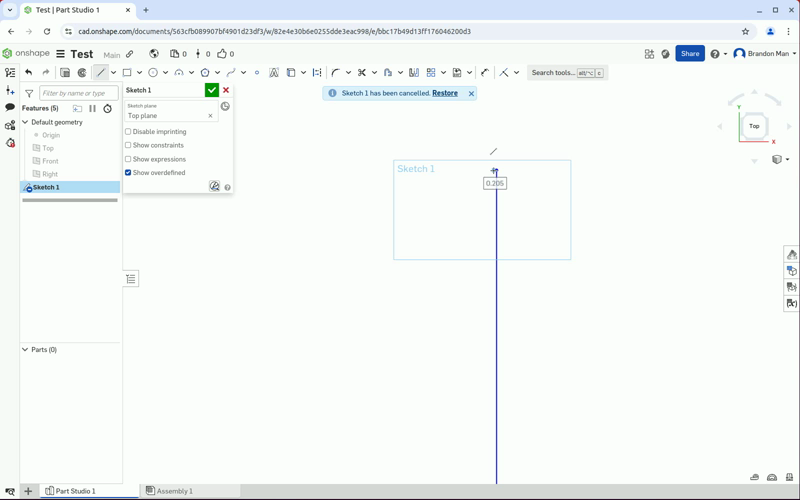
scroll(-6)
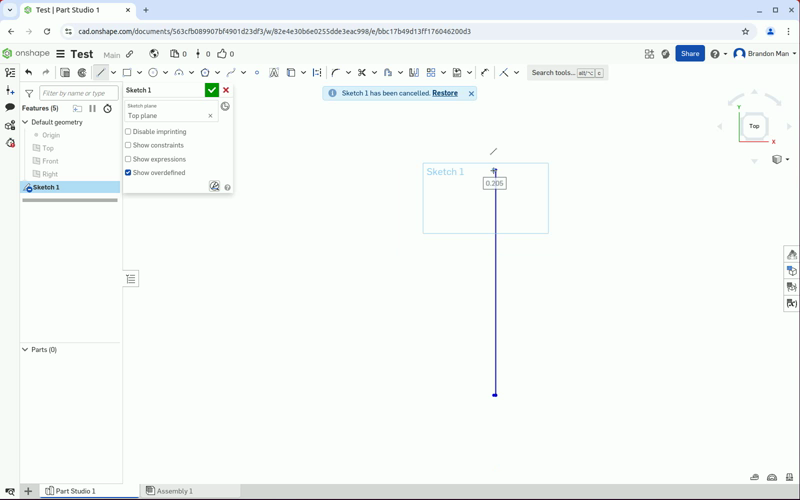
scroll(-6)
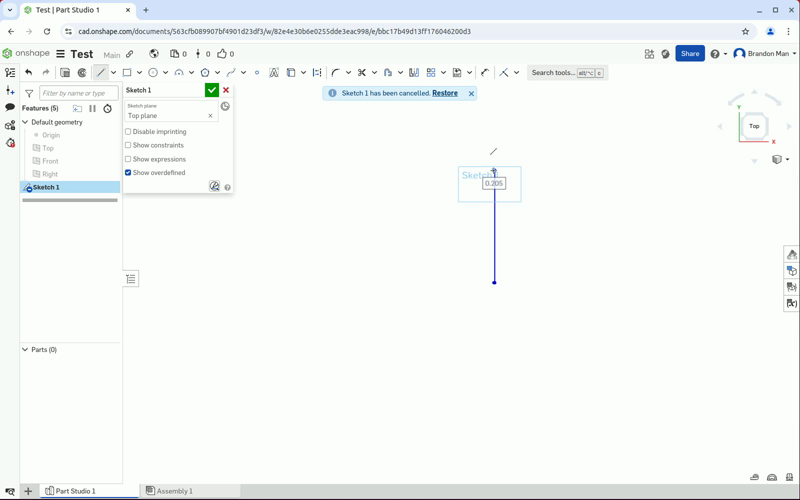
key_up(shift)
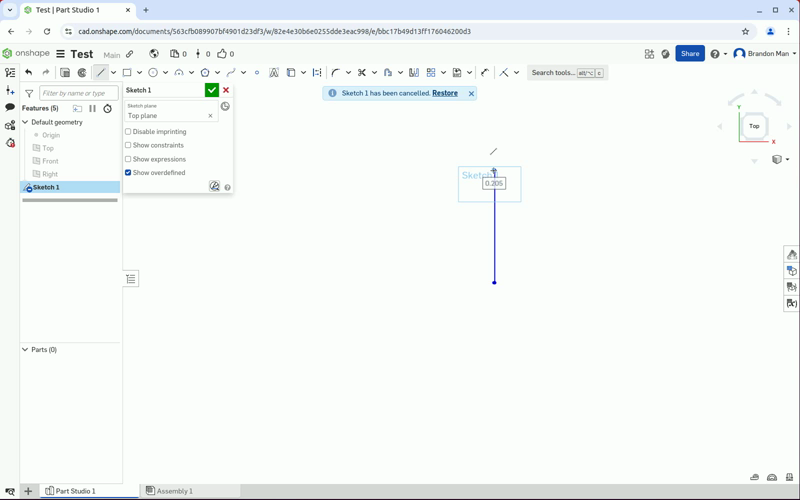
key_down(shift)
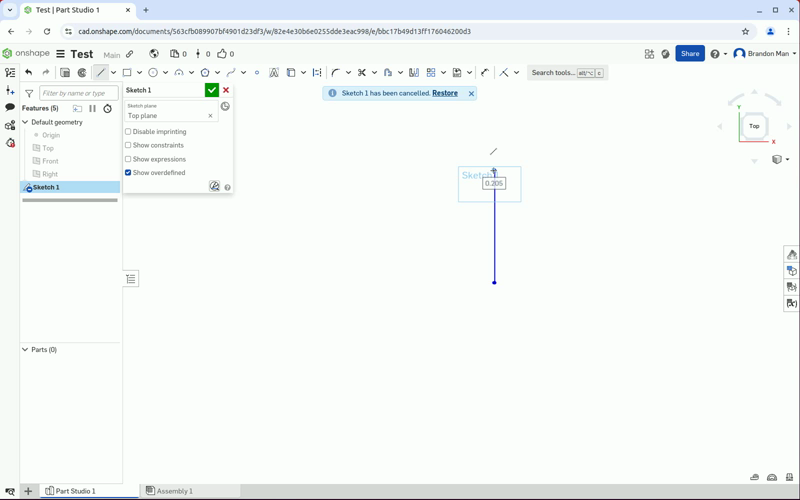
mouse_move(493, 282)
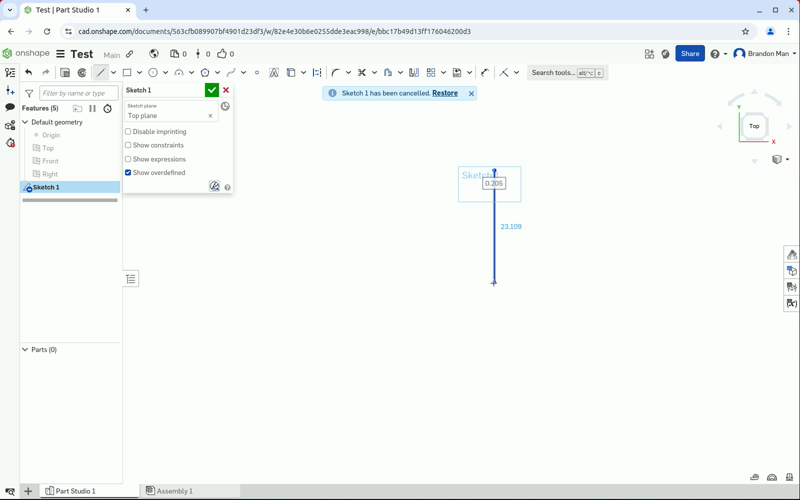
scroll(6)
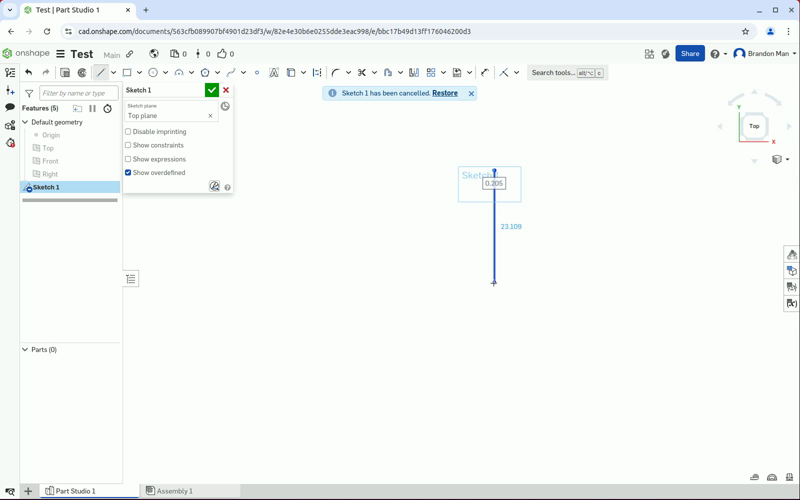
scroll(6)
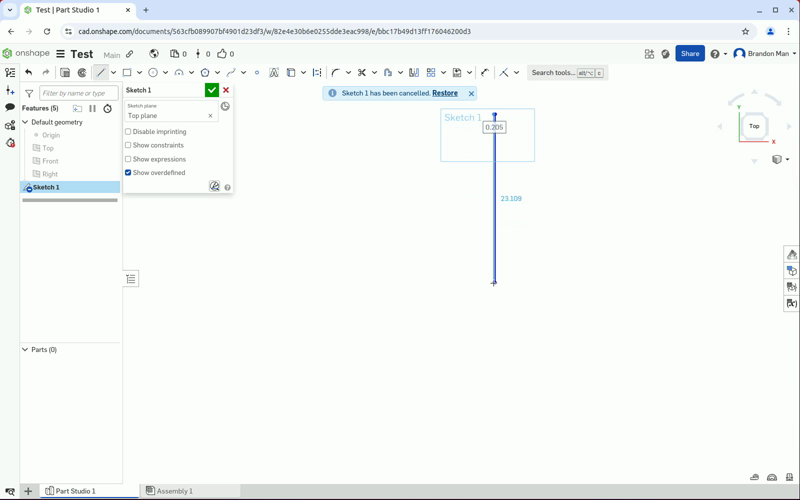
scroll(6)
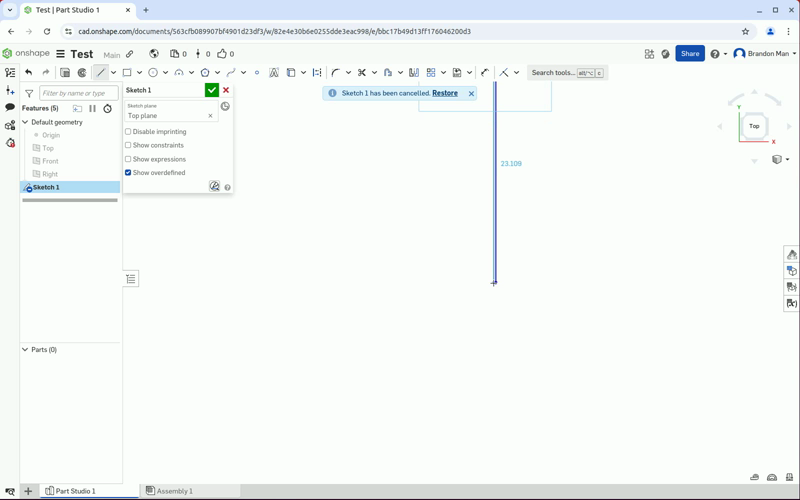
scroll(6)
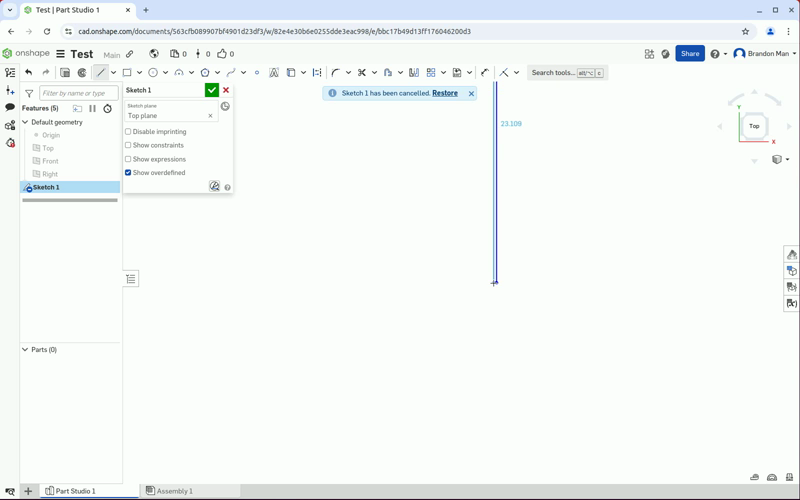
scroll(6)
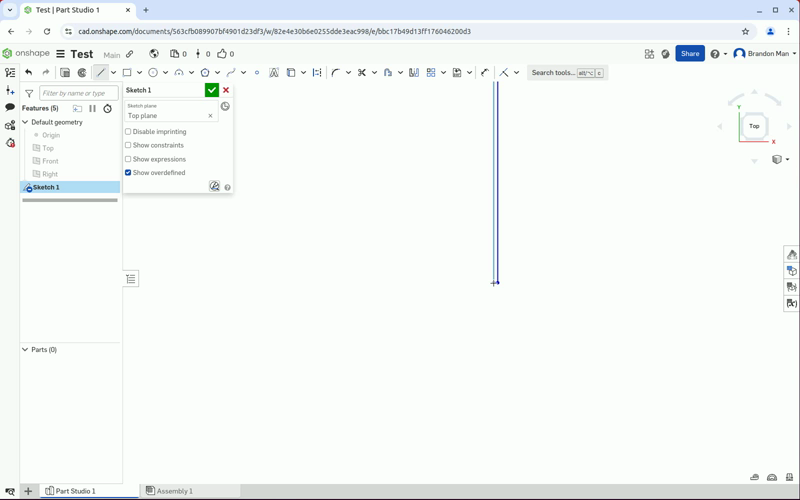
scroll(6)
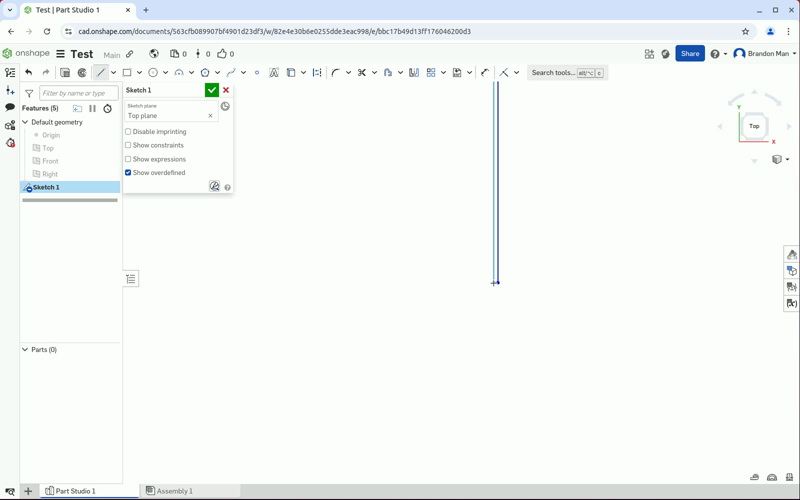
scroll(6)
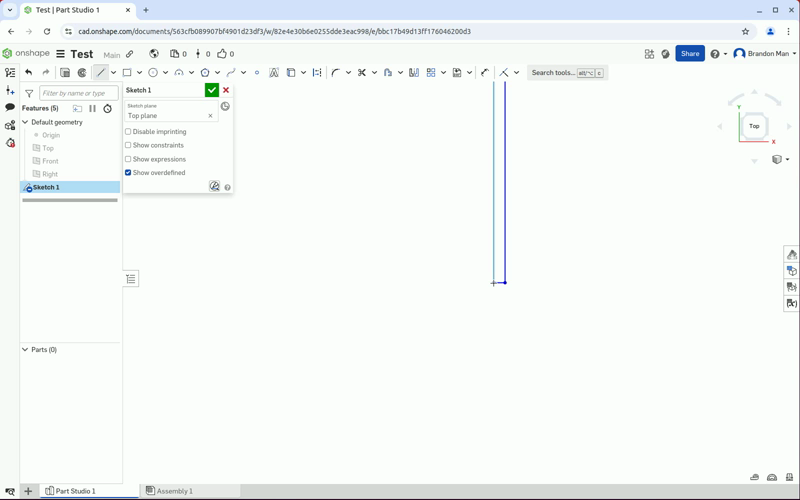
key_up(shift)
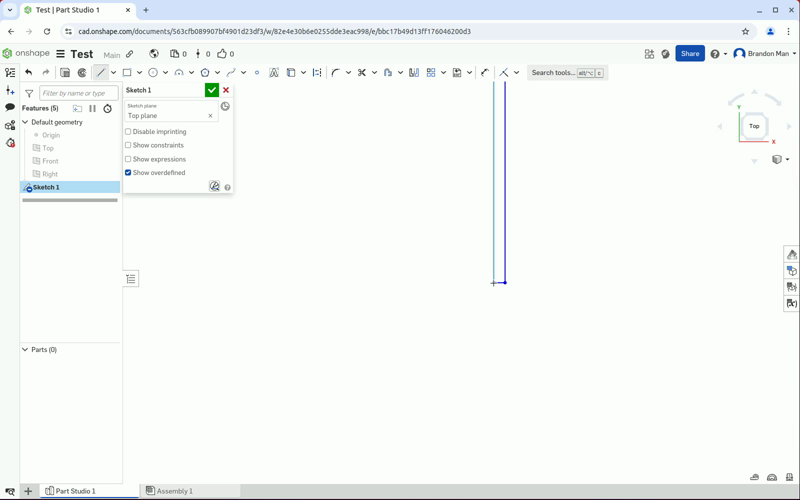
click(493, 282)
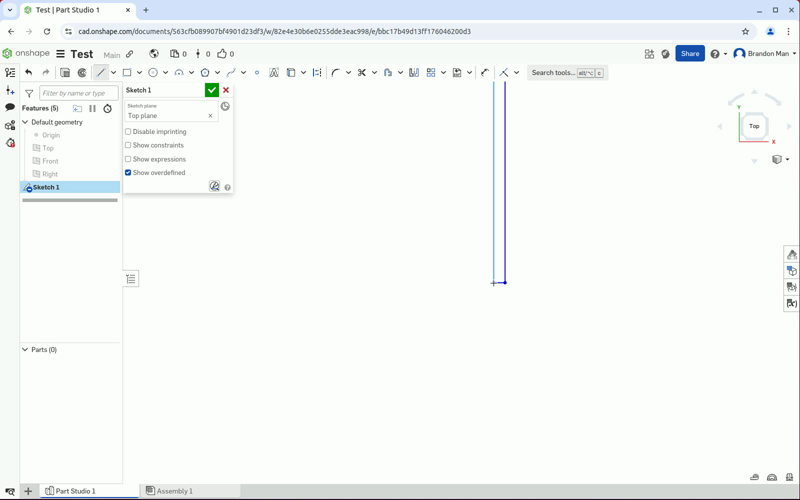
scroll(-6)
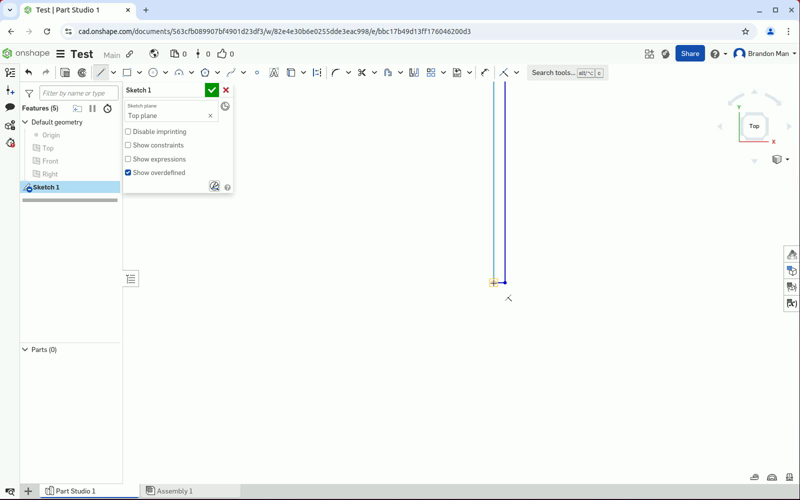
scroll(-6)
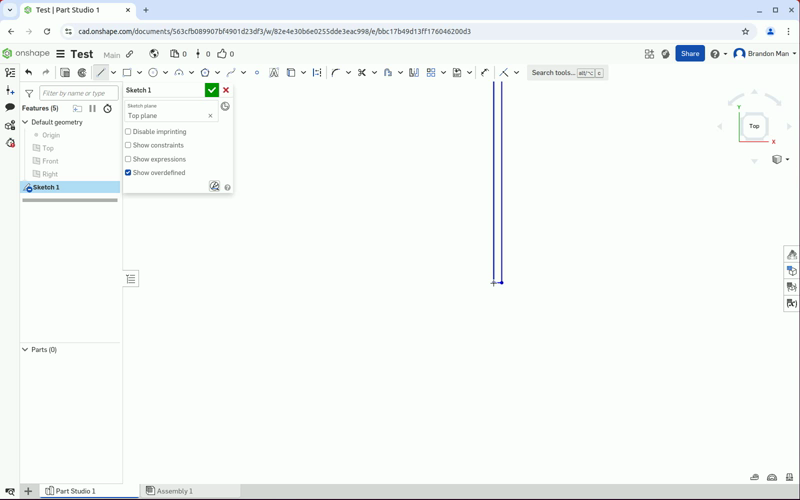
scroll(-6)
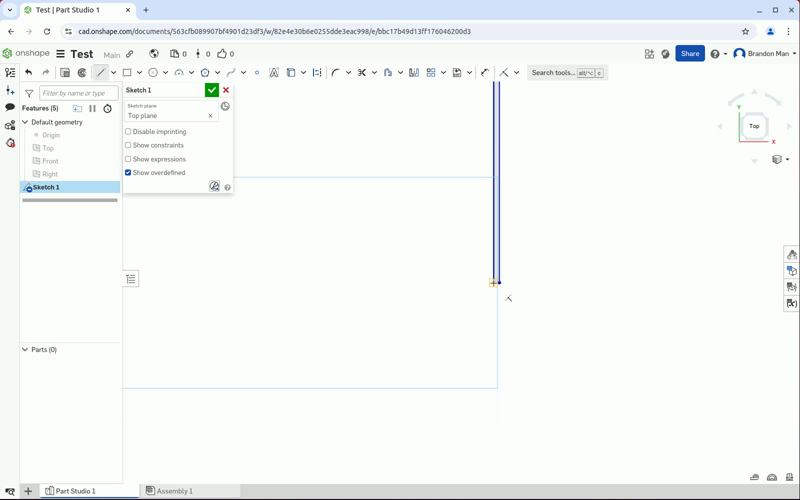
scroll(-6)
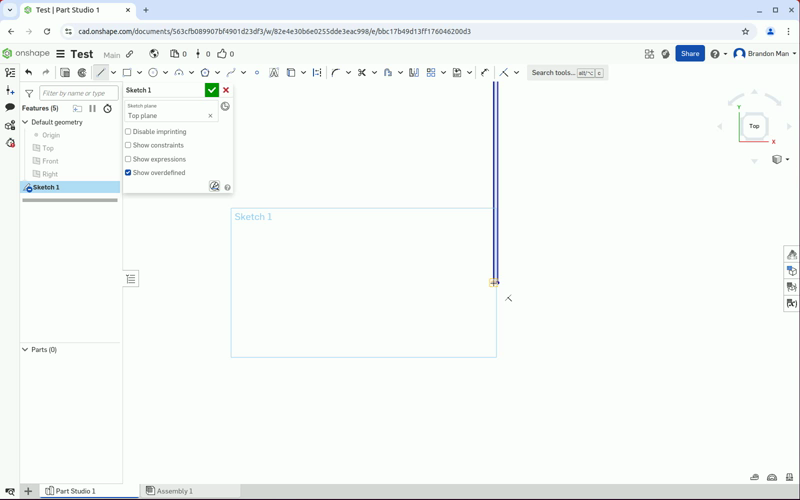
scroll(-6)
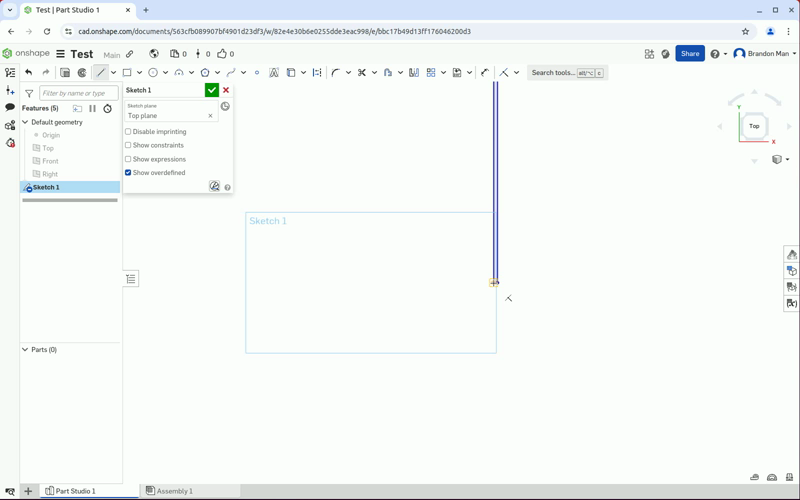
scroll(-6)
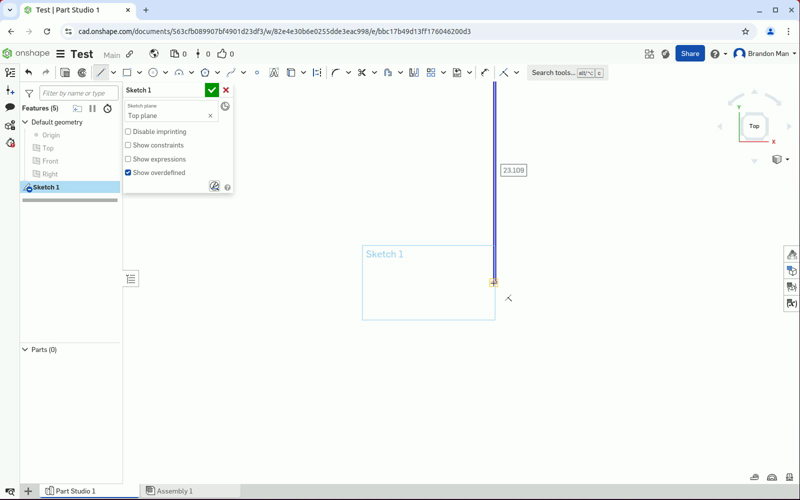
scroll(-6)
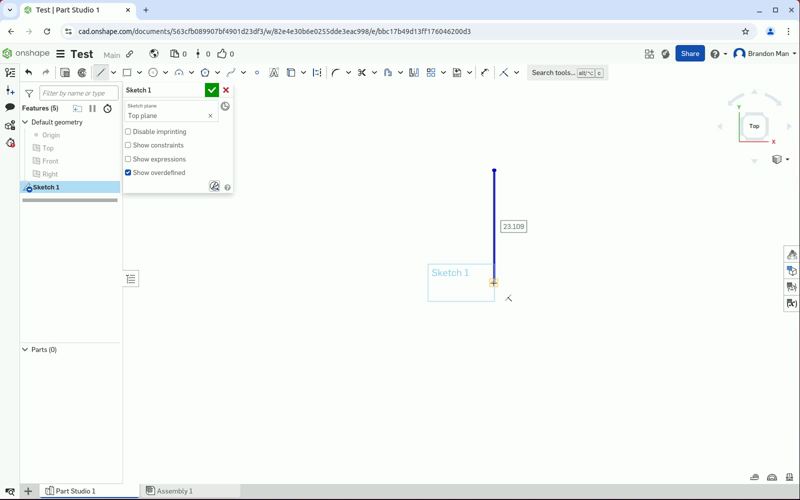
key(esc)
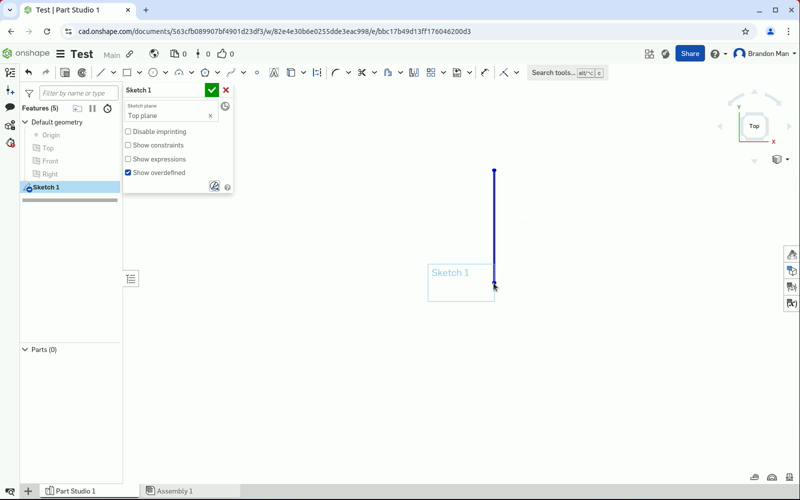
mouse_move(493, 171)
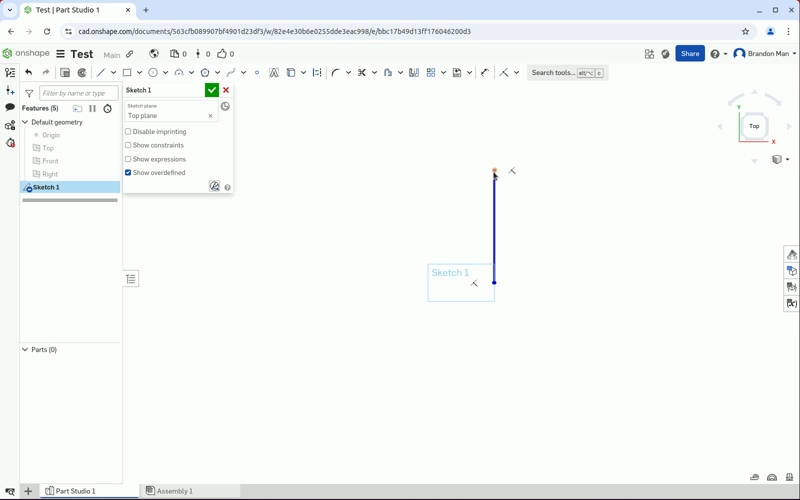
scroll(6)
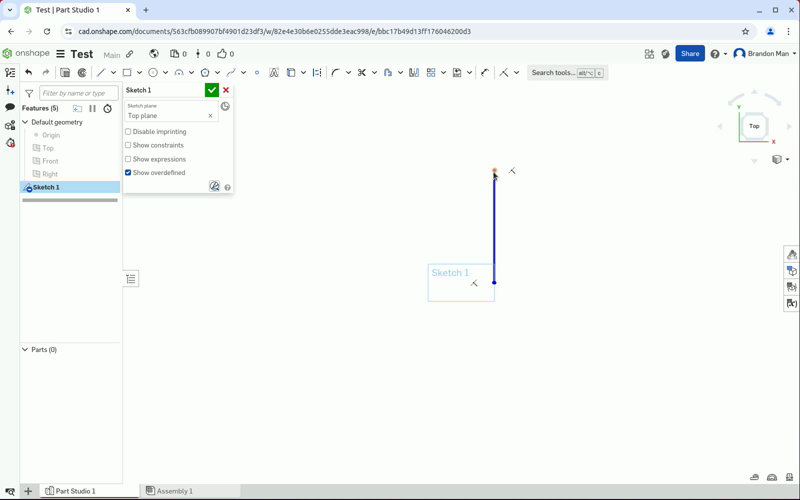
scroll(6)
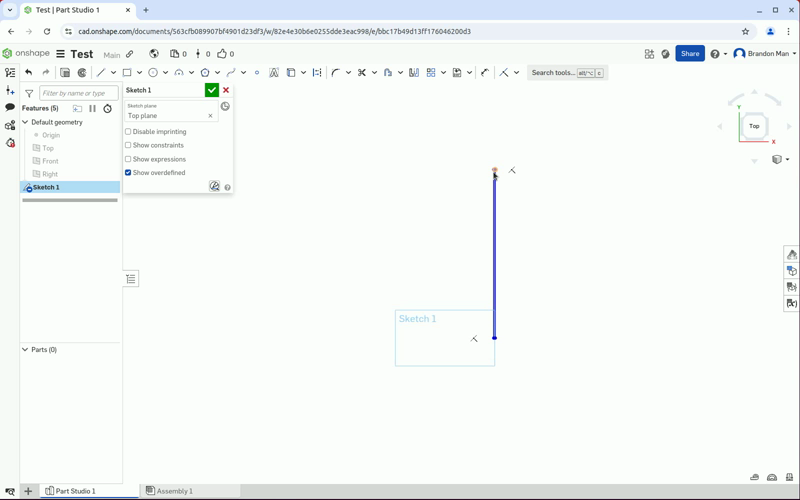
scroll(6)
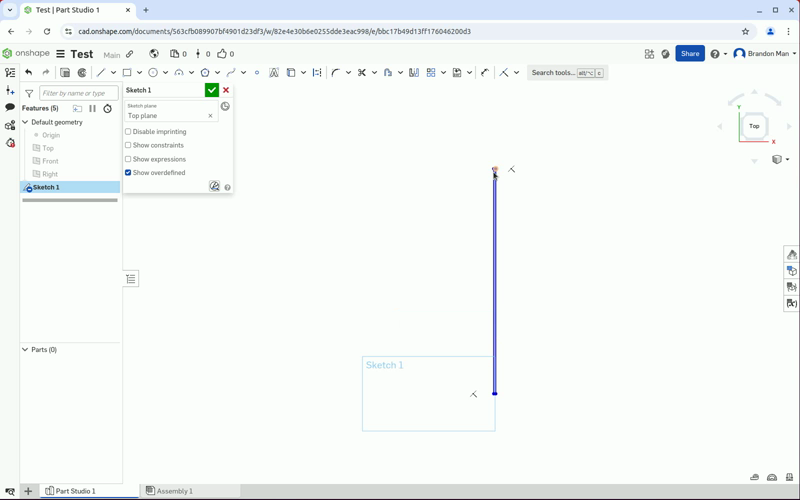
scroll(6)
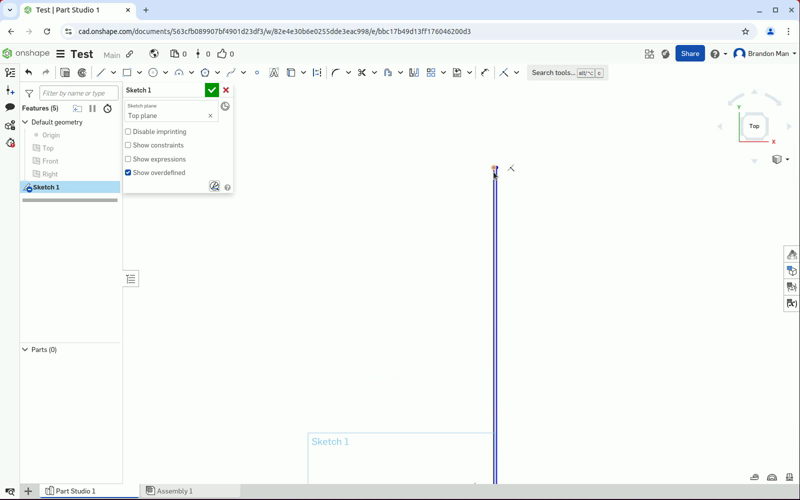
scroll(6)
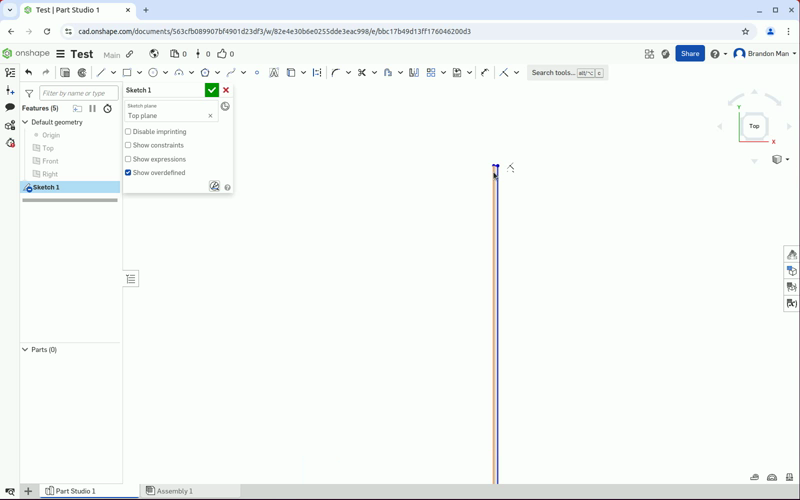
scroll(6)
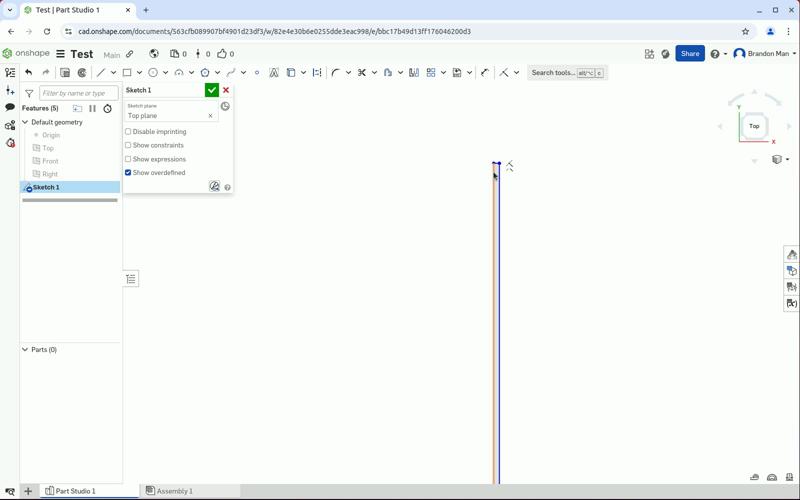
scroll(6)
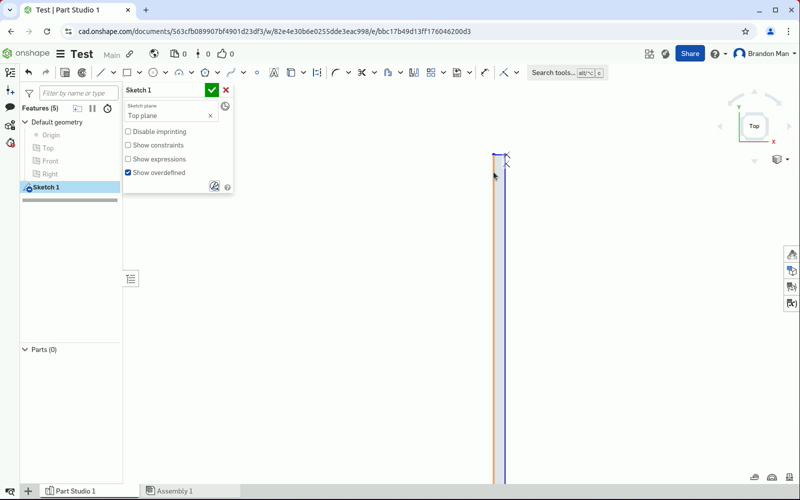
click(493, 171)
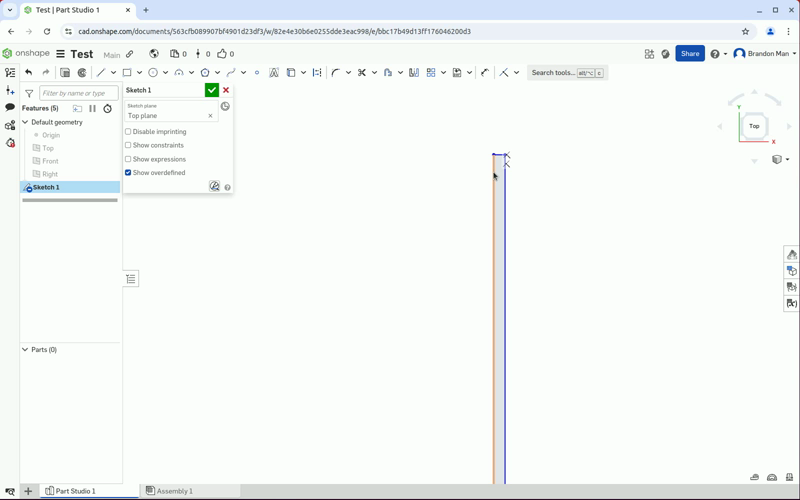
scroll(-6)
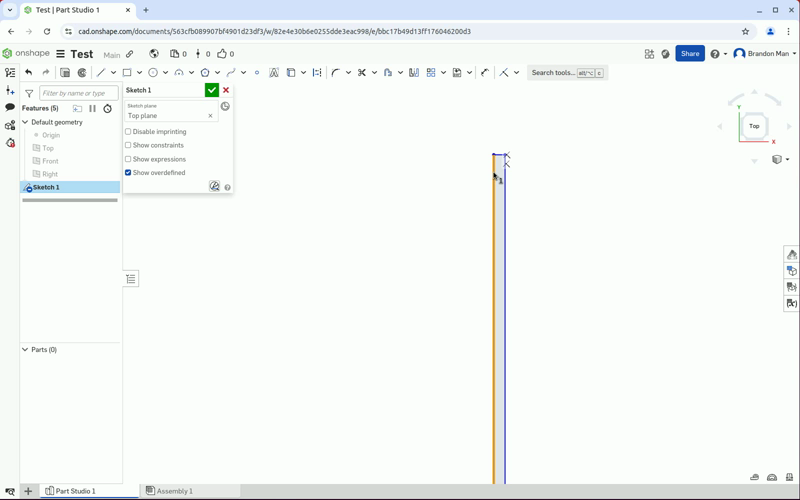
scroll(-6)
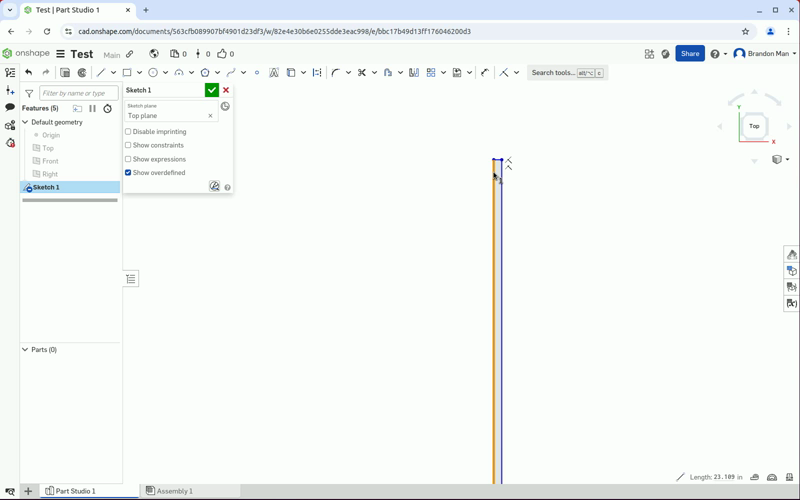
scroll(-6)
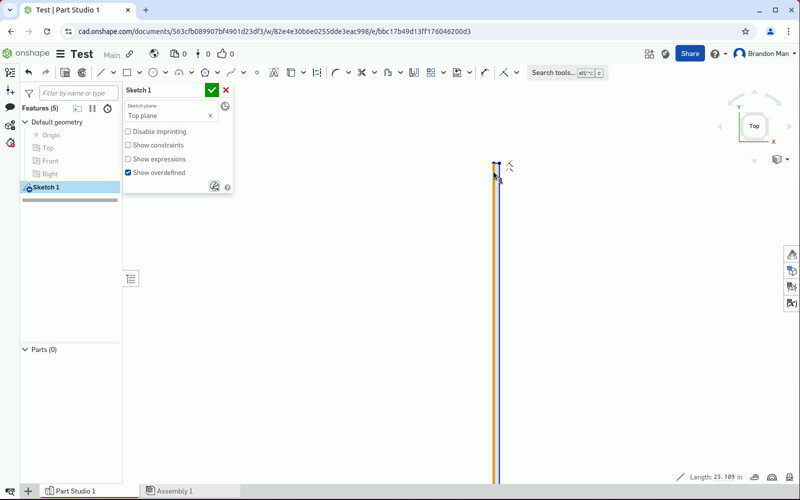
scroll(-6)
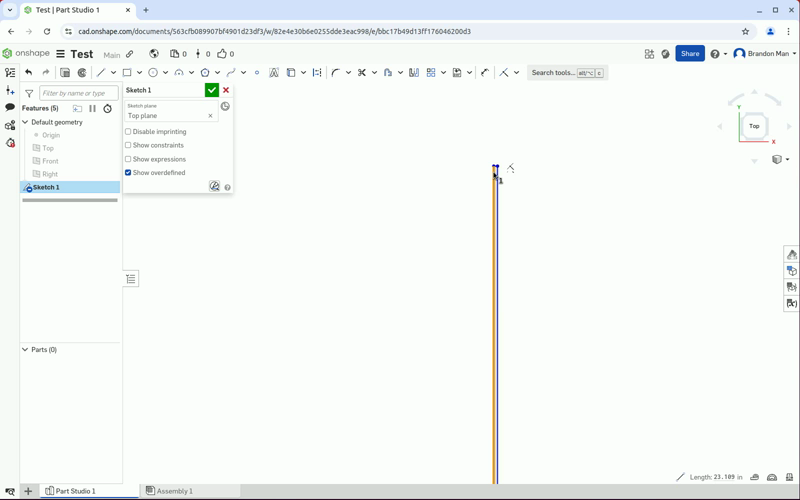
scroll(-6)
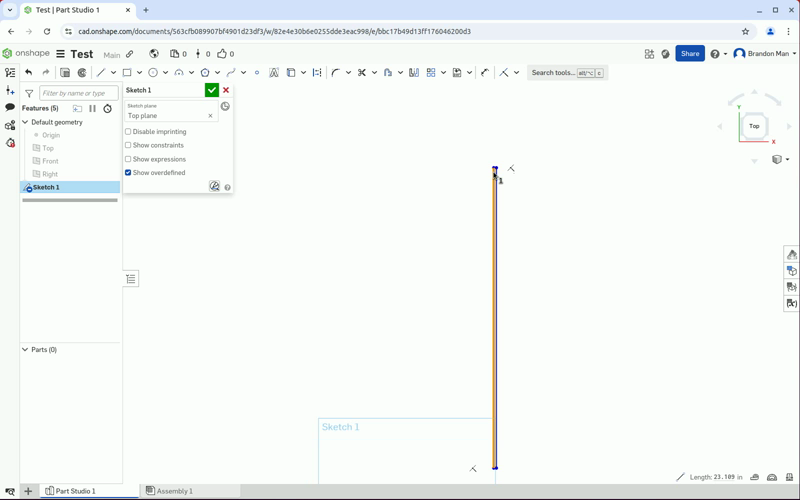
scroll(-6)
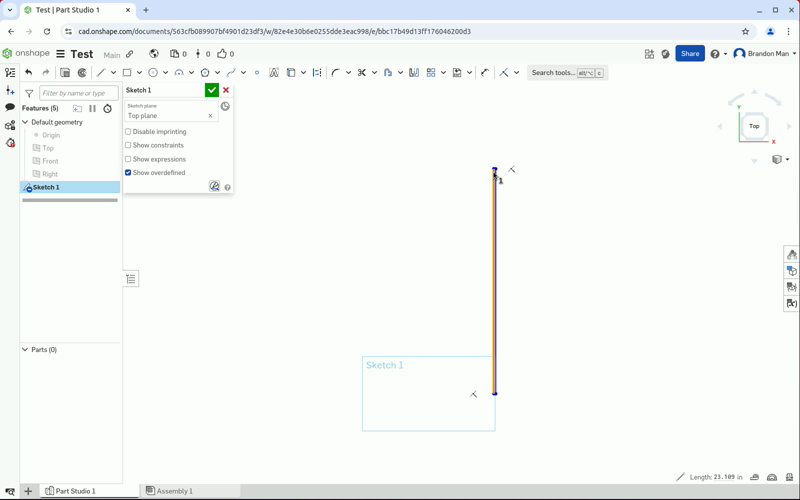
scroll(-6)
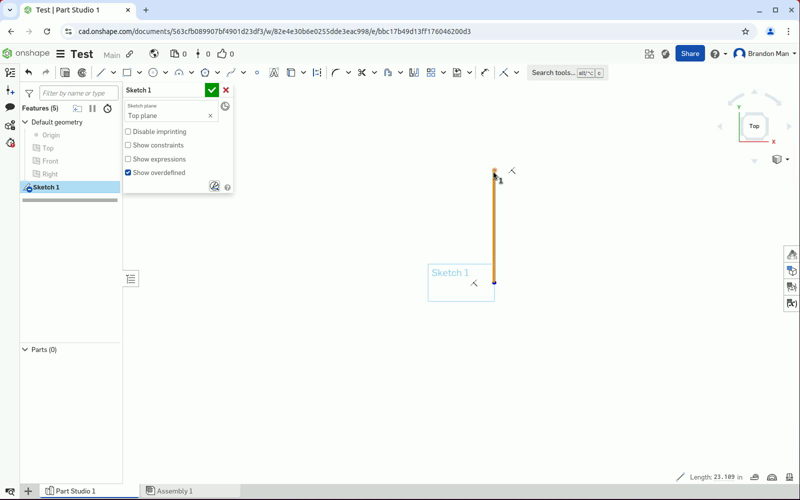
mouse_move(73, 352)
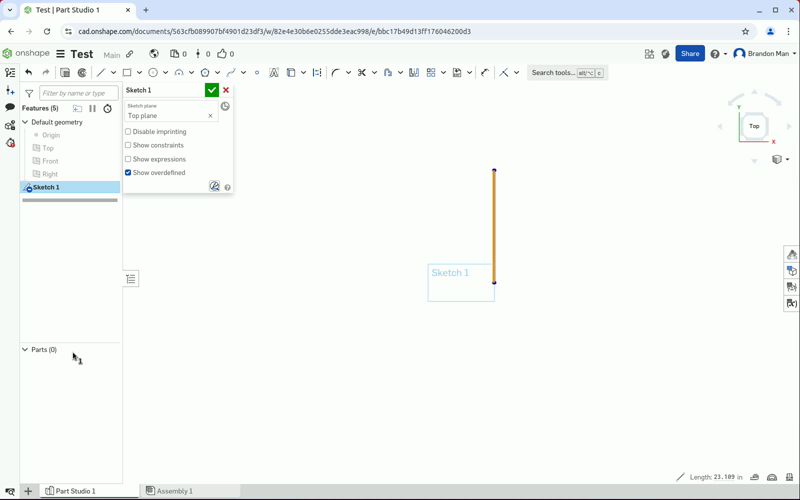
key(shift+y)
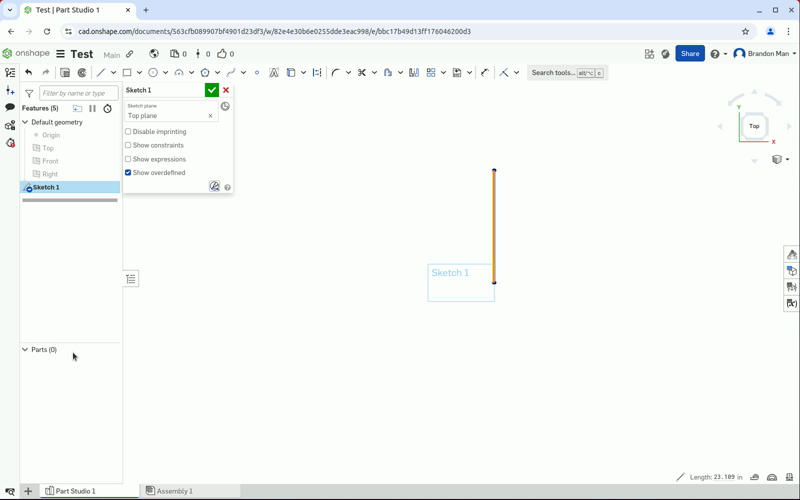
key(shift+e)
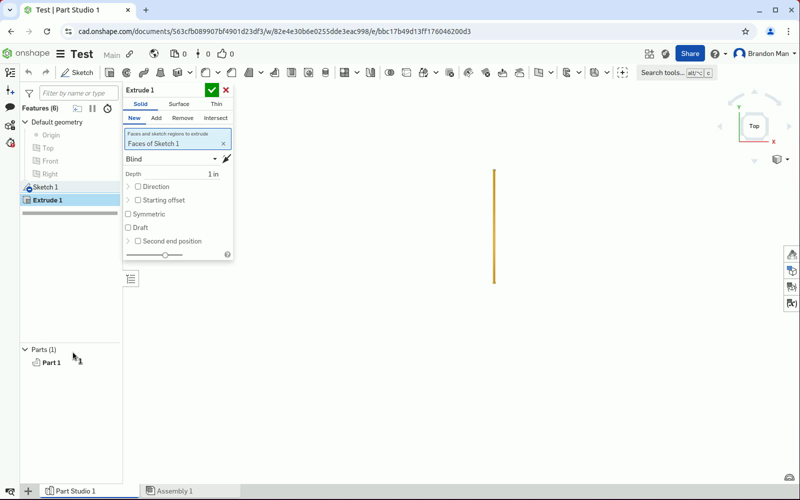
mouse_move(143, 106)
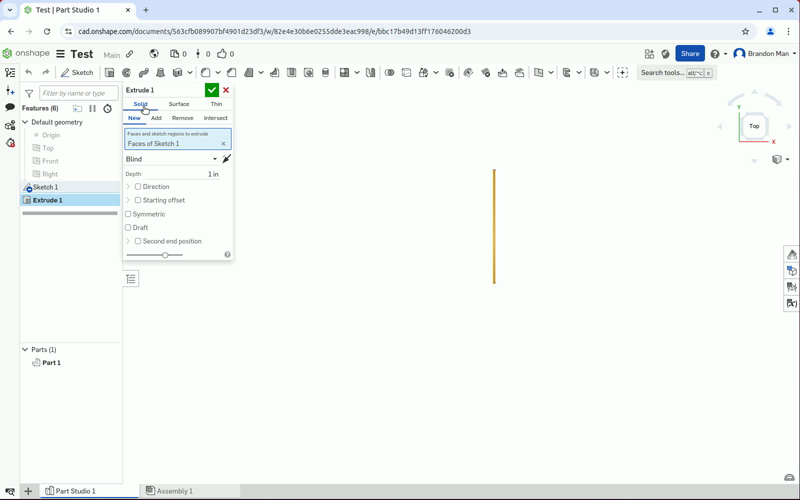
click(143, 106)
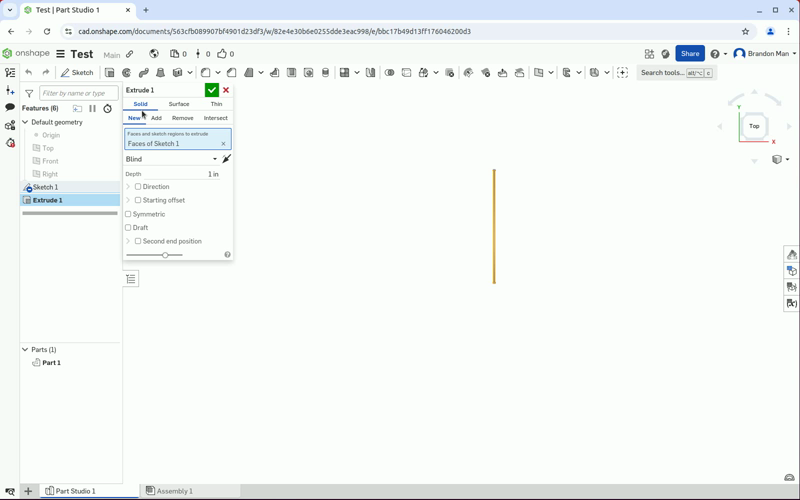
mouse_move(137, 120)
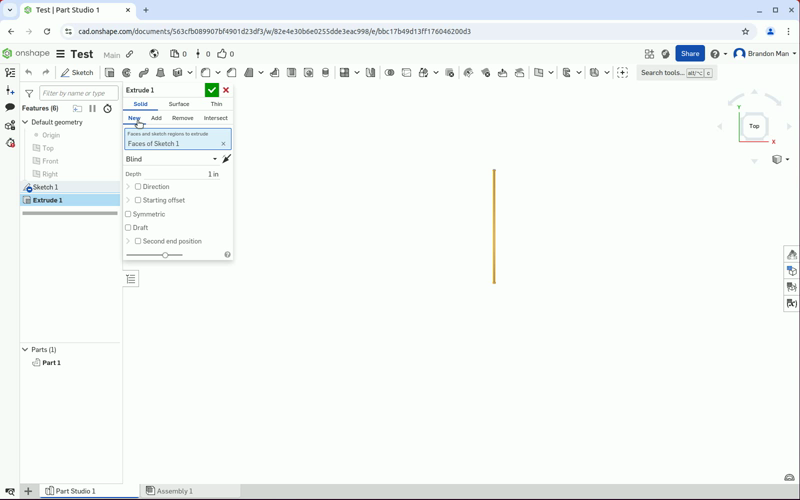
click(137, 120)
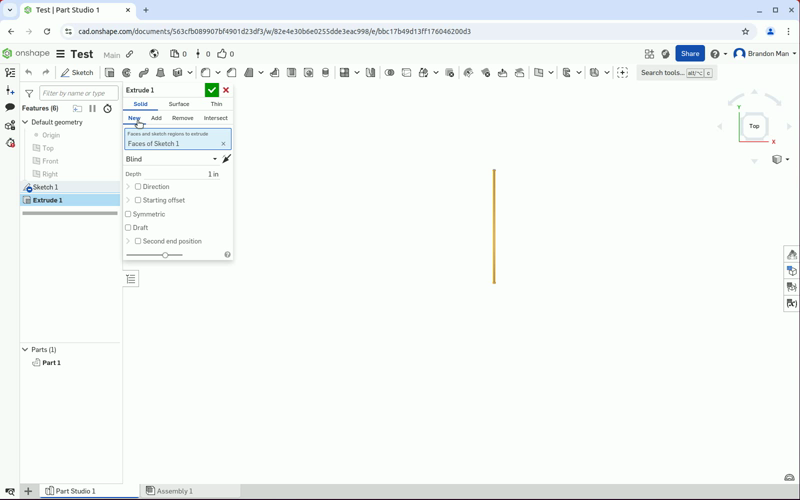
key(tab, 4)
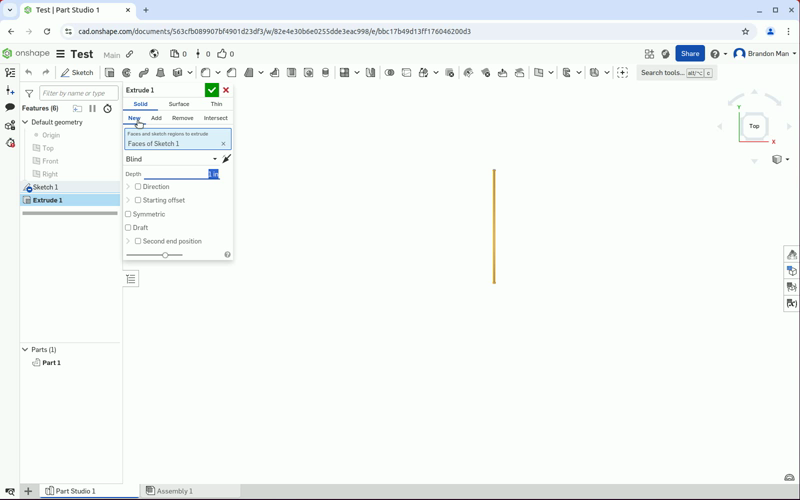
text(0.241)
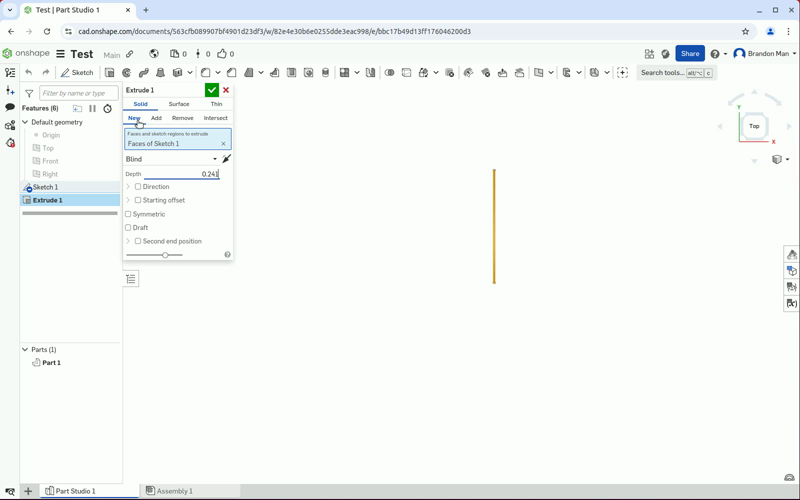
key(enter)
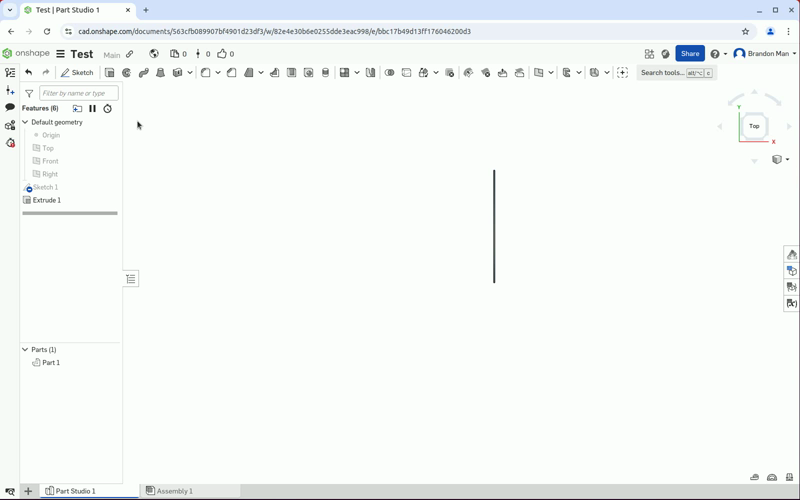
key(shift+h)
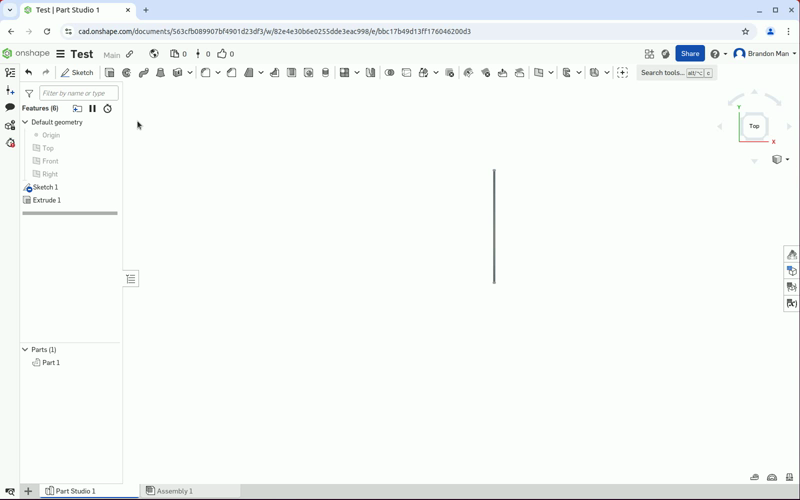
key(shift+h)
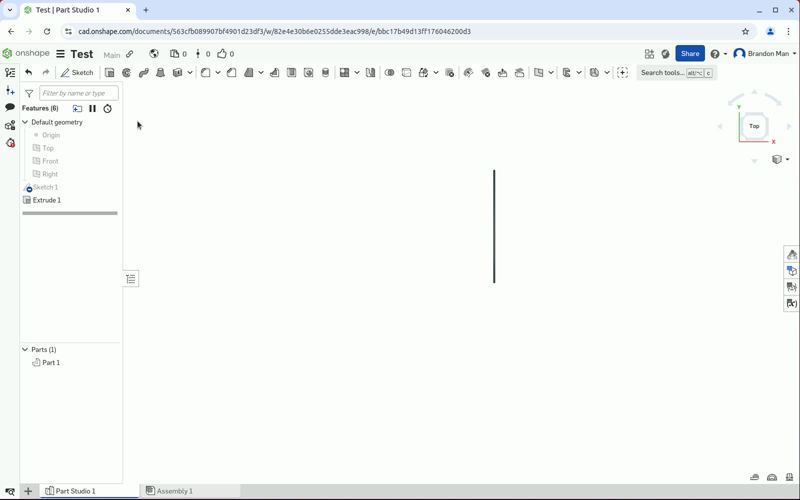
mouse_move(73, 189)
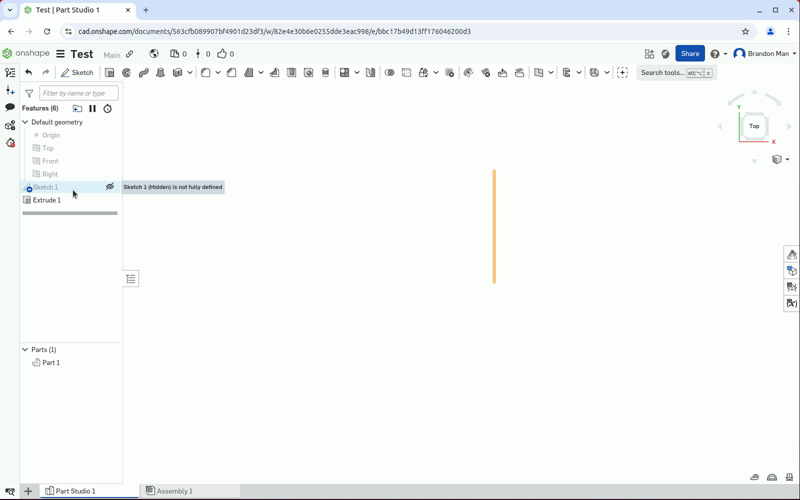
click(73, 189)
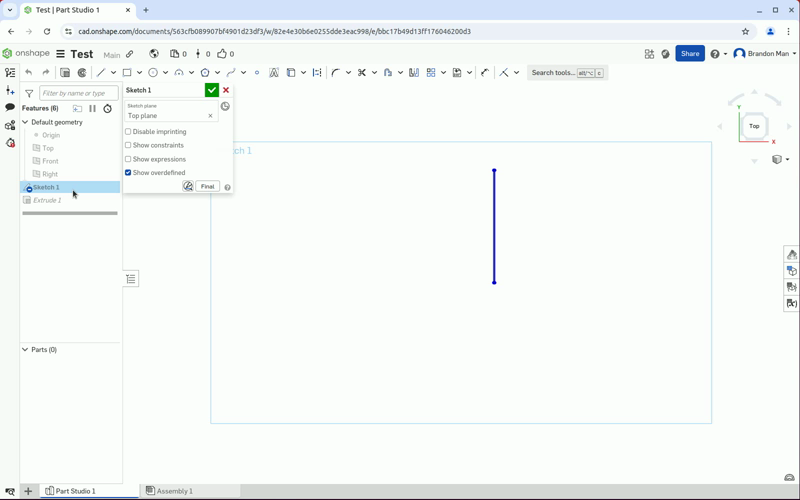
mouse_move(229, 92)
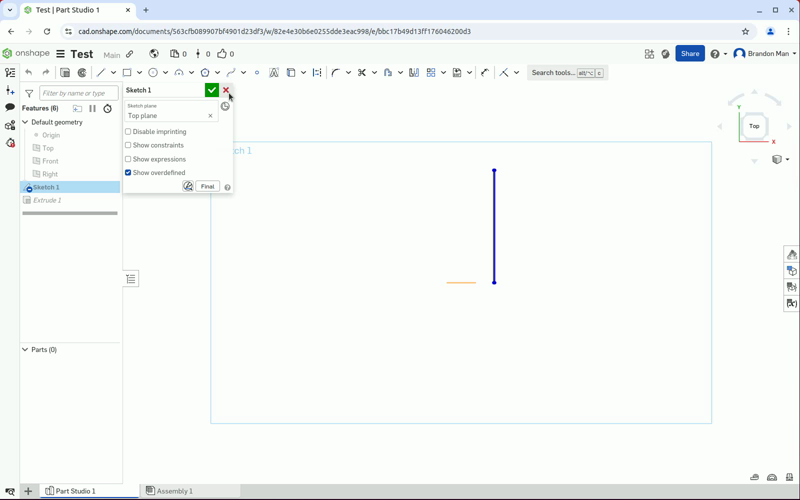
click(229, 92)
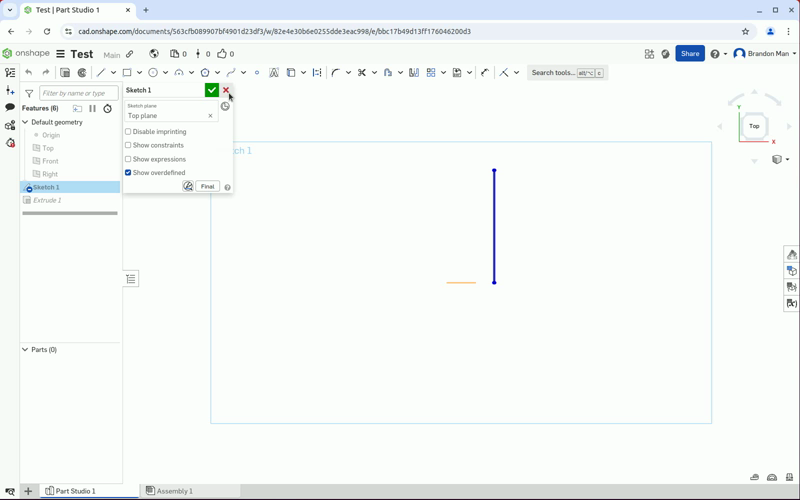
key(shift+s)
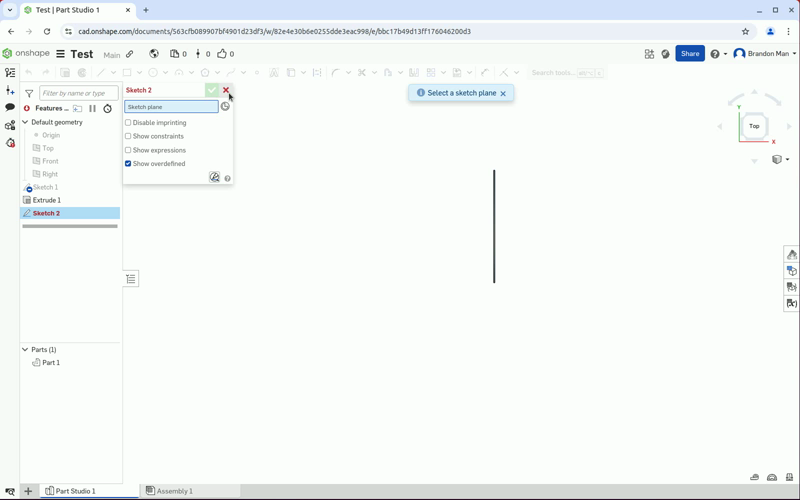
mouse_move(73, 150)
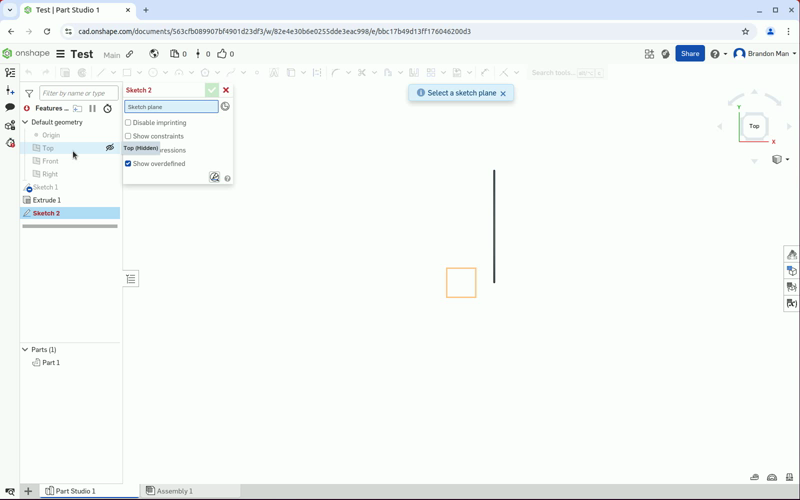
click(73, 150)
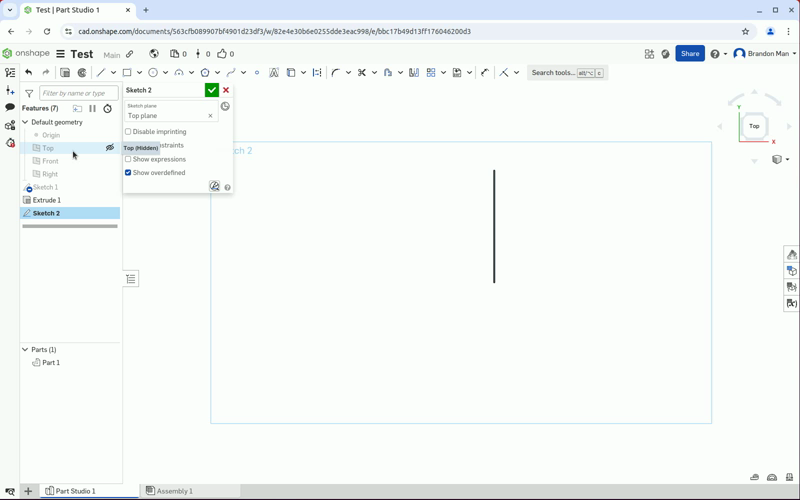
mouse_move(73, 352)
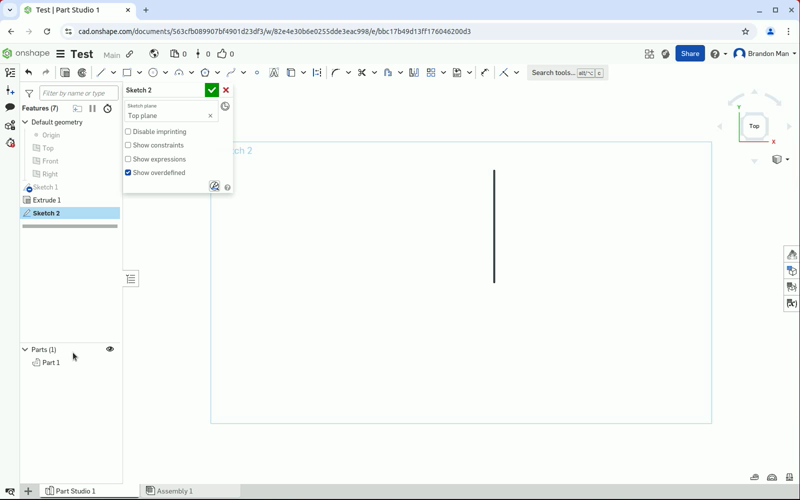
key(y)
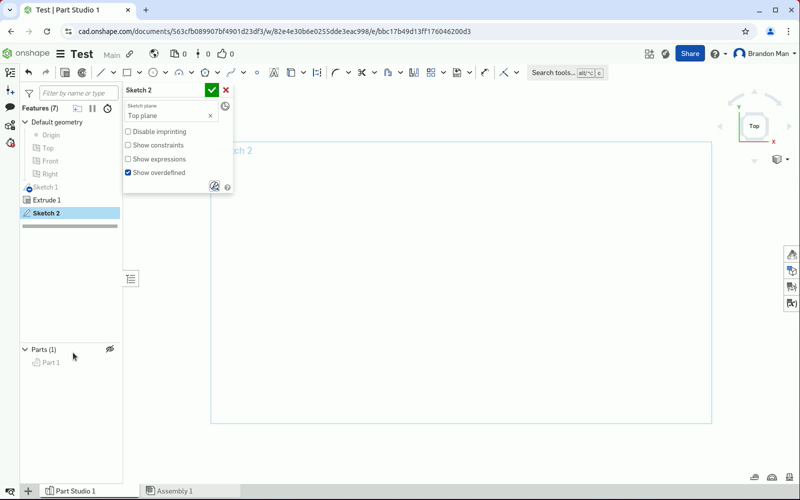
key(l)
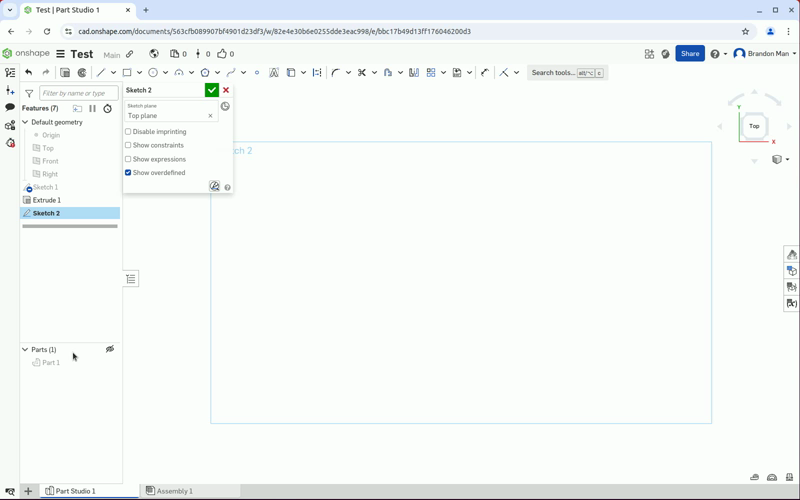
key_down(shift)
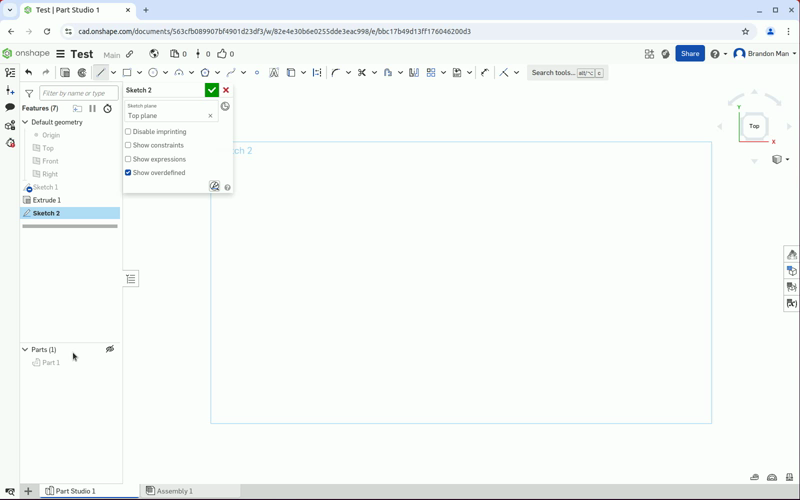
mouse_move(484, 282)
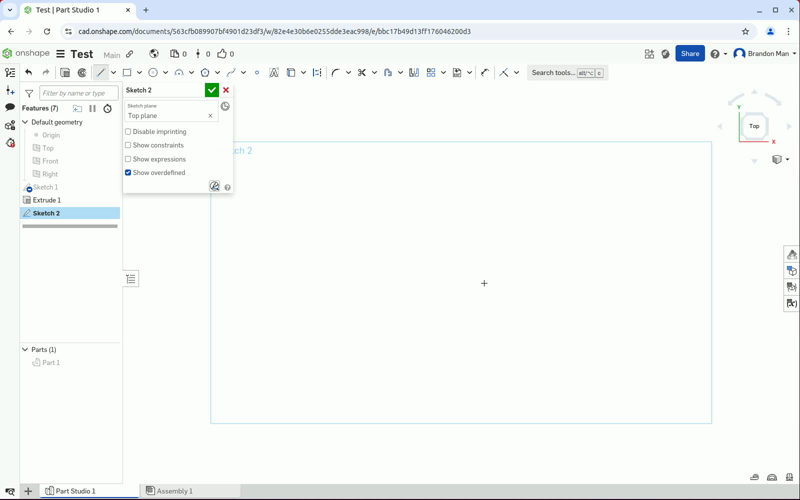
click(484, 282)
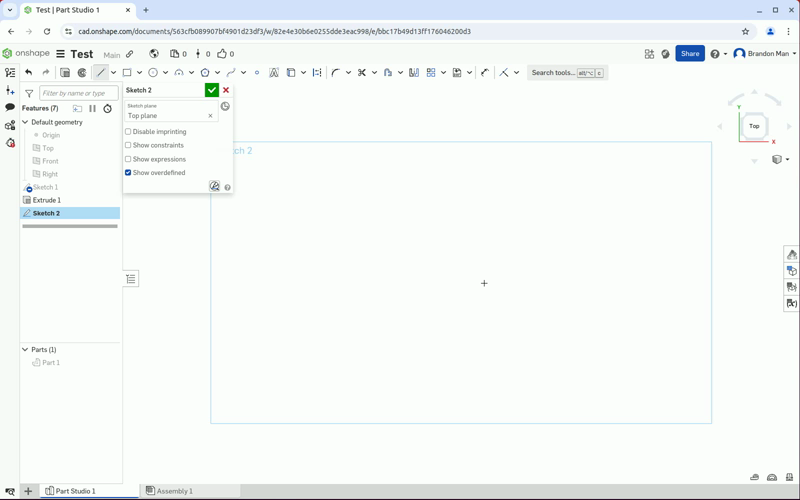
key_up(shift)
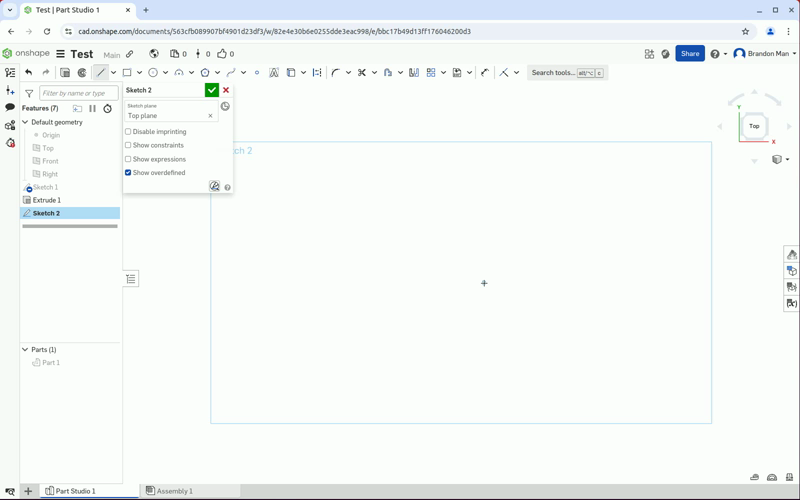
key_down(shift)
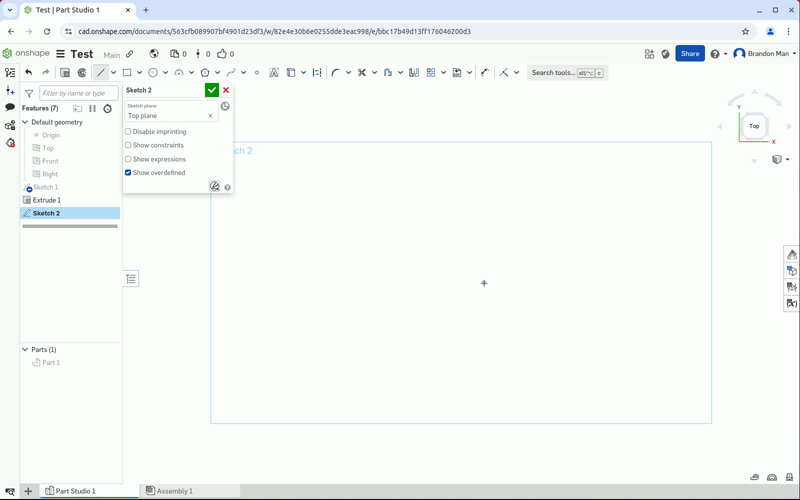
mouse_move(514, 282)
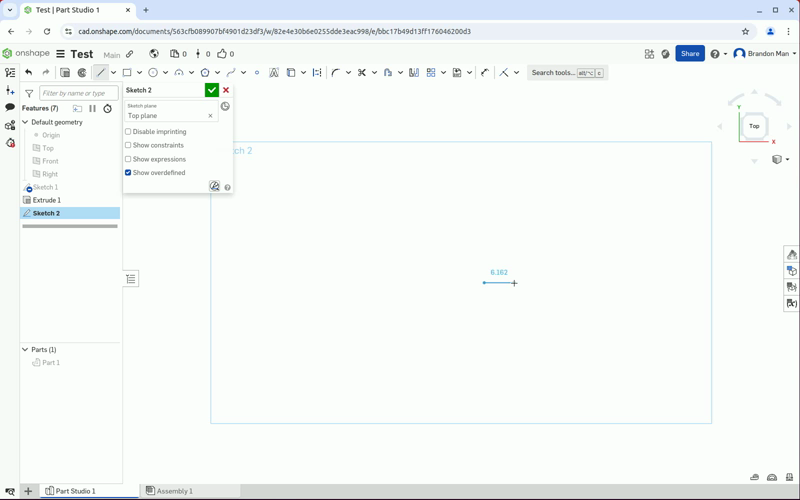
mouse_move(485, 282)
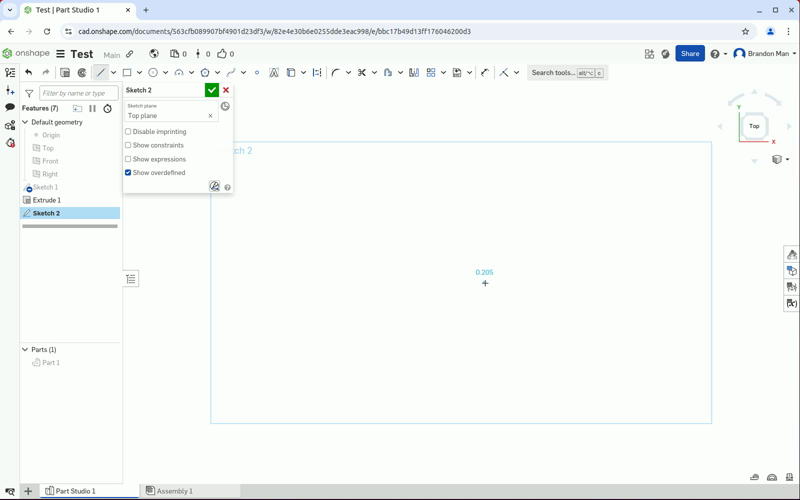
scroll(6)
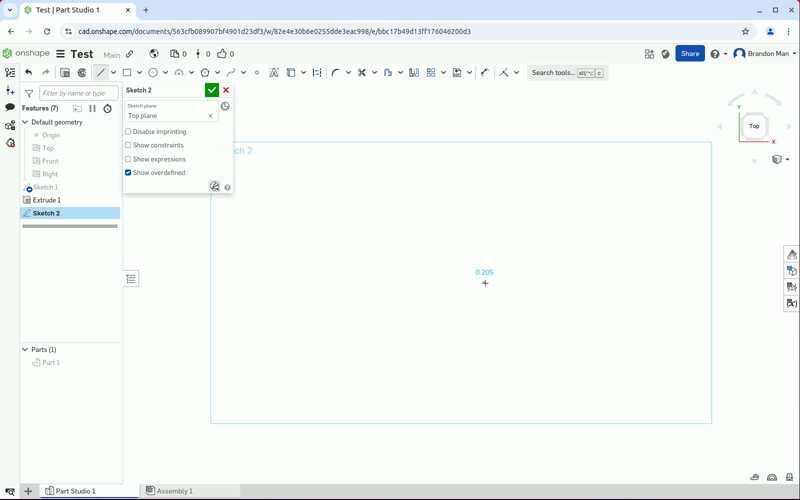
scroll(6)
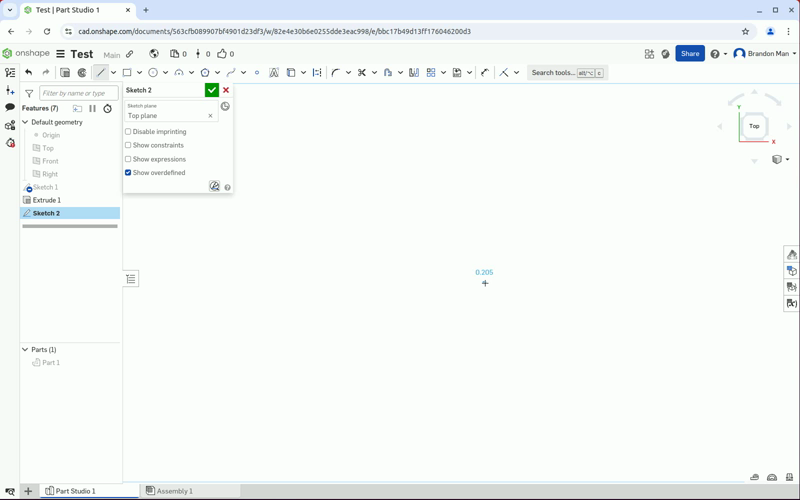
scroll(6)
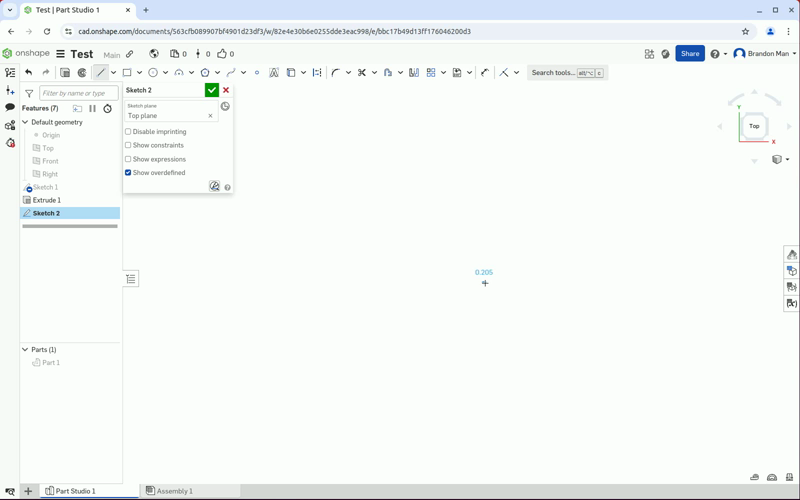
scroll(6)
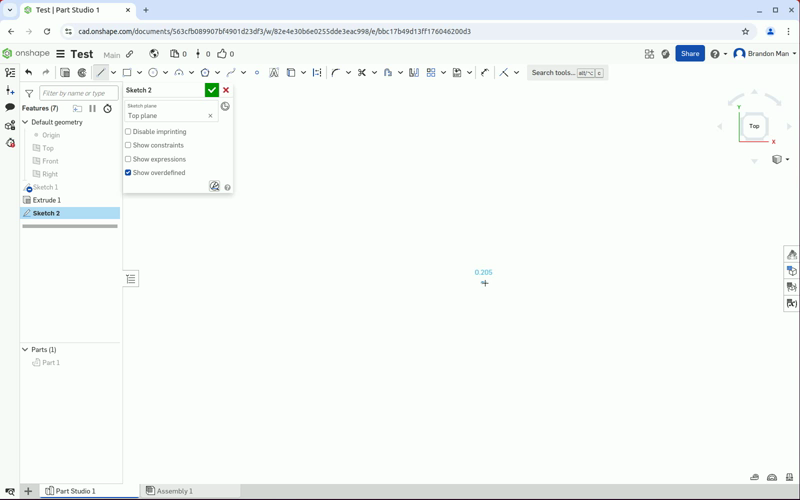
scroll(6)
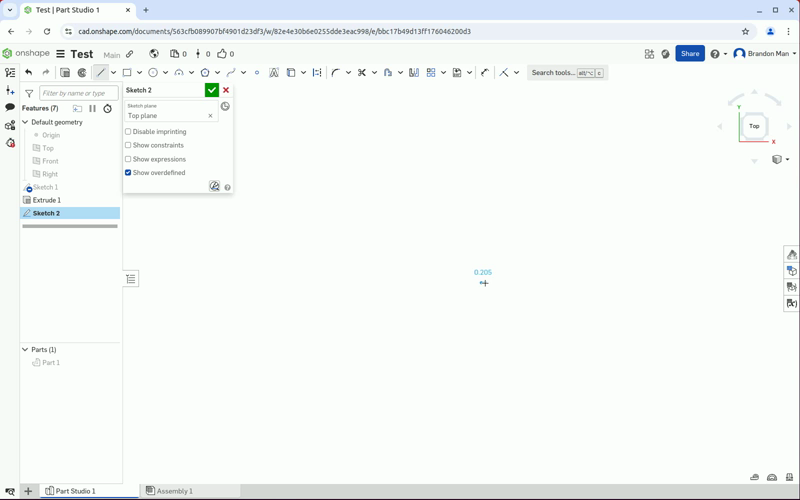
scroll(6)
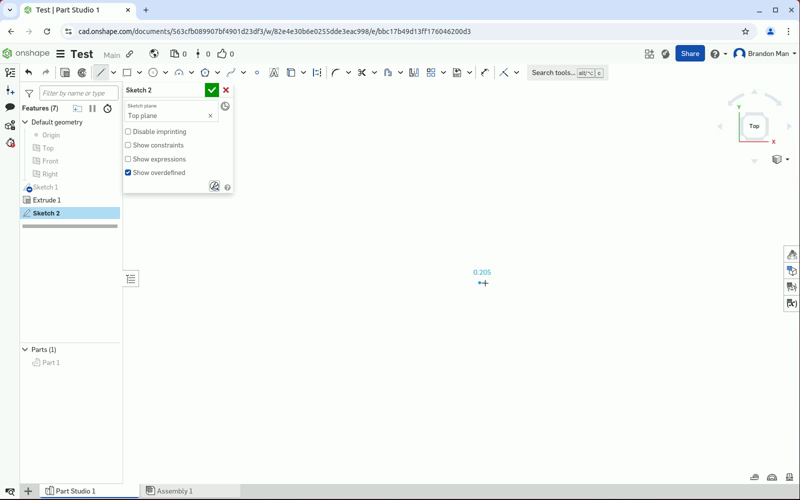
scroll(6)
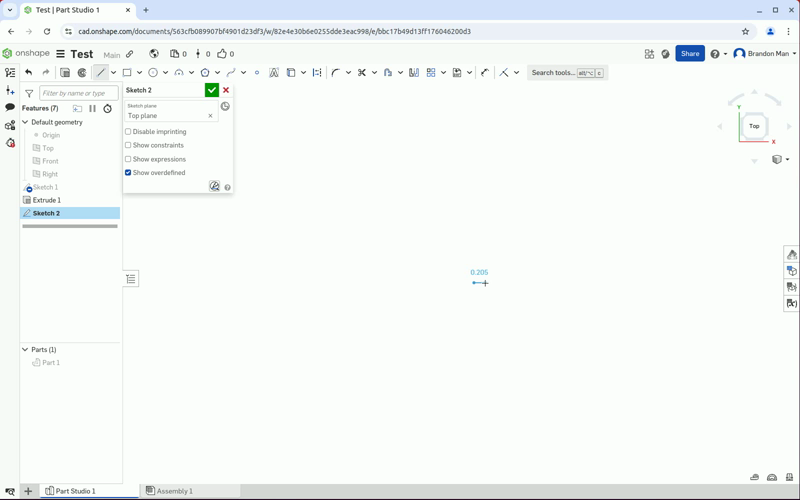
click(485, 282)
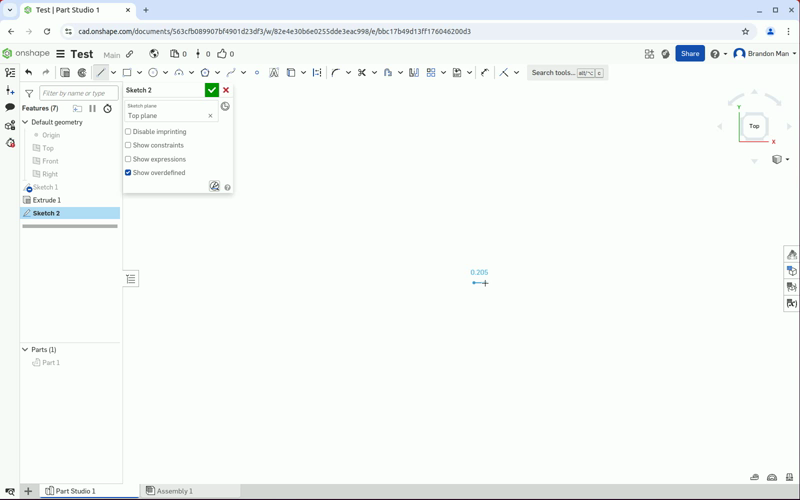
scroll(-6)
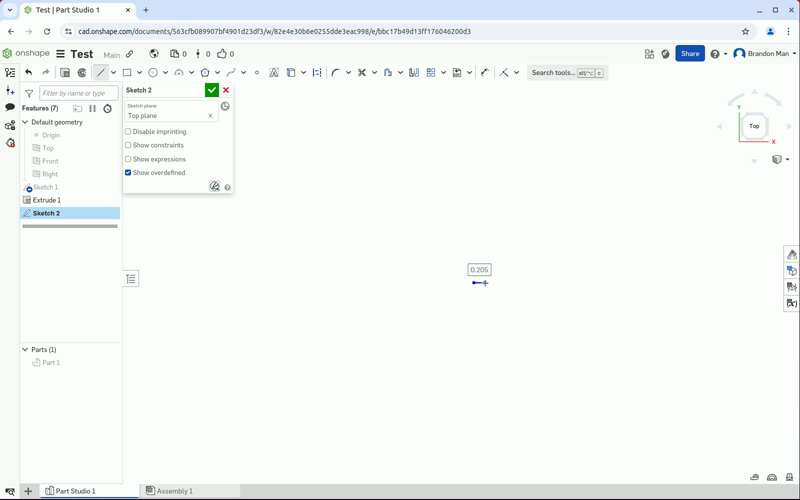
scroll(-6)
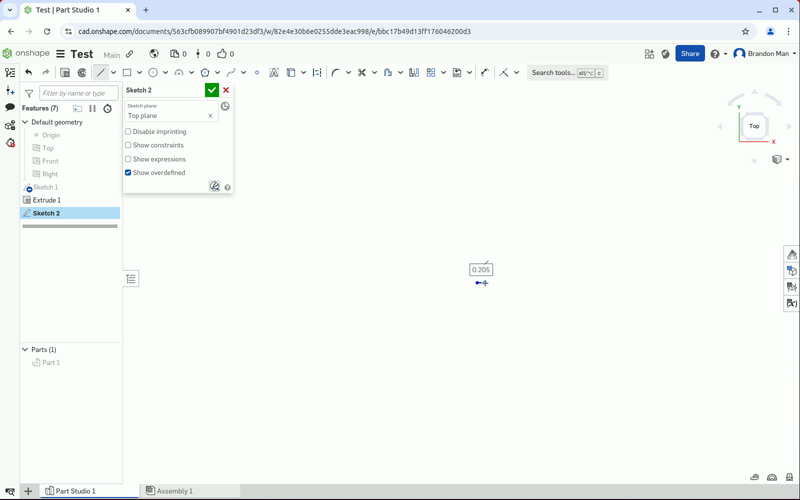
scroll(-6)
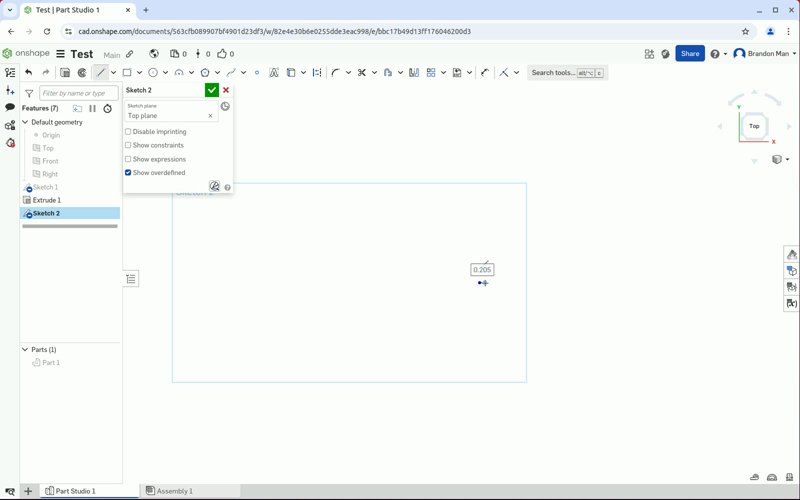
scroll(-6)
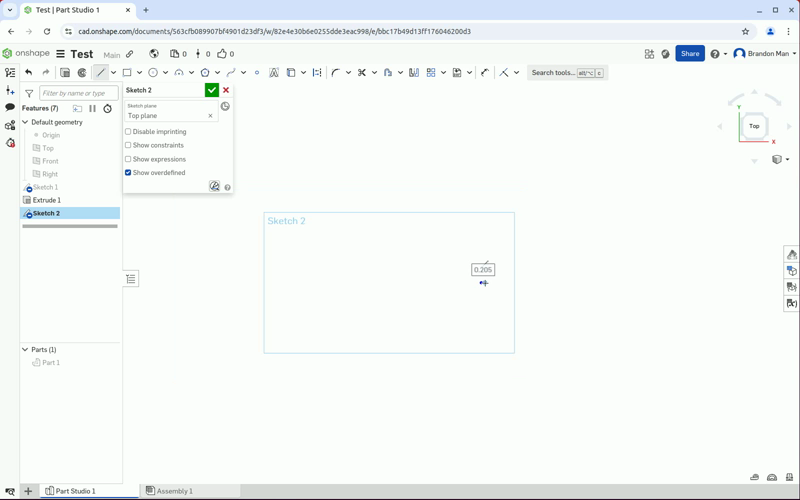
scroll(-6)
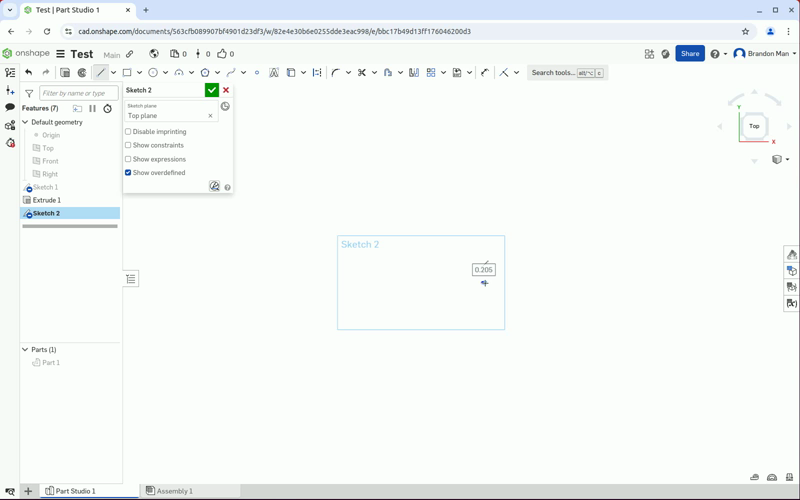
scroll(-6)
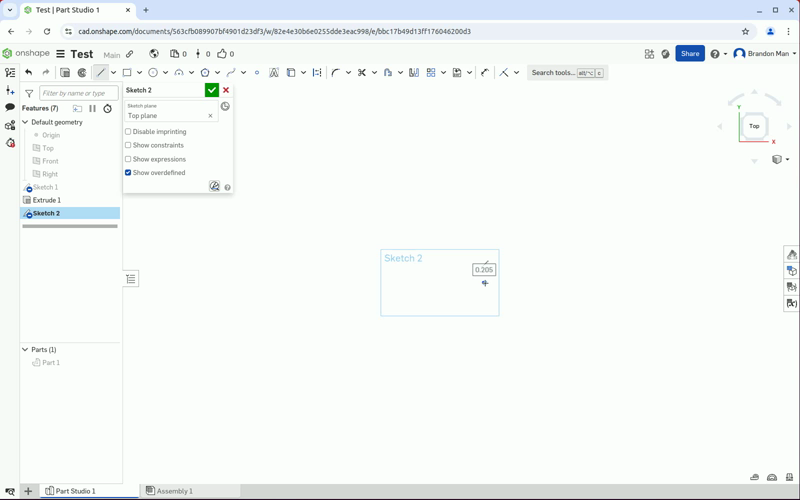
scroll(-6)
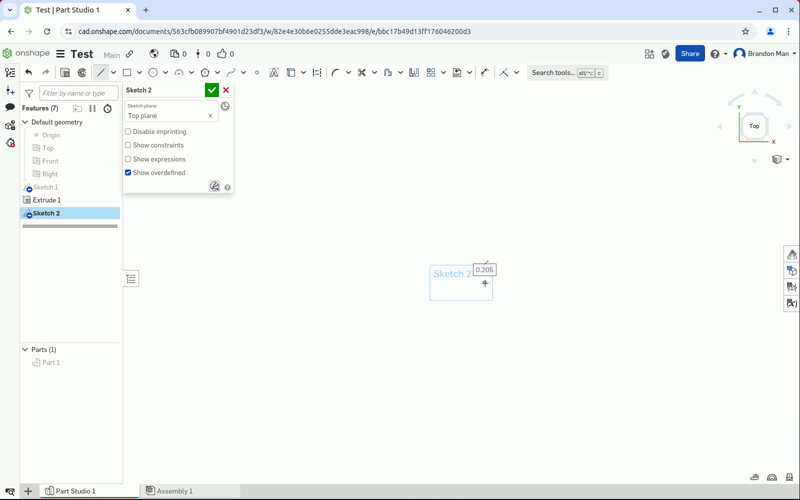
key_up(shift)
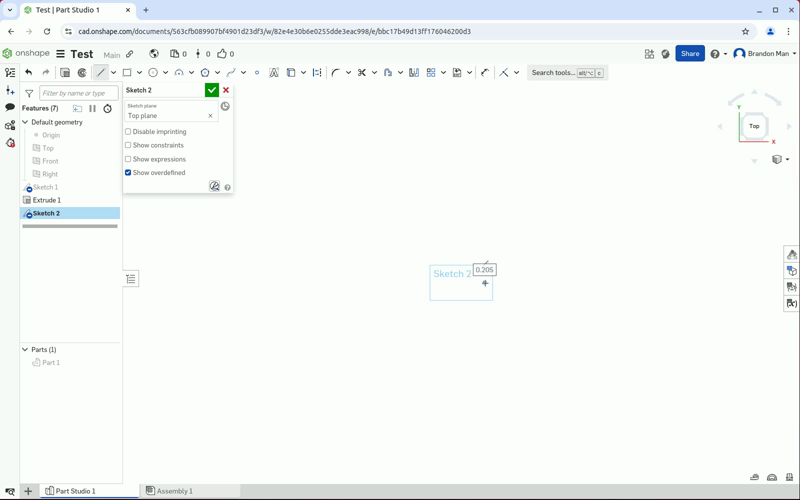
key_down(shift)
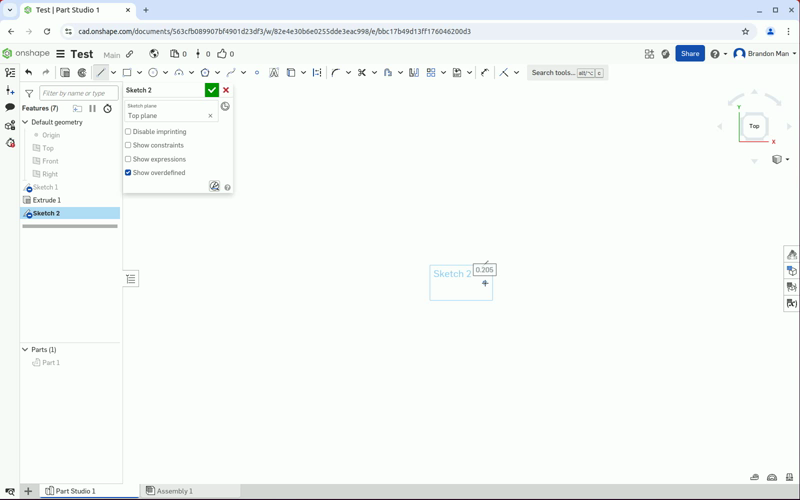
mouse_move(485, 170)
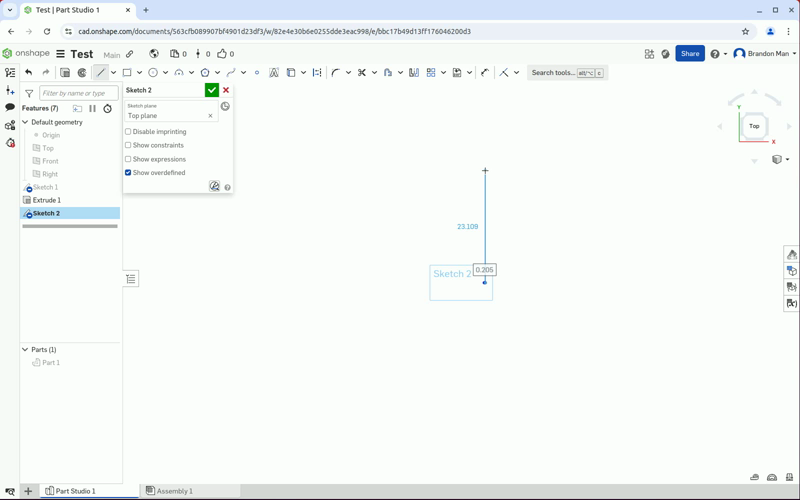
click(485, 170)
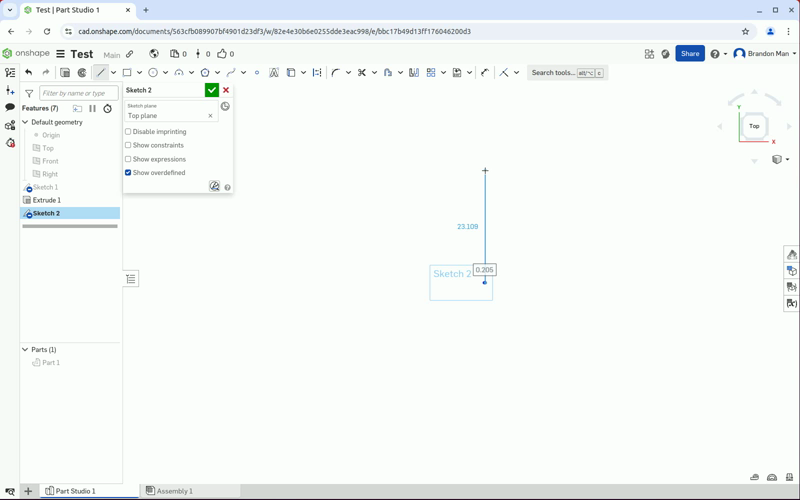
key_up(shift)
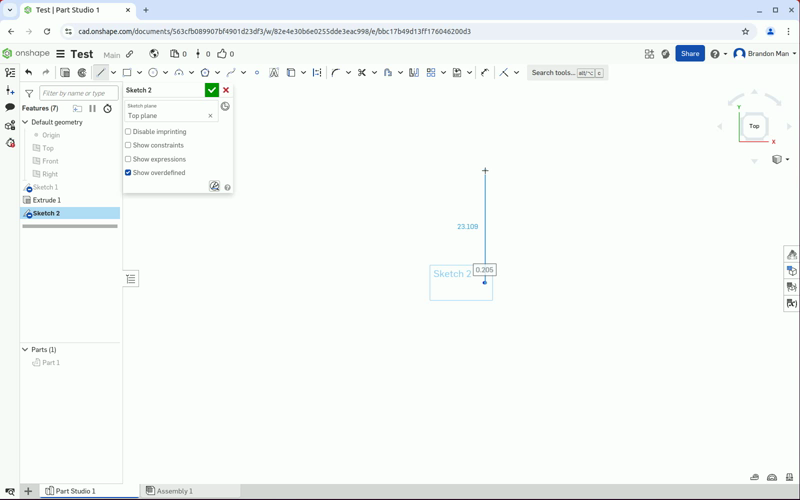
key_down(shift)
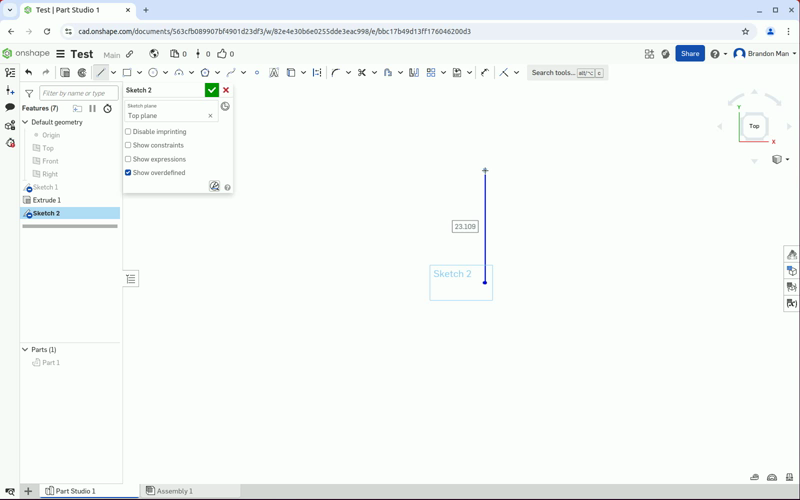
mouse_move(515, 170)
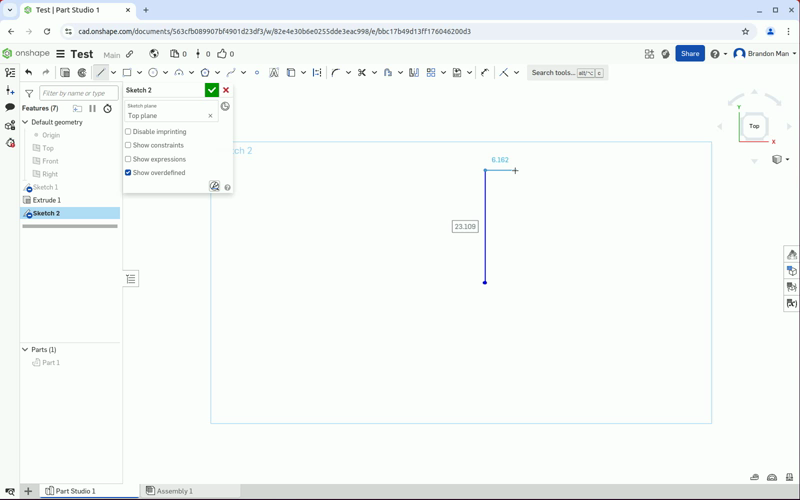
mouse_move(484, 170)
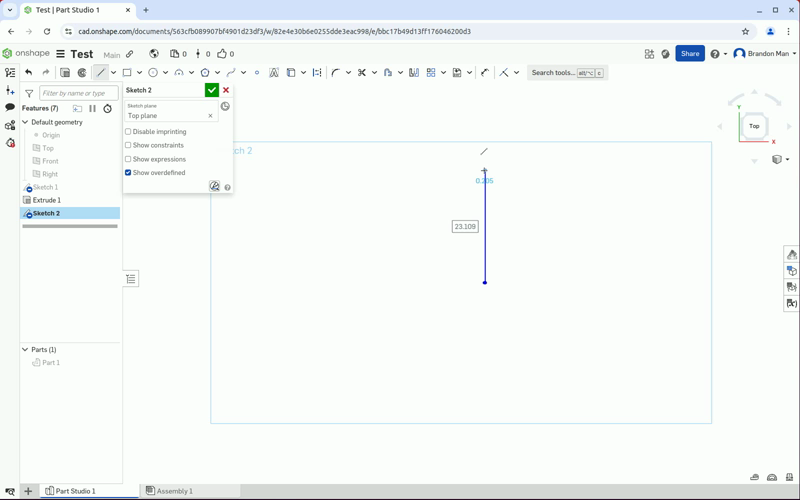
scroll(6)
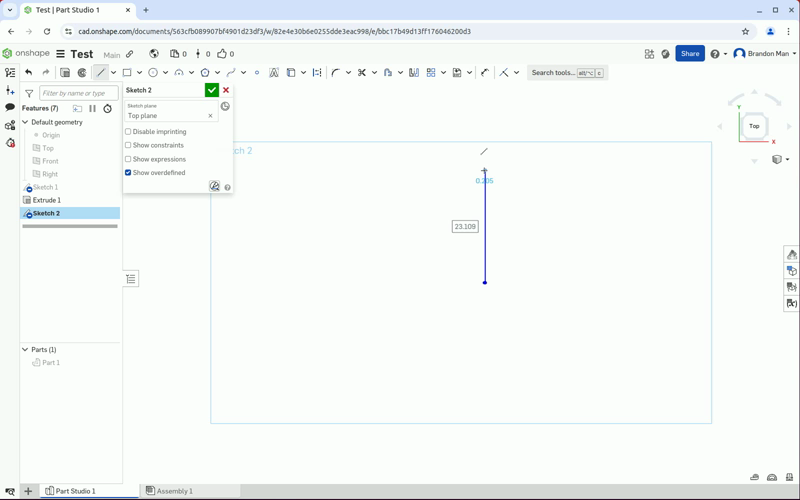
scroll(6)
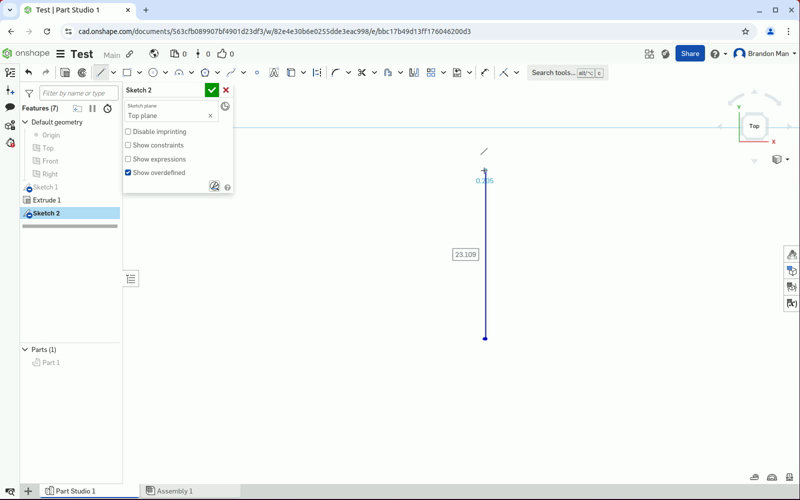
scroll(6)
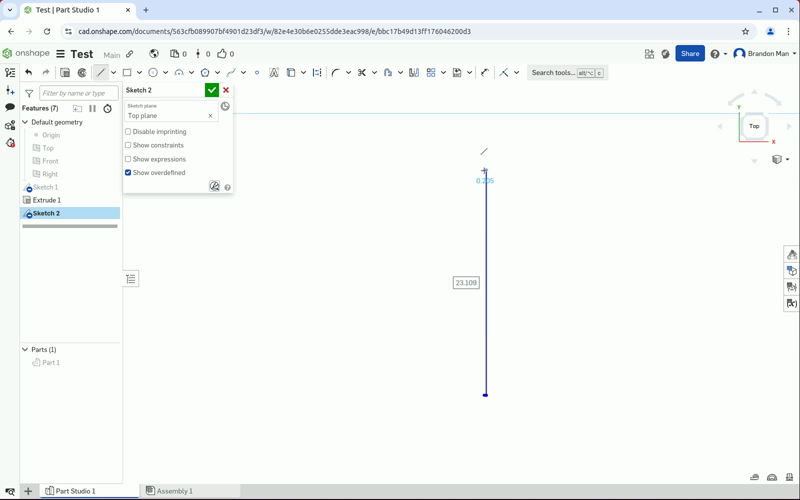
scroll(6)
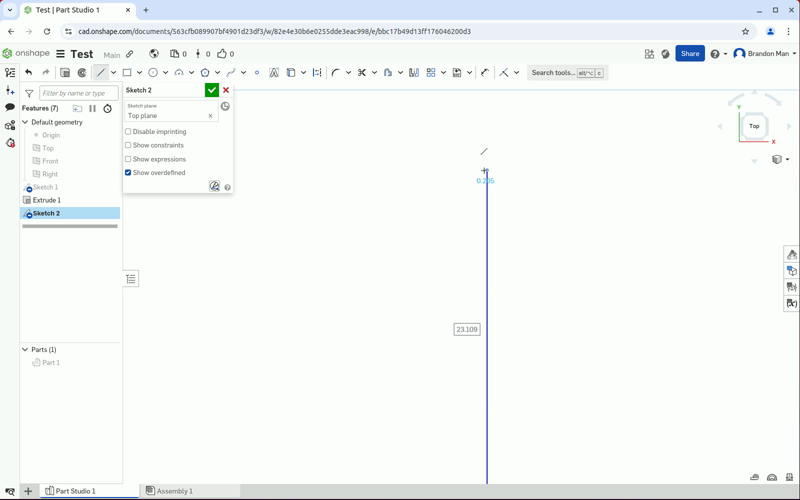
scroll(6)
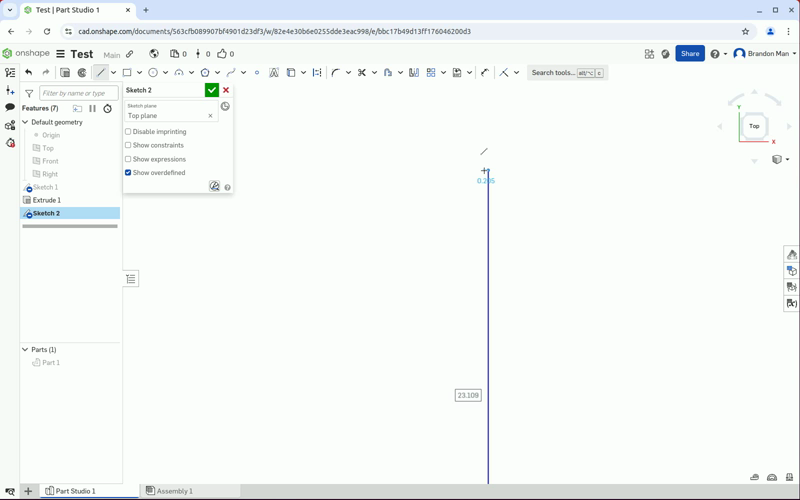
scroll(6)
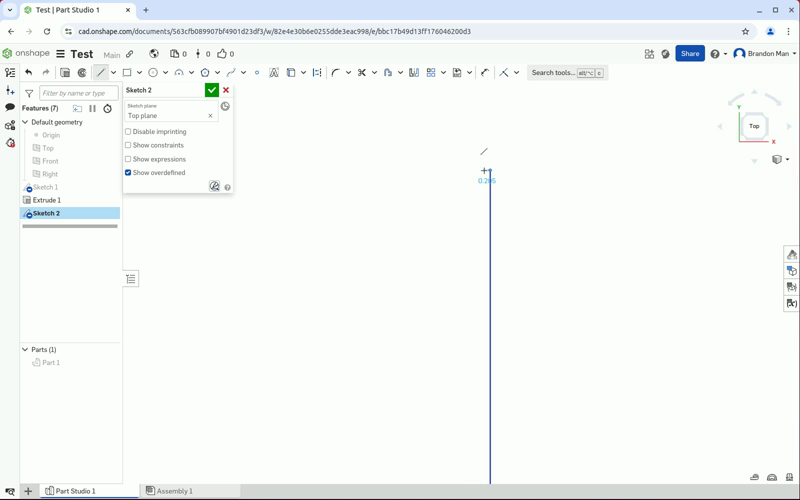
scroll(6)
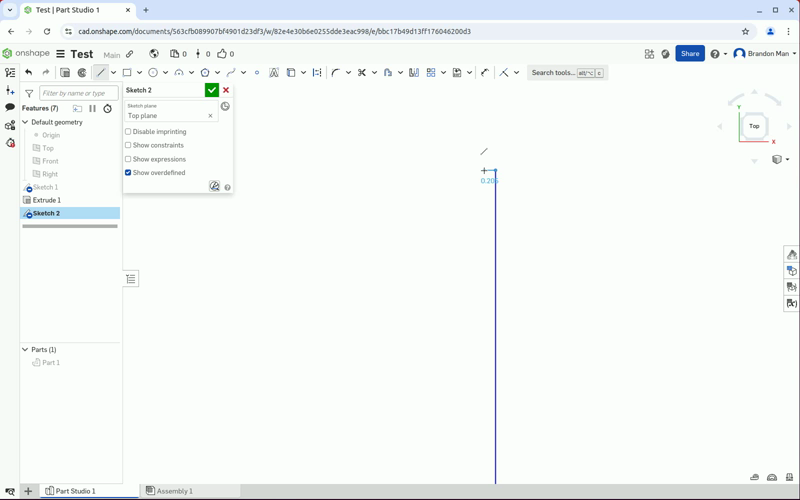
click(484, 170)
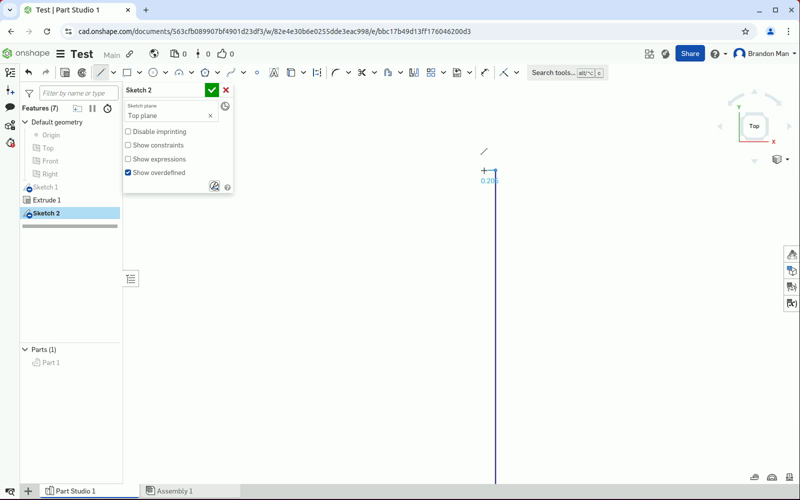
scroll(-6)
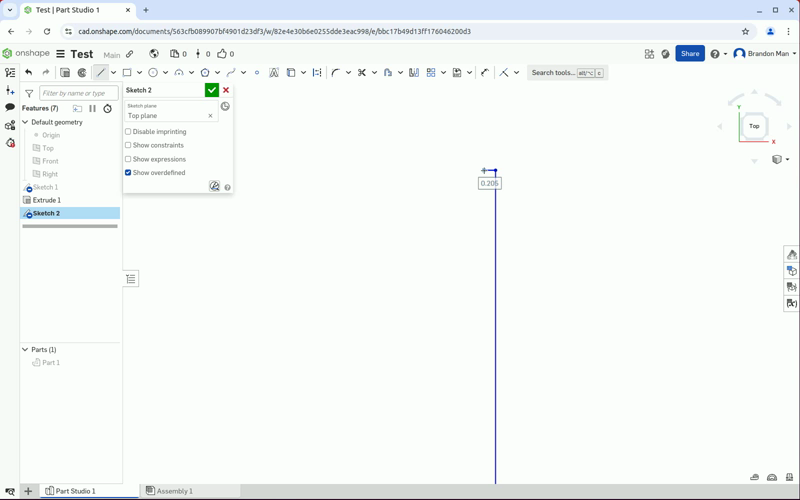
scroll(-6)
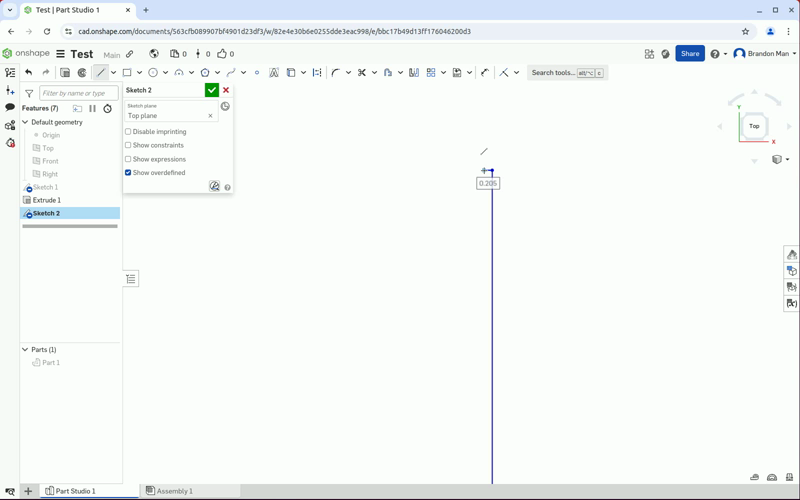
scroll(-6)
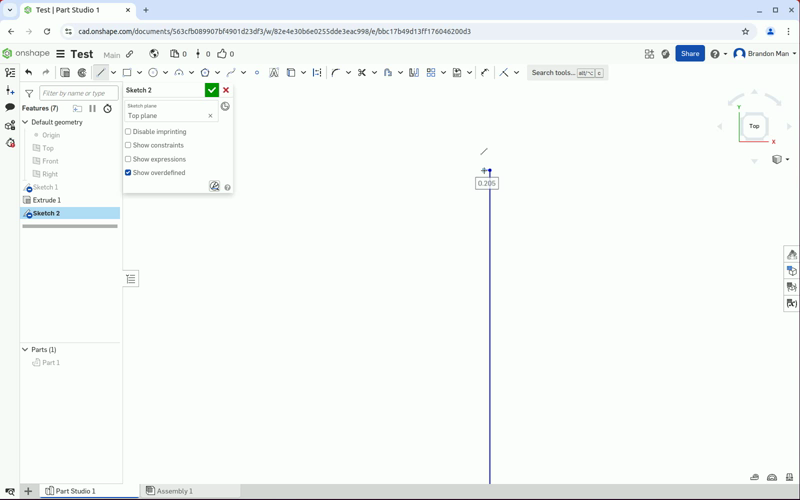
scroll(-6)
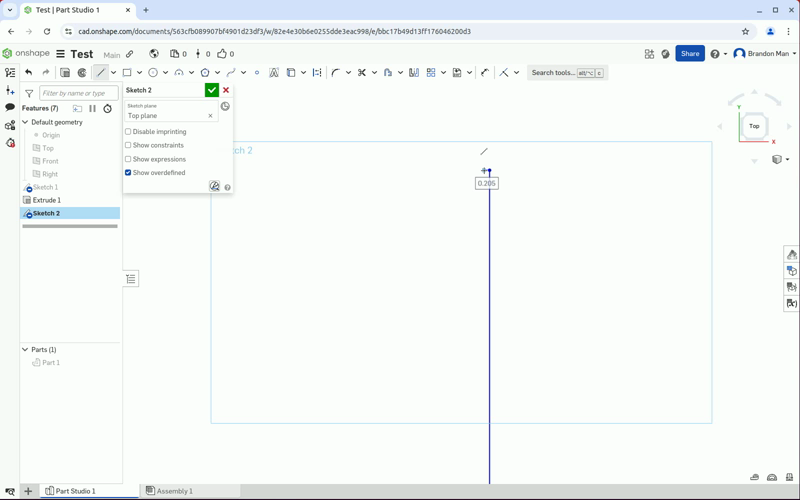
scroll(-6)
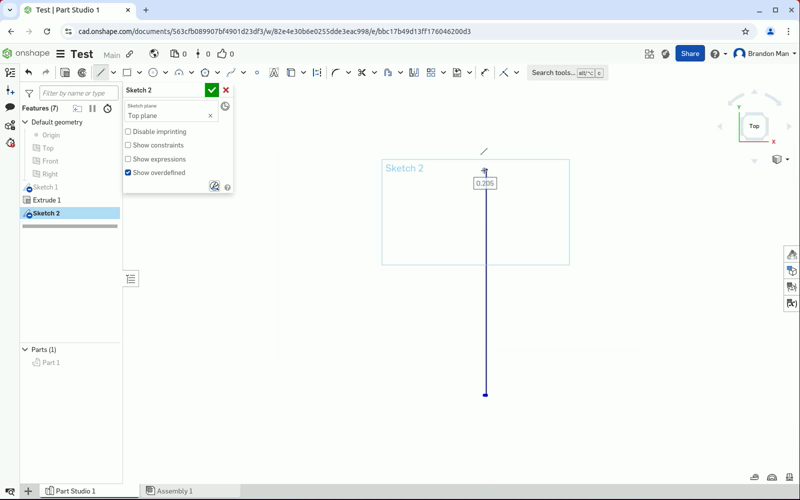
scroll(-6)
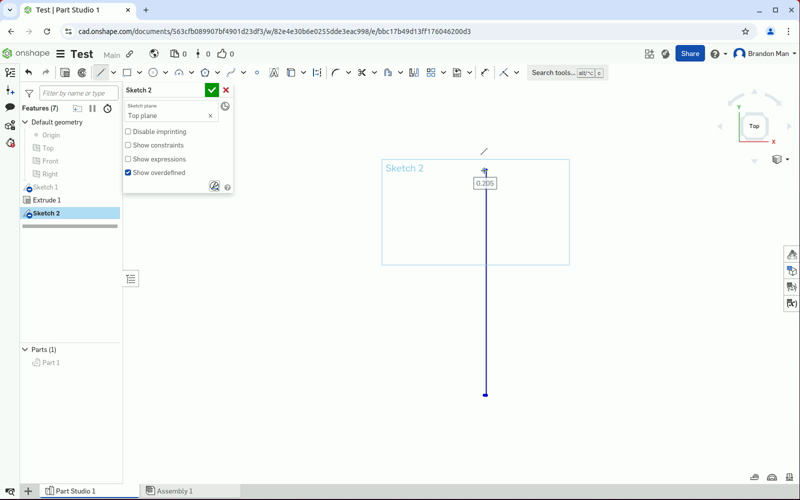
scroll(-6)
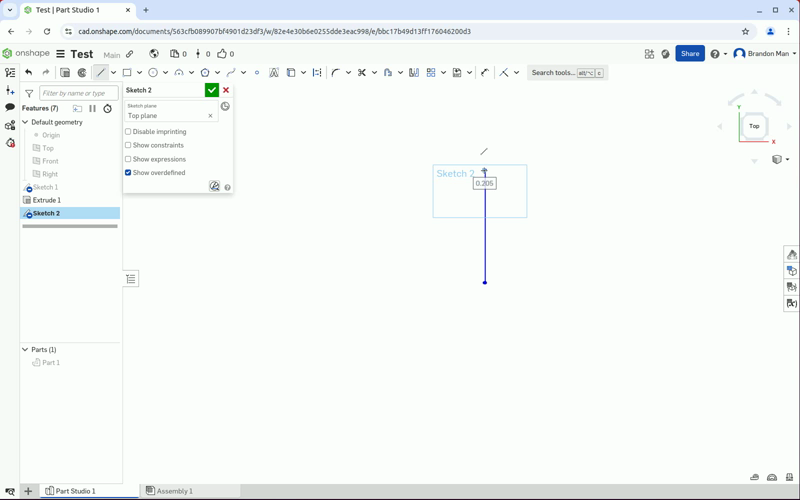
key_up(shift)
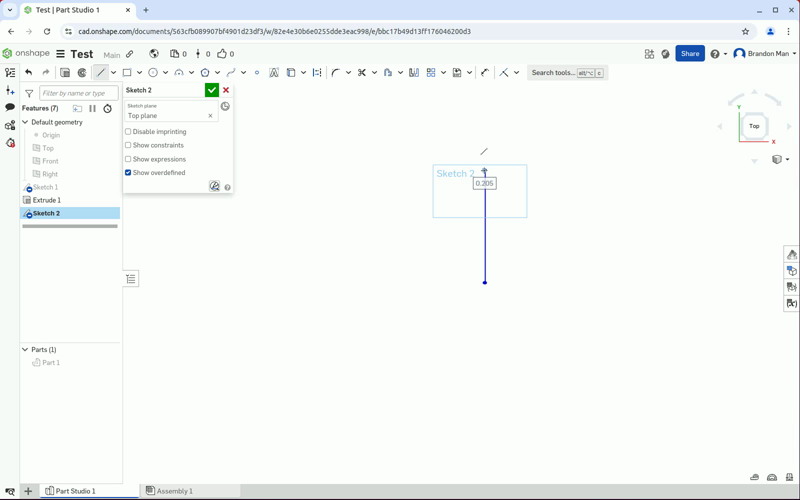
key_down(shift)
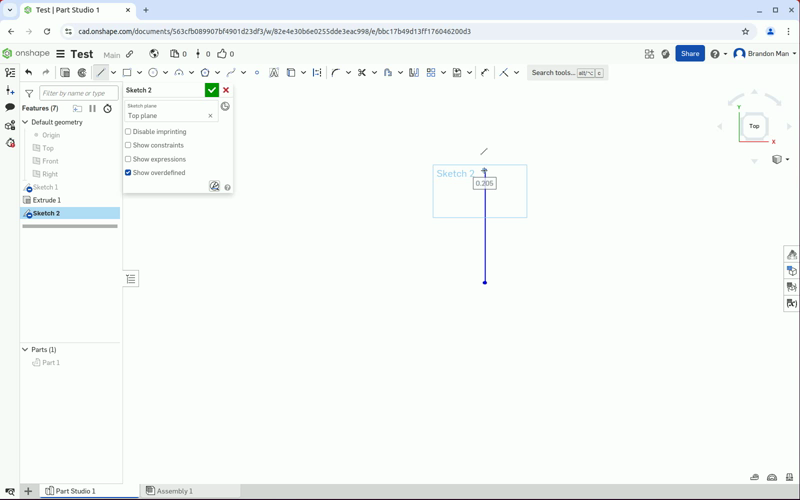
mouse_move(484, 282)
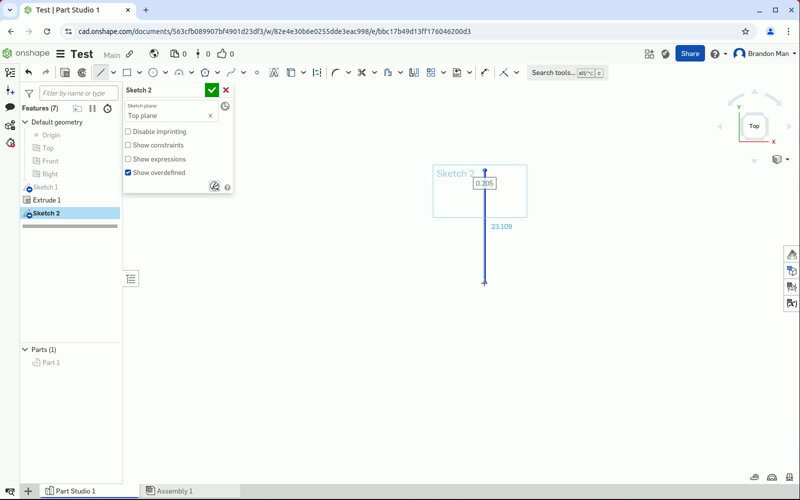
scroll(6)
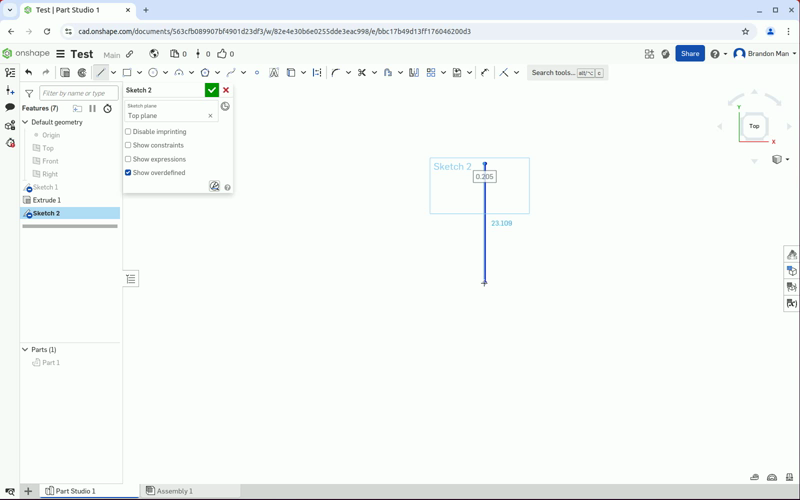
scroll(6)
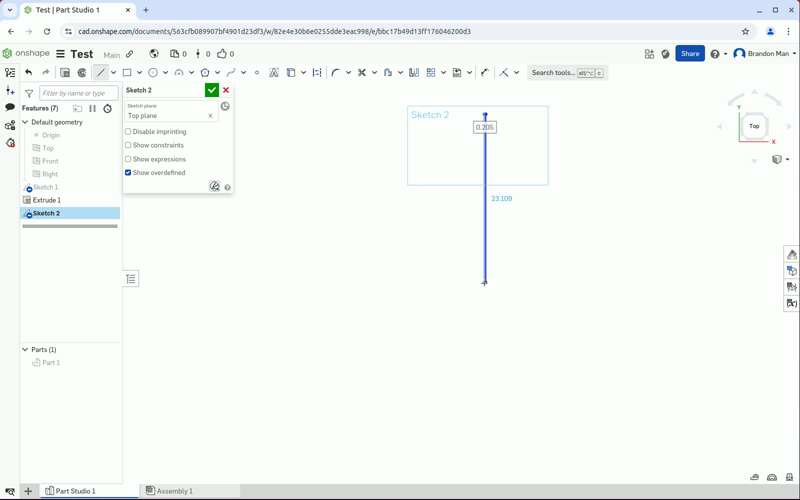
scroll(6)
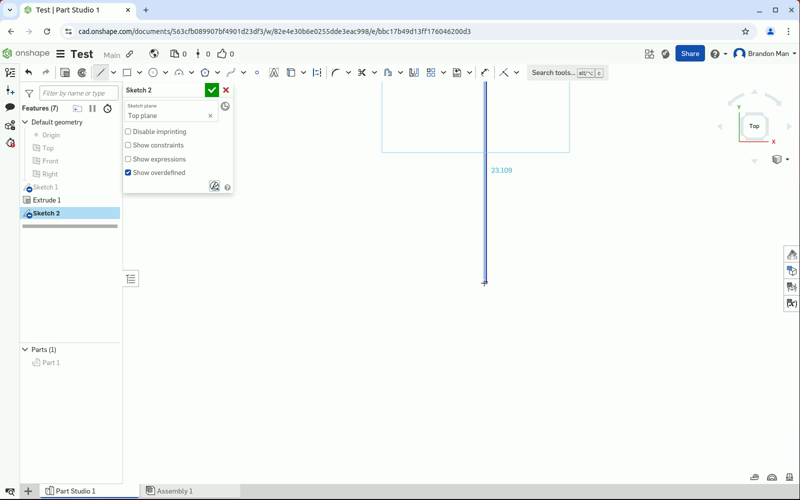
scroll(6)
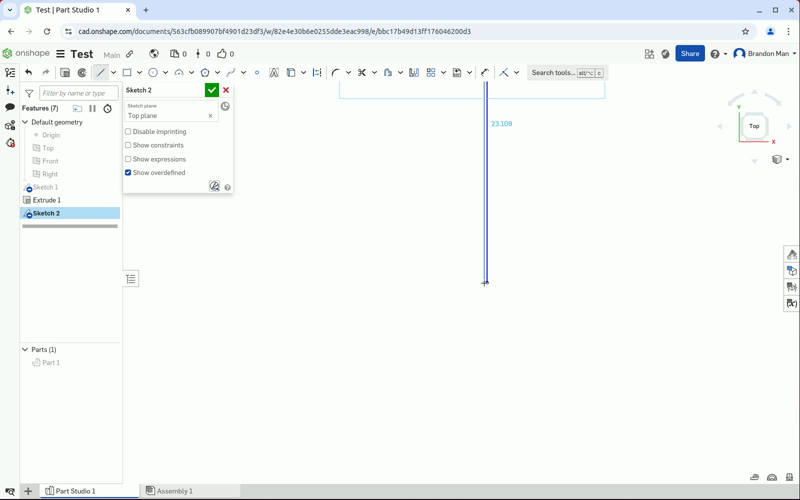
scroll(6)
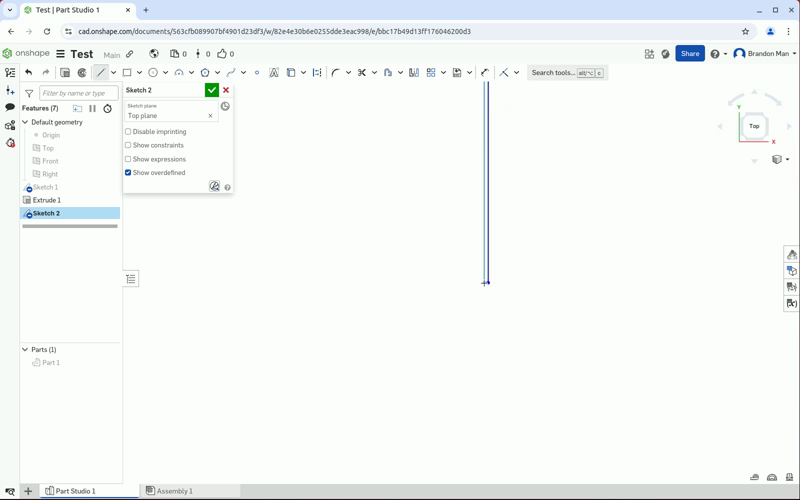
scroll(6)
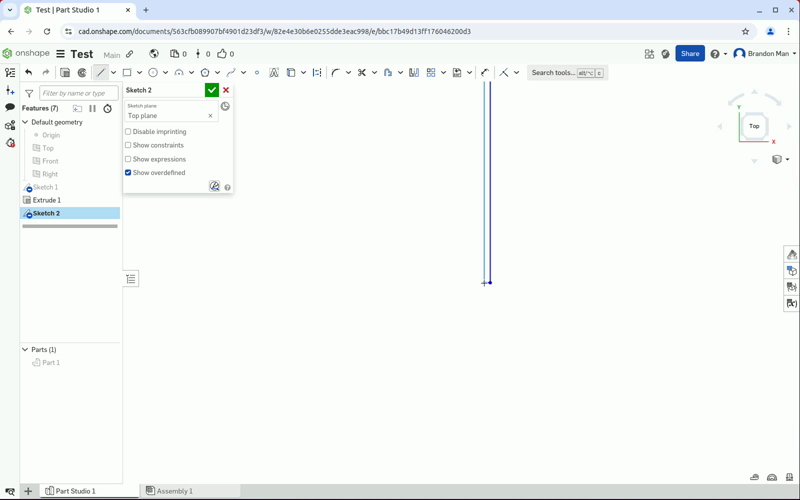
scroll(6)
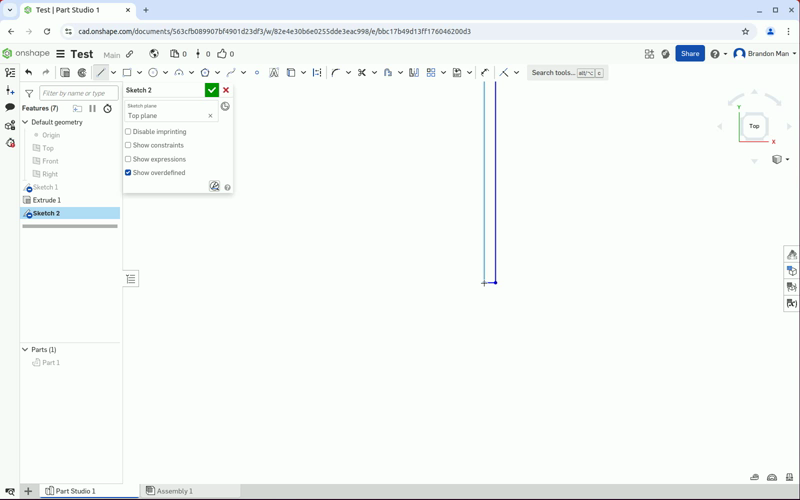
key_up(shift)
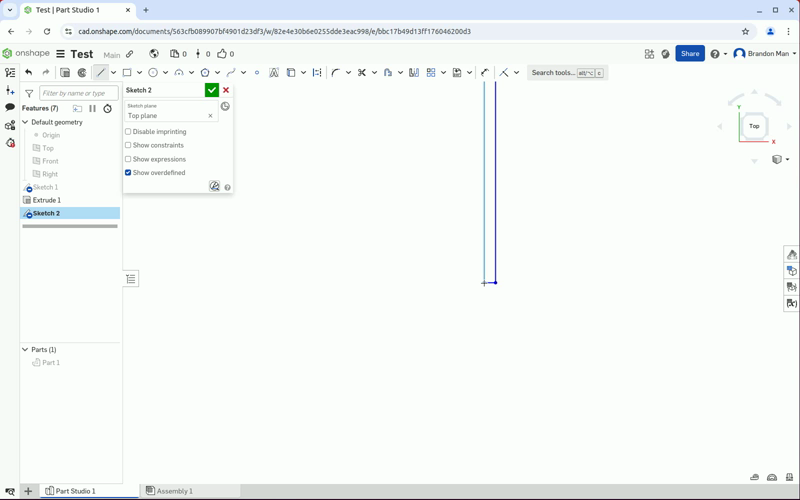
click(484, 282)
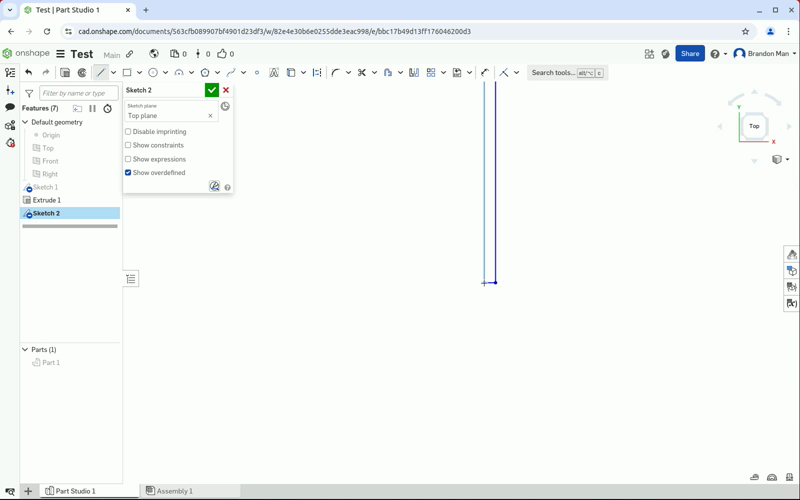
scroll(-6)
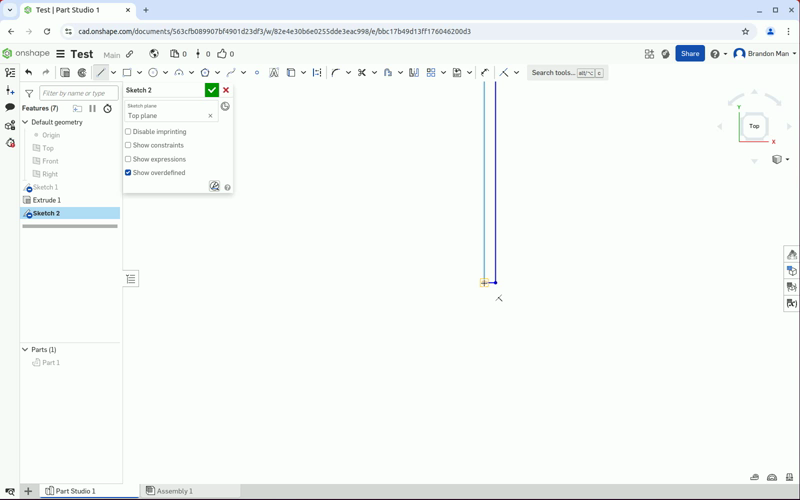
scroll(-6)
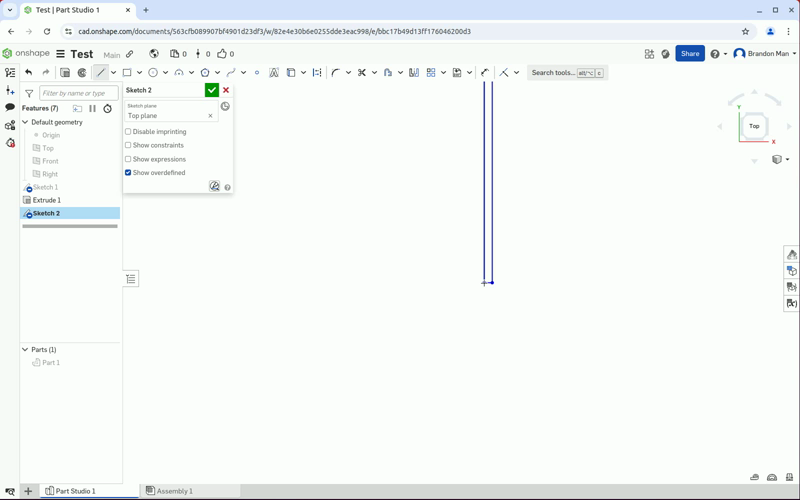
scroll(-6)
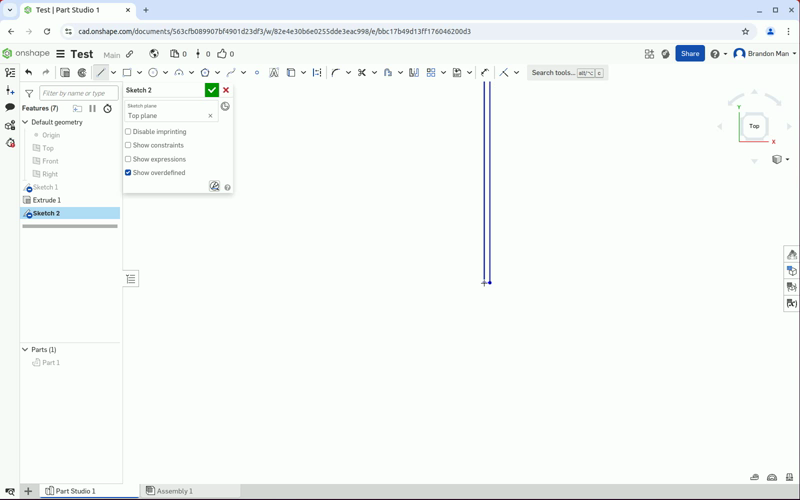
scroll(-6)
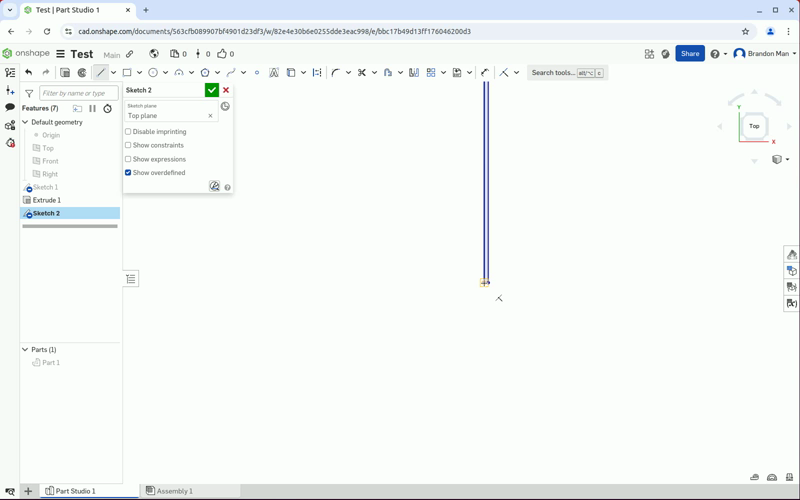
scroll(-6)
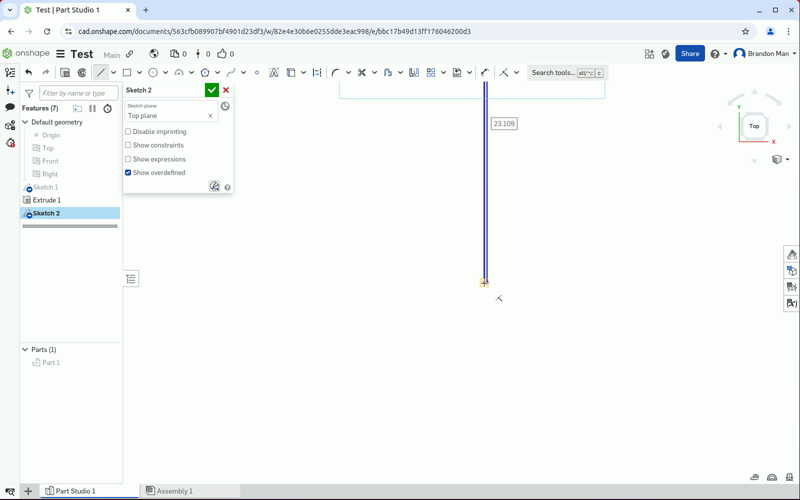
scroll(-6)
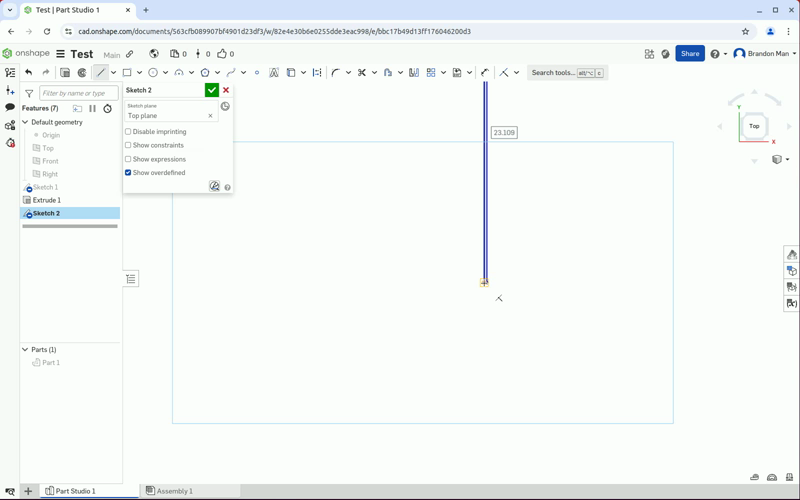
scroll(-6)
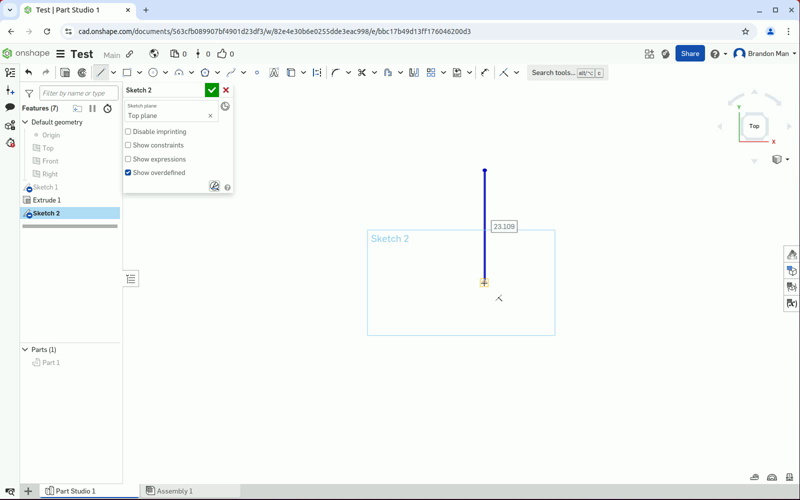
key(esc)
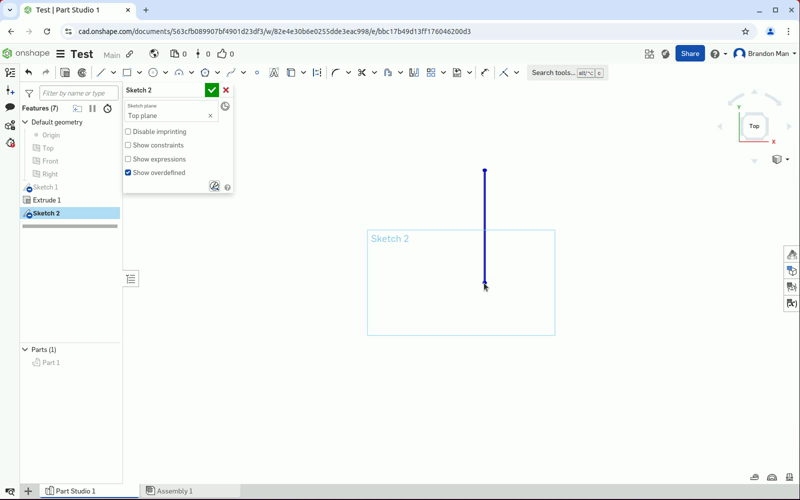
mouse_move(484, 173)
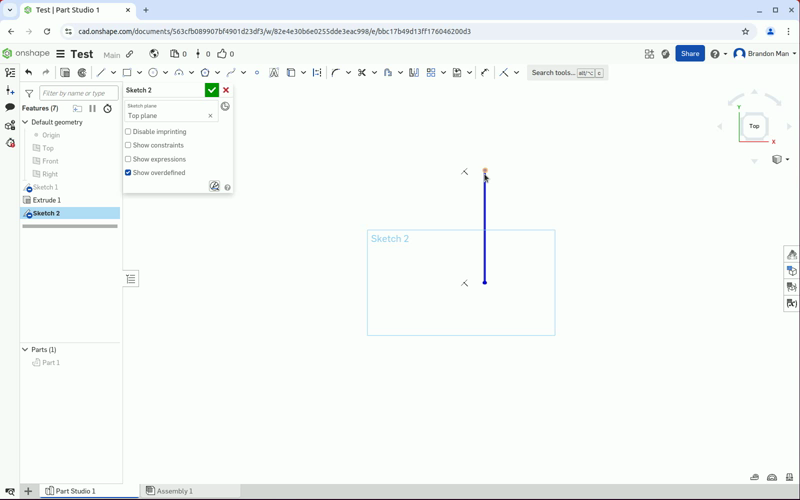
scroll(6)
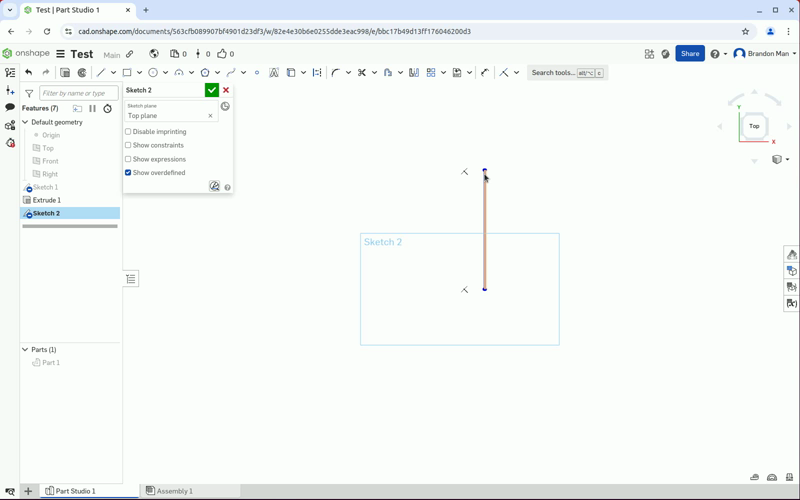
scroll(6)
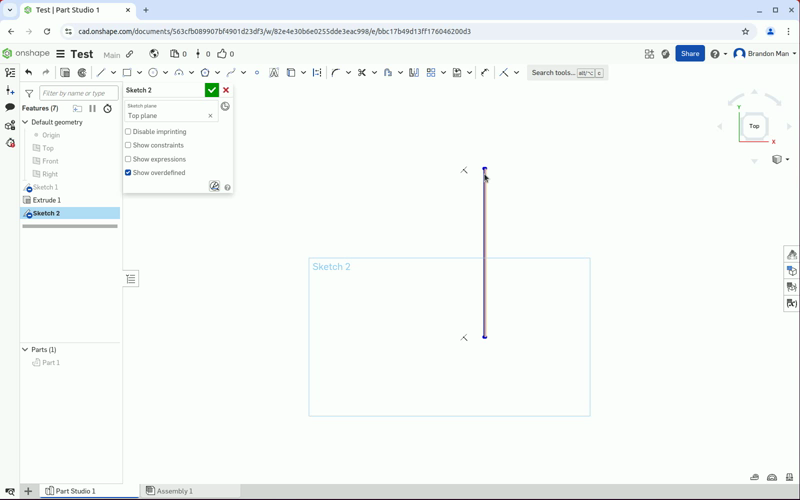
scroll(6)
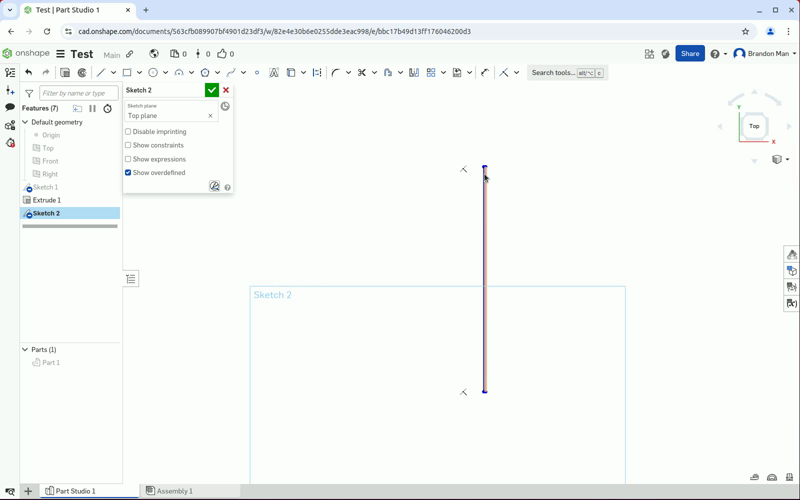
scroll(6)
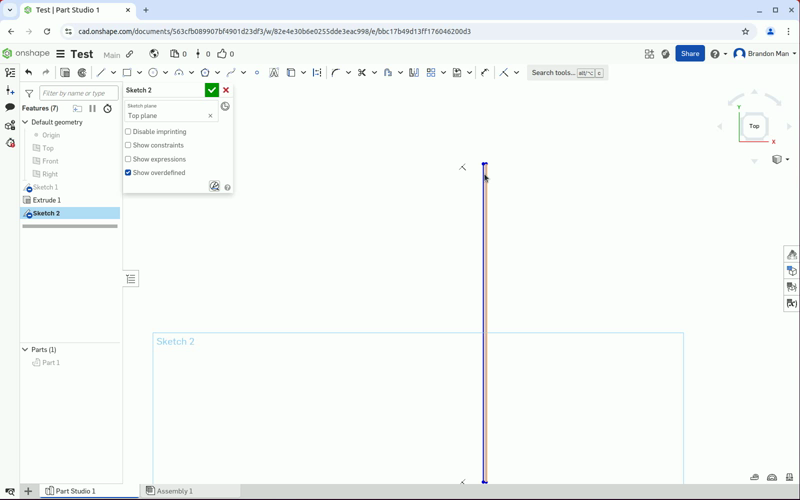
scroll(6)
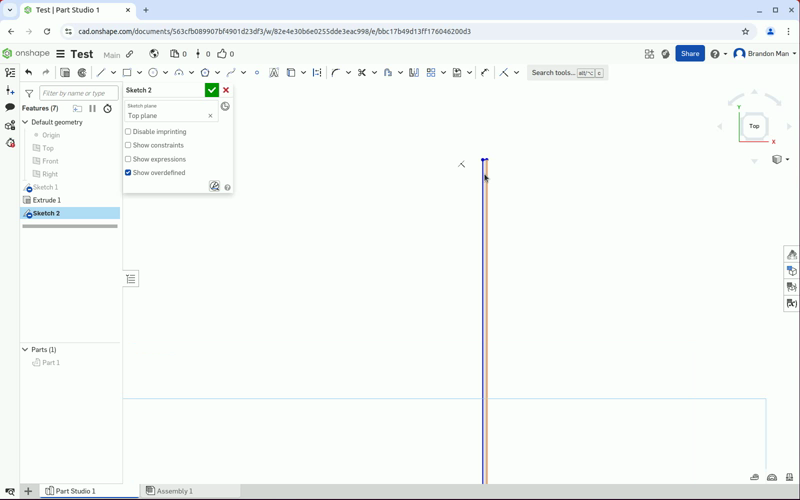
scroll(6)
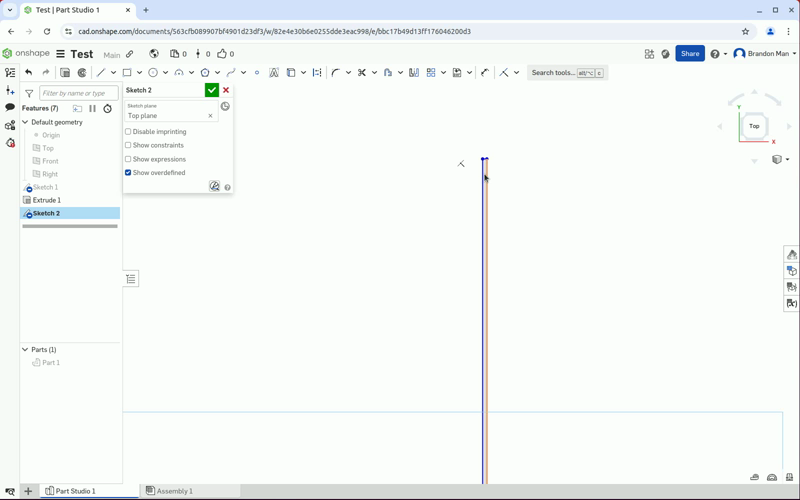
scroll(6)
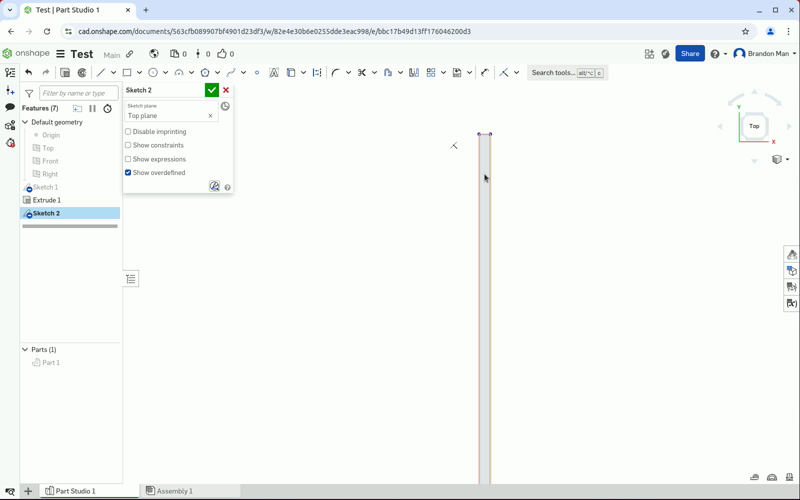
click(484, 173)
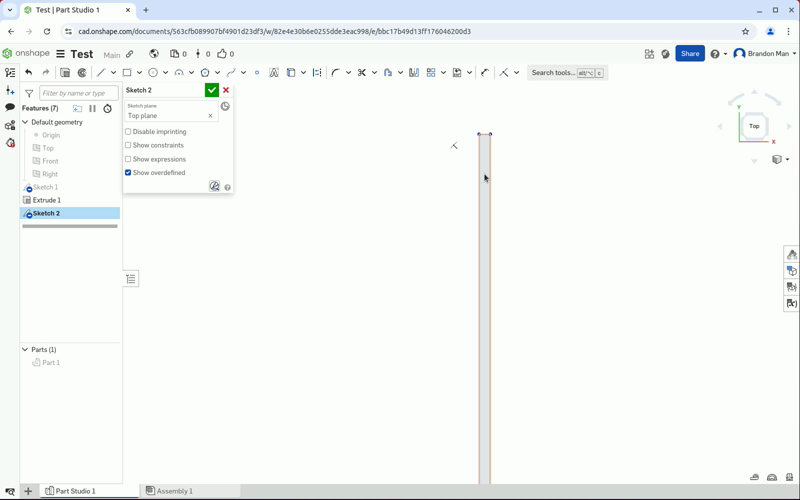
scroll(-6)
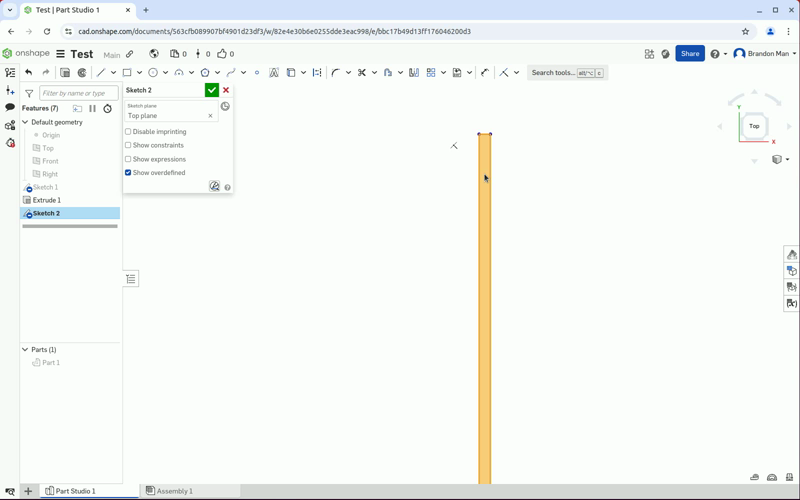
scroll(-6)
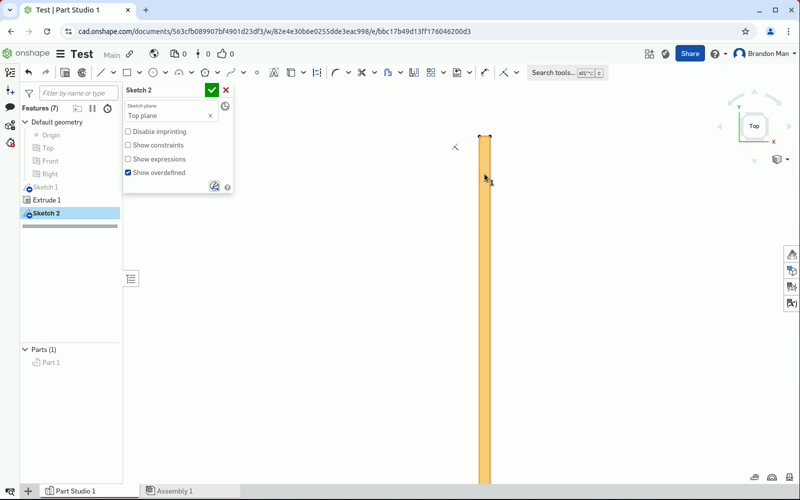
scroll(-6)
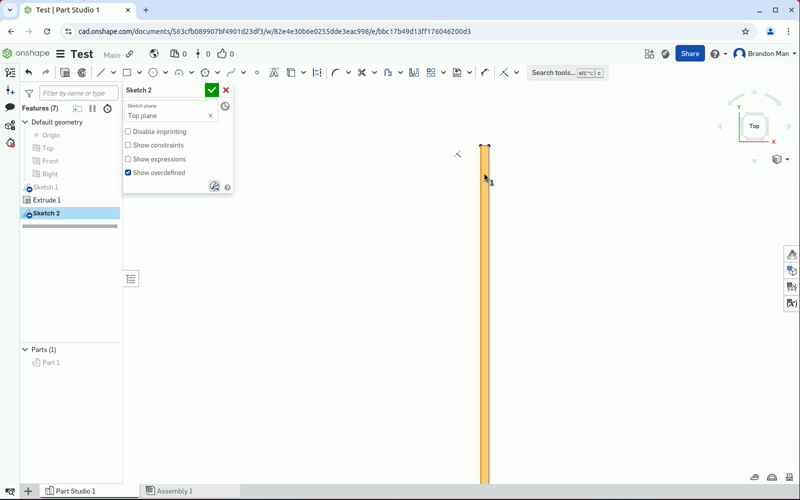
scroll(-6)
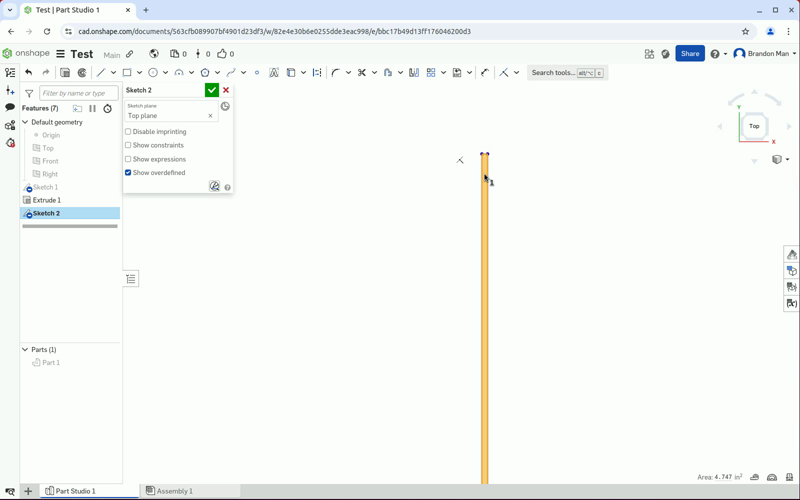
scroll(-6)
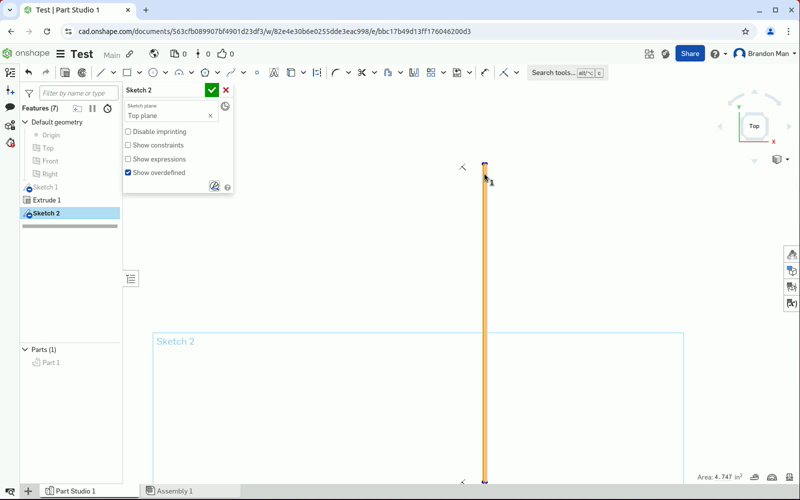
scroll(-6)
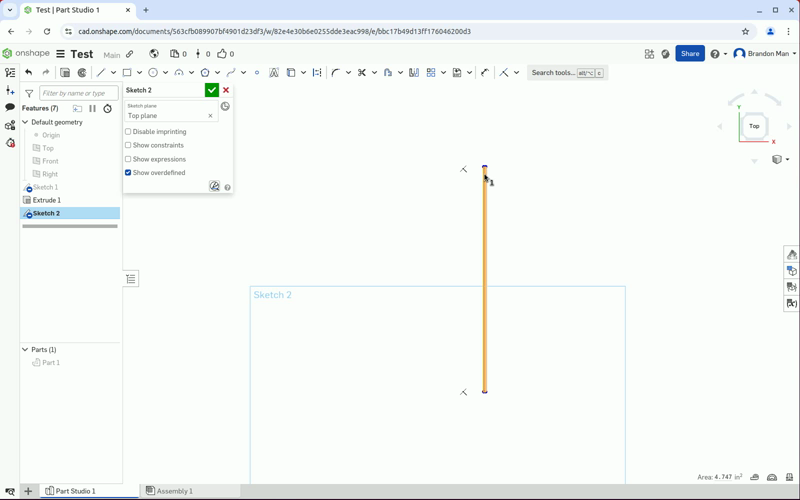
scroll(-6)
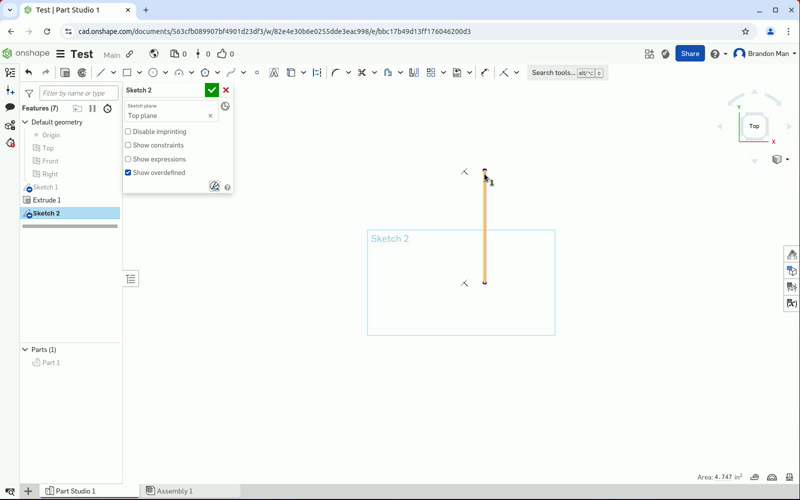
mouse_move(73, 352)
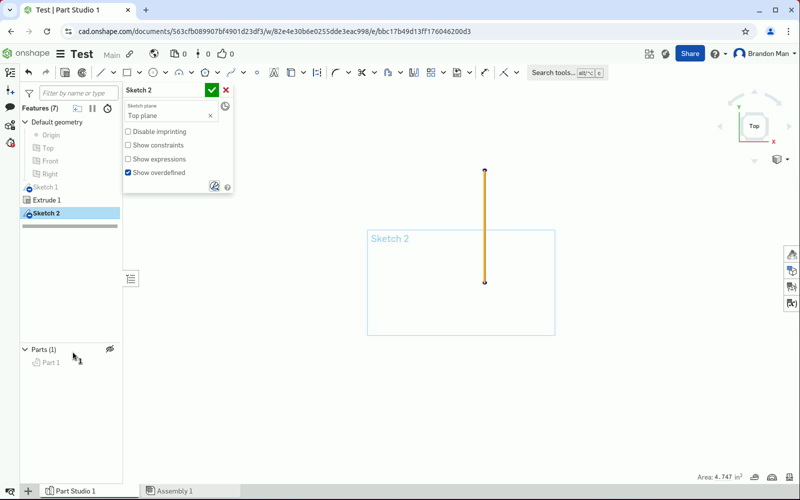
key(shift+y)
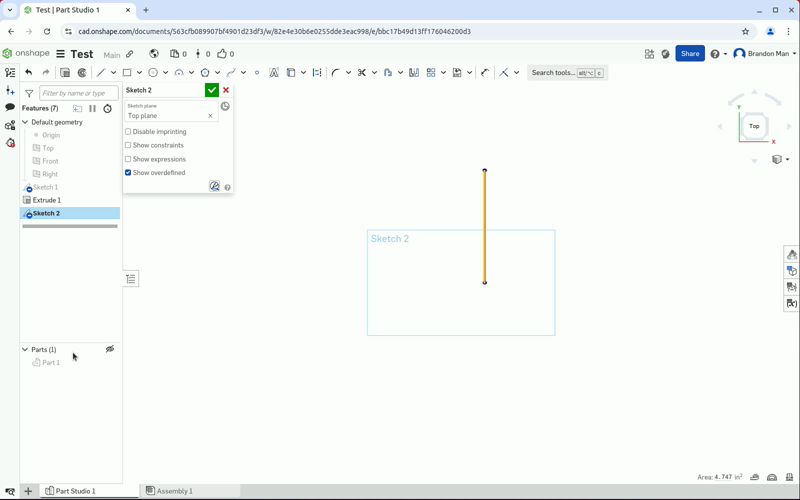
key(shift+e)
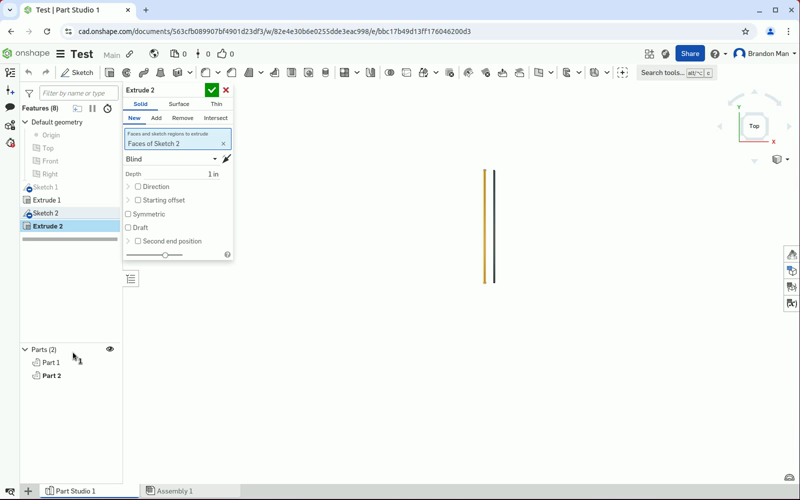
mouse_move(143, 106)
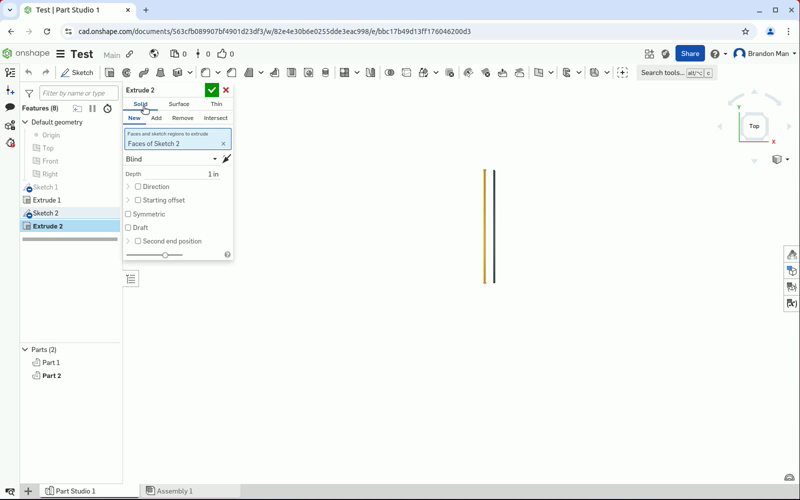
click(143, 106)
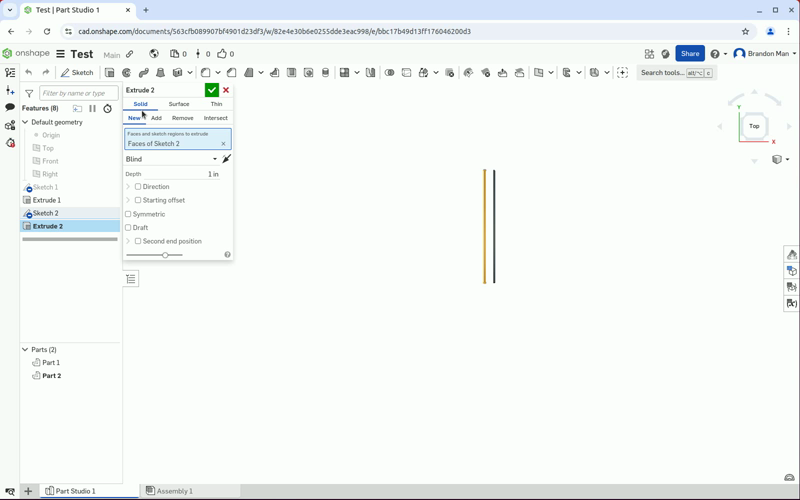
mouse_move(137, 120)
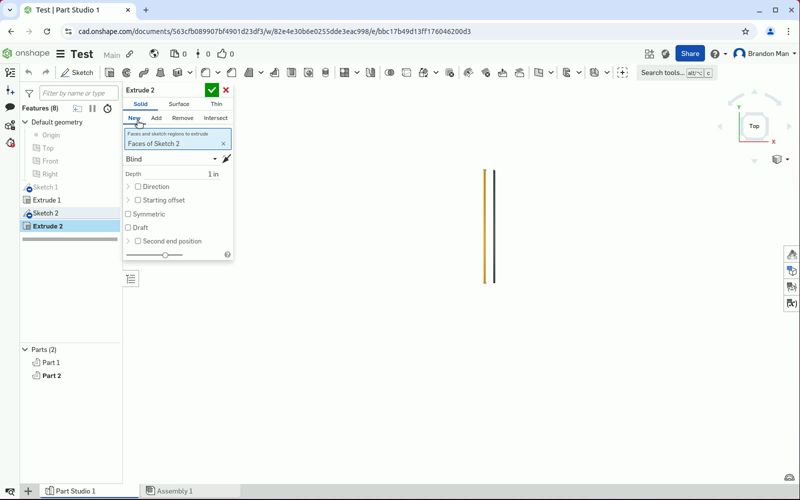
click(137, 120)
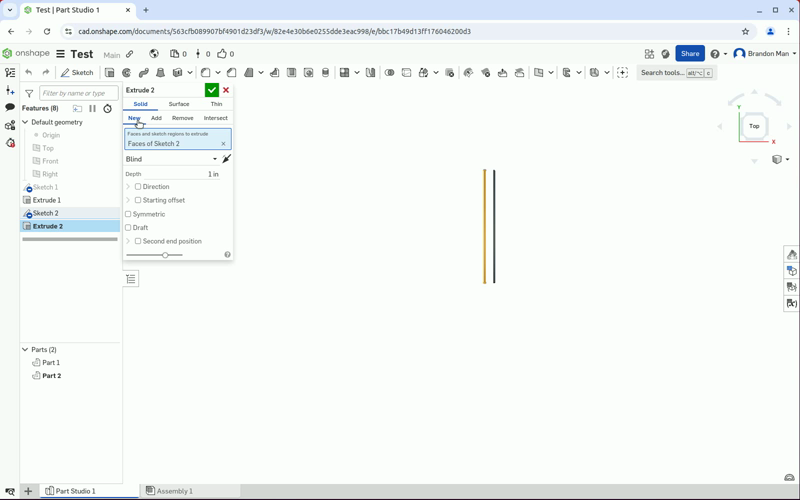
key(tab, 4)
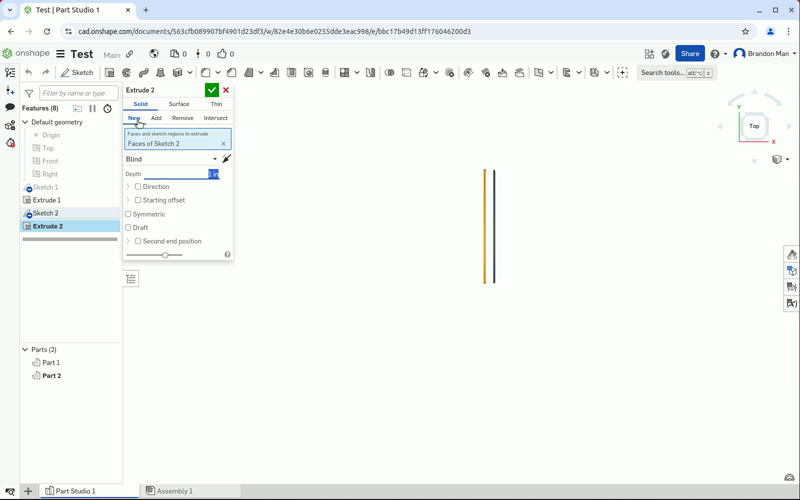
text(0.241)
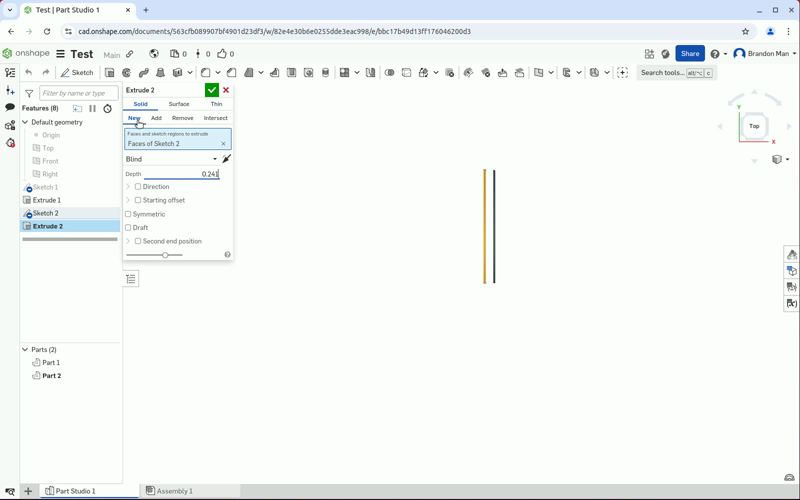
key(enter)
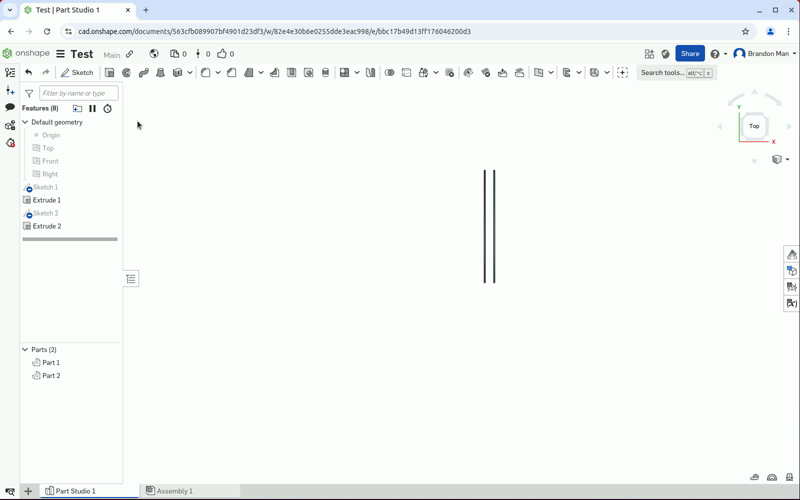
key(shift+h)
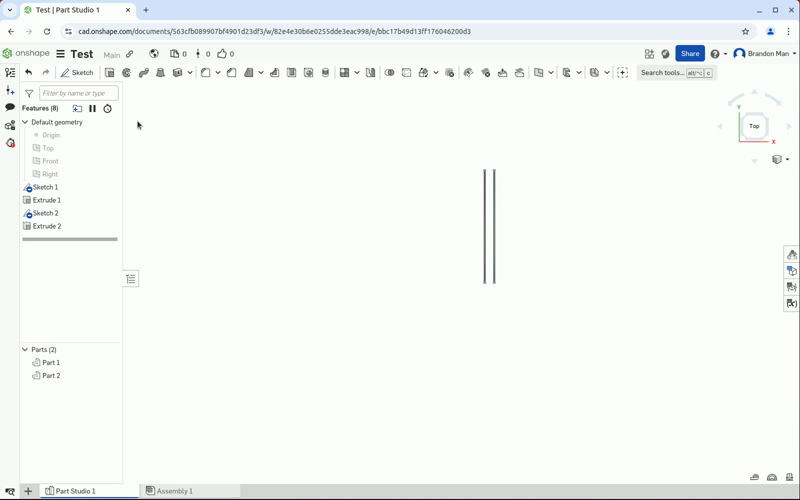
key(shift+h)
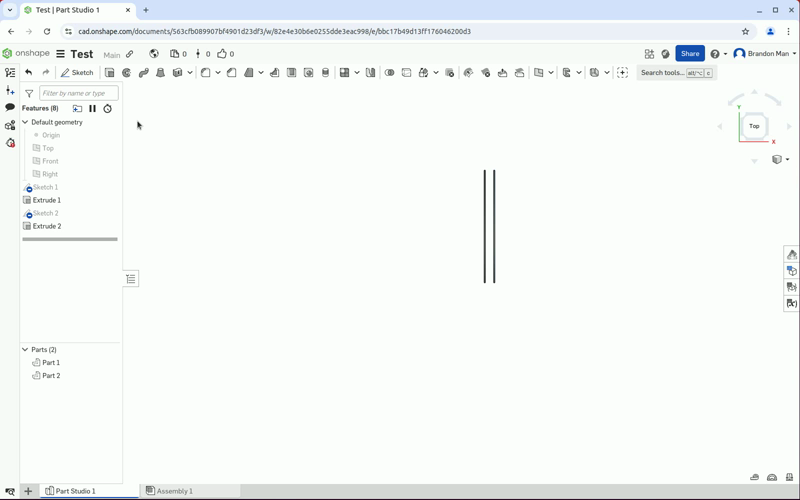
mouse_move(73, 189)
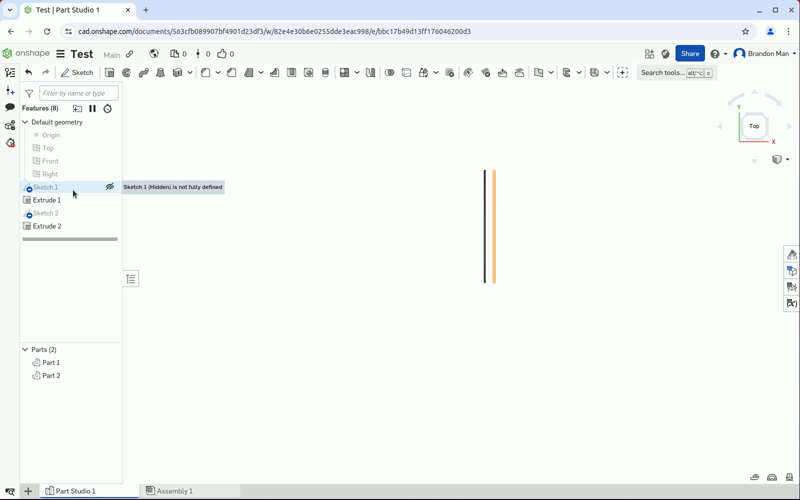
click(73, 189)
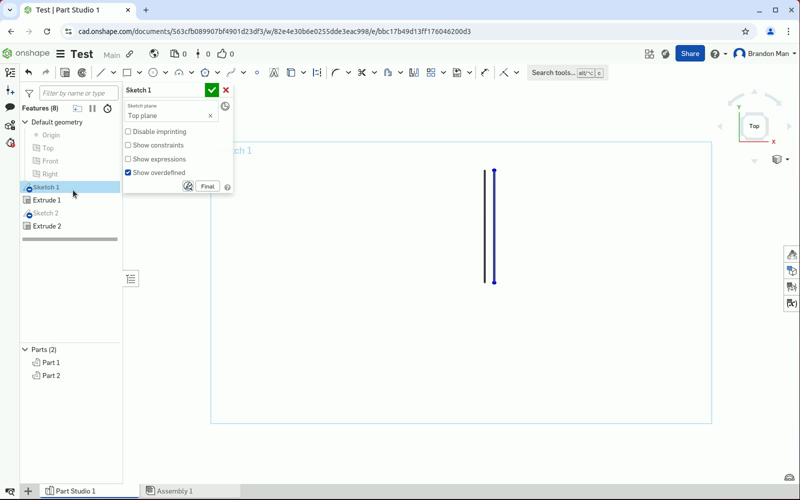
mouse_move(229, 92)
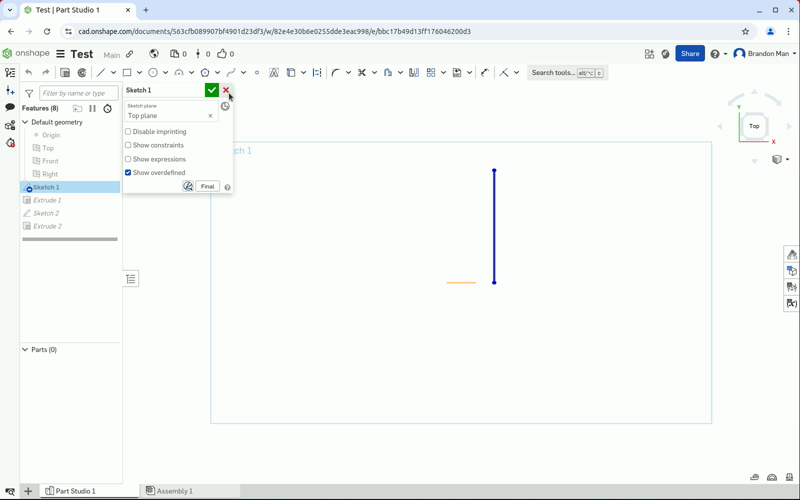
click(229, 92)
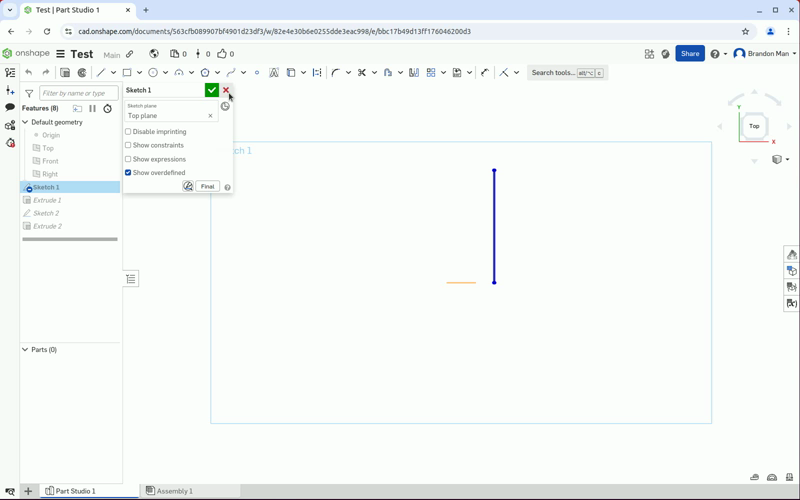
key(shift+s)
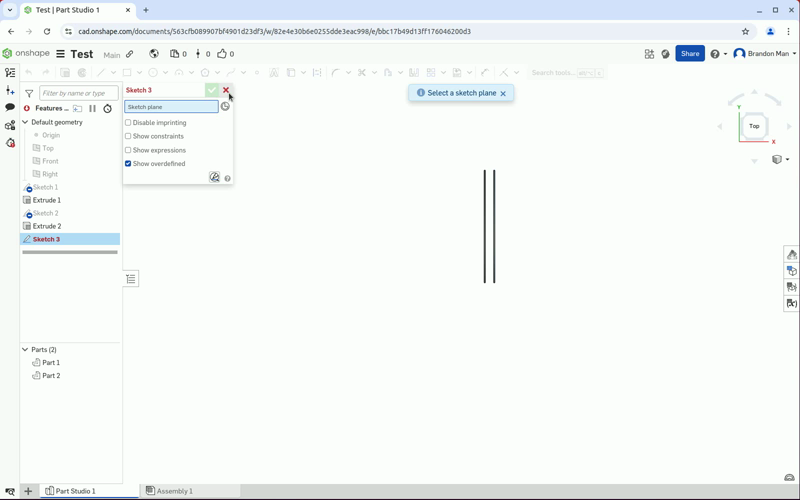
mouse_move(73, 150)
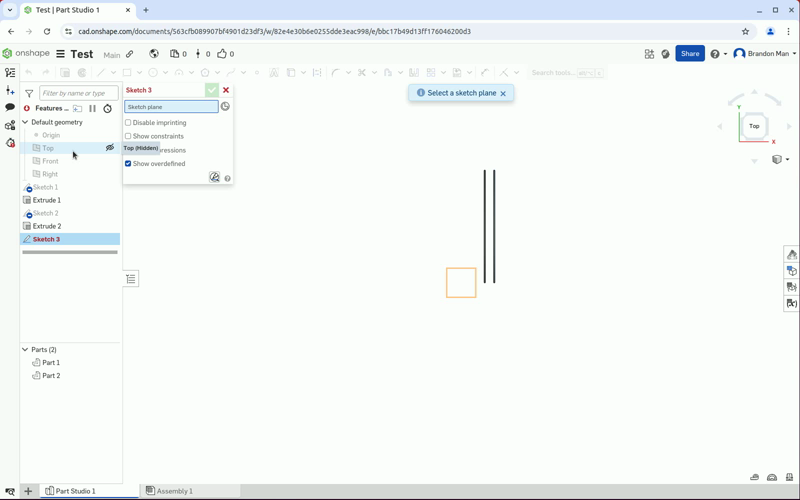
click(73, 150)
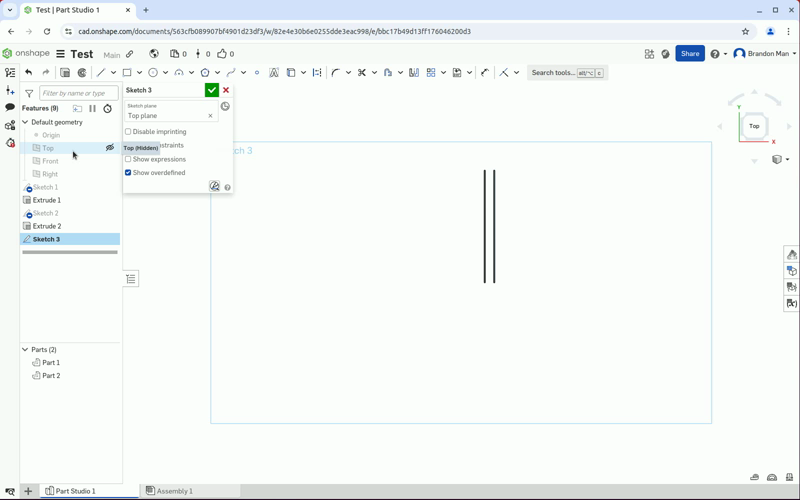
mouse_move(73, 352)
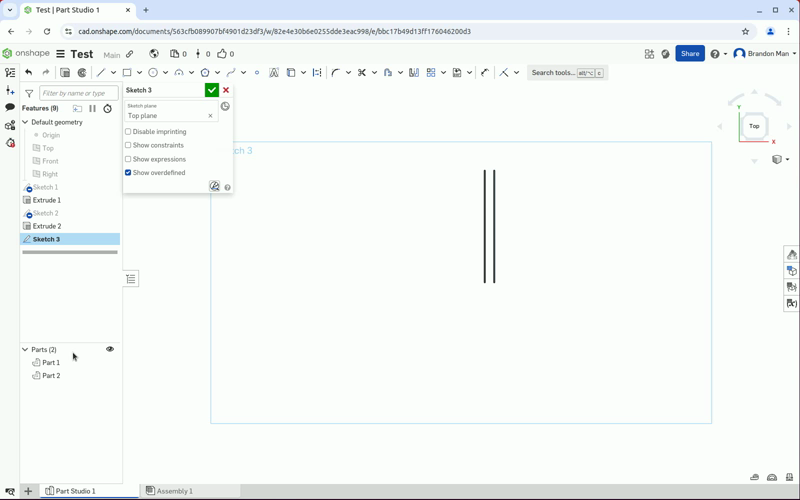
key(y)
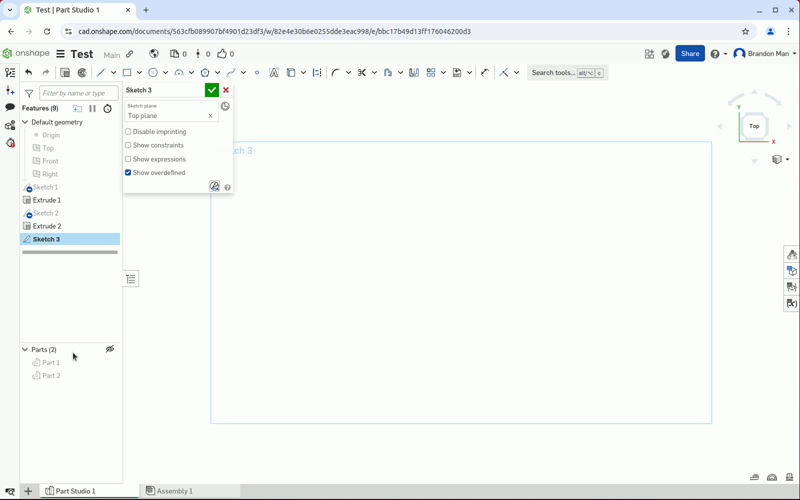
key(l)
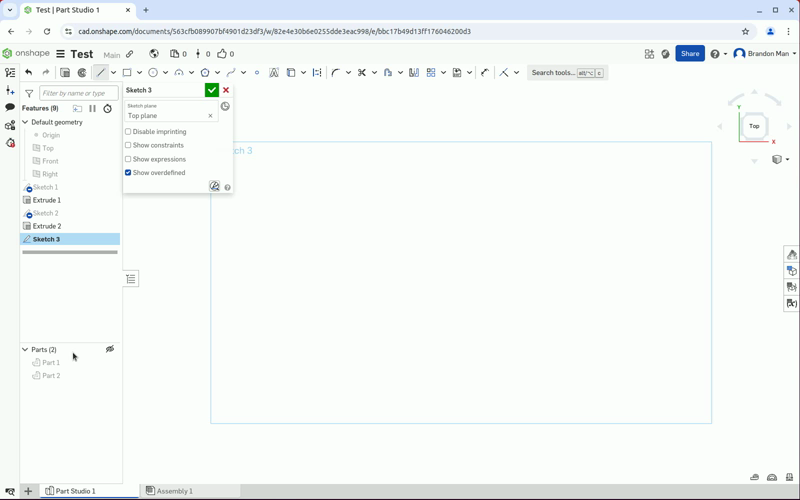
key_down(shift)
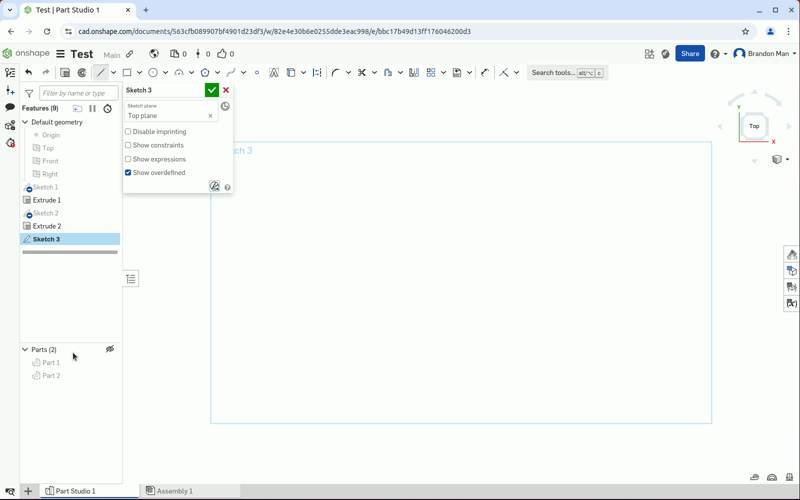
mouse_move(460, 282)
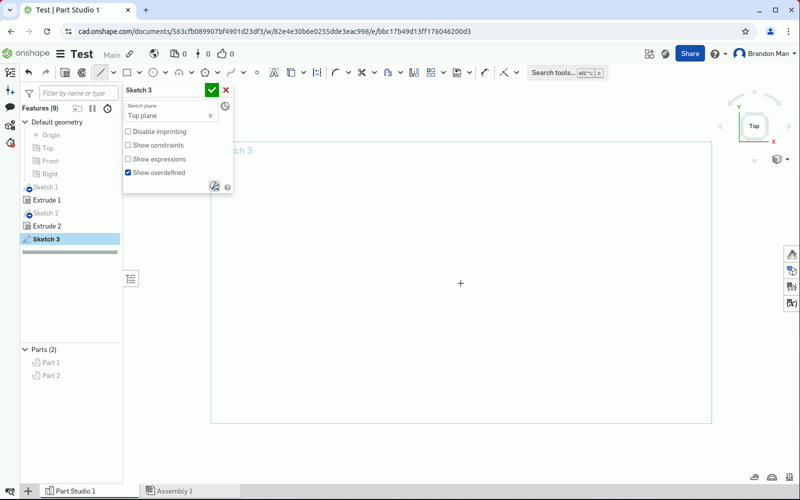
click(460, 282)
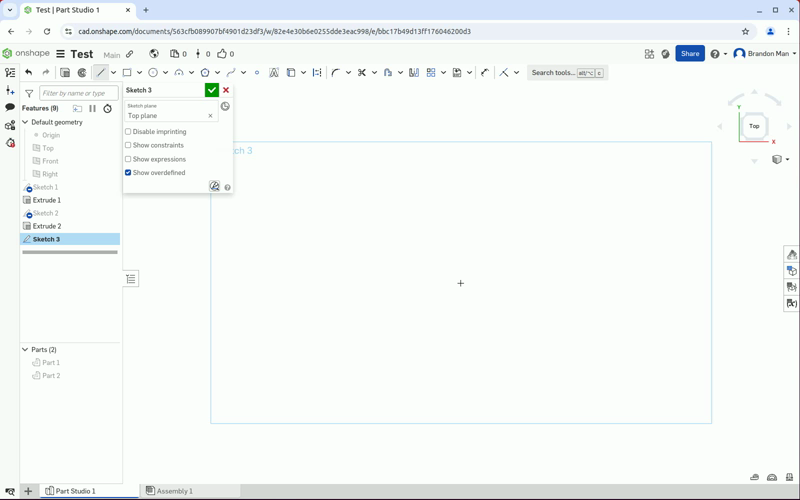
key_up(shift)
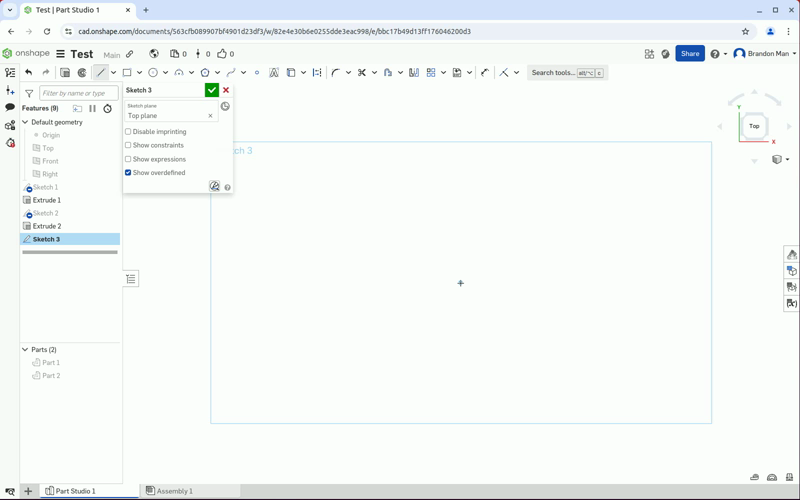
key_down(shift)
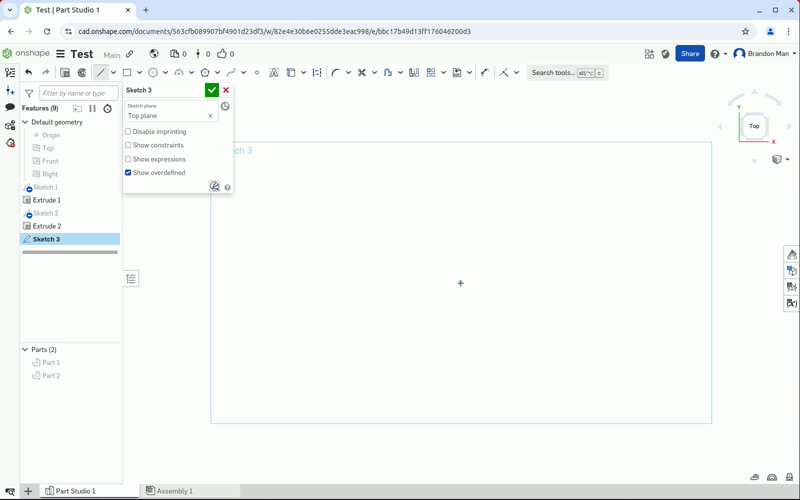
mouse_move(490, 282)
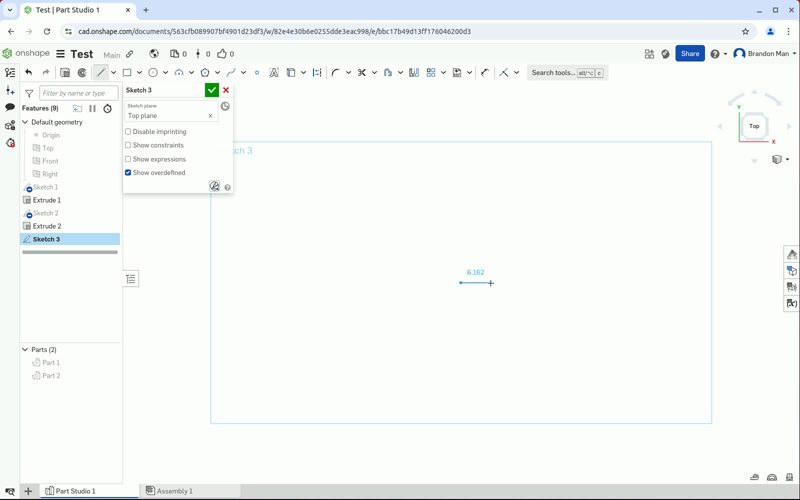
mouse_move(461, 282)
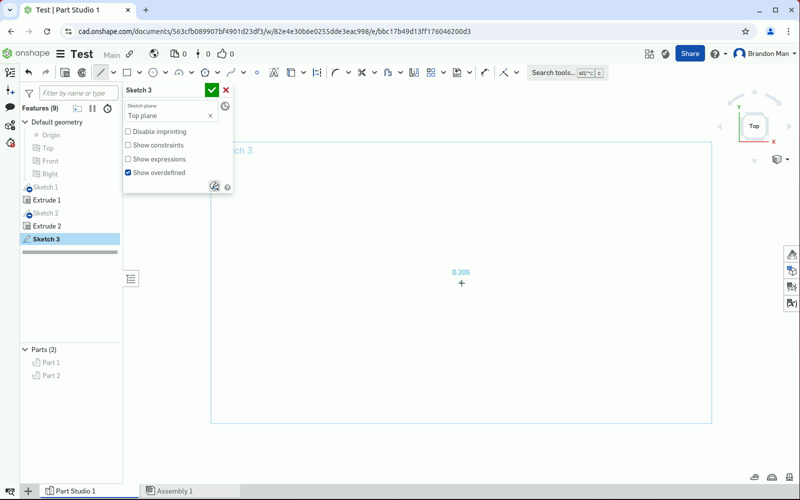
scroll(6)
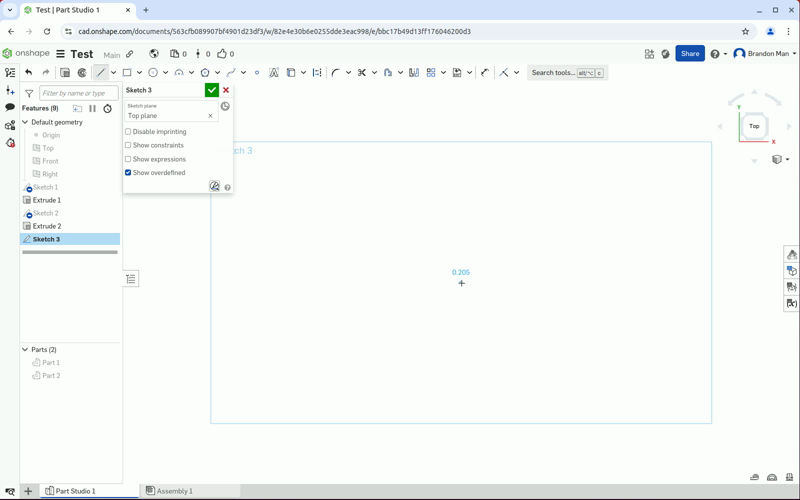
scroll(6)
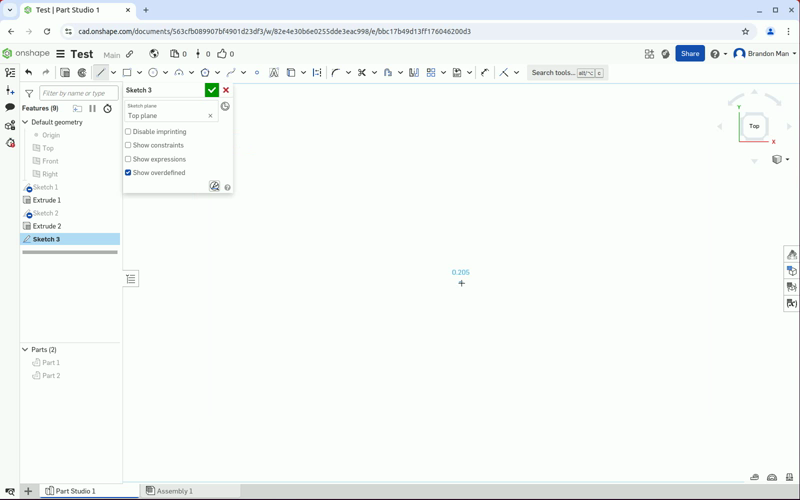
scroll(6)
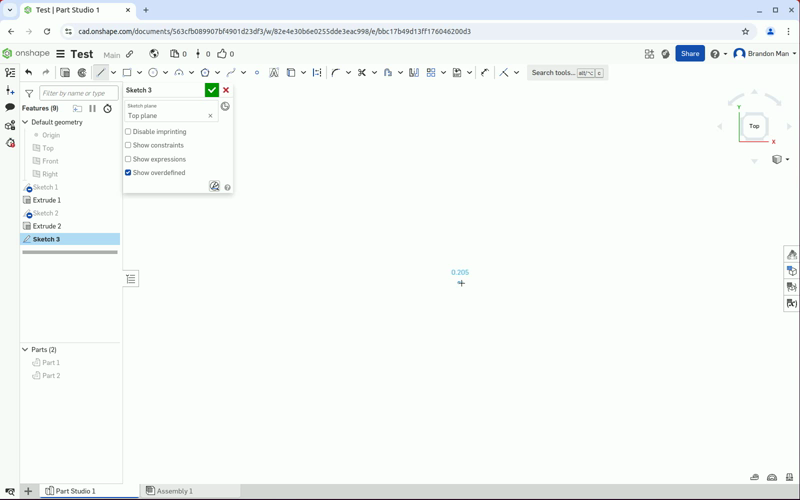
scroll(6)
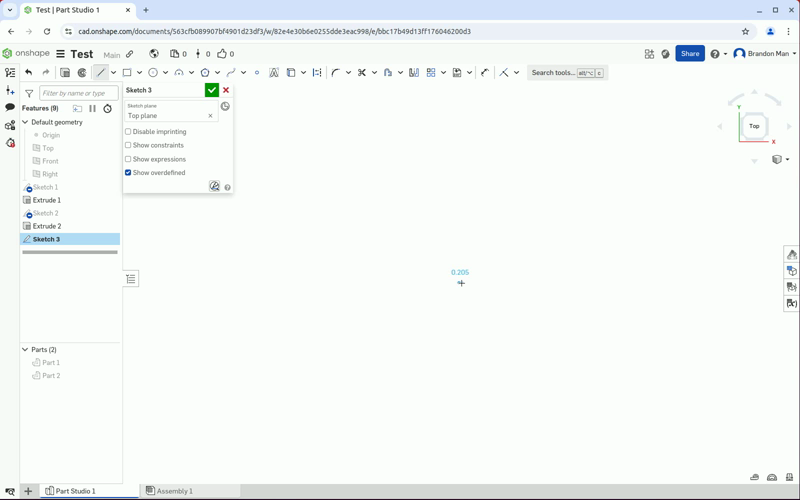
scroll(6)
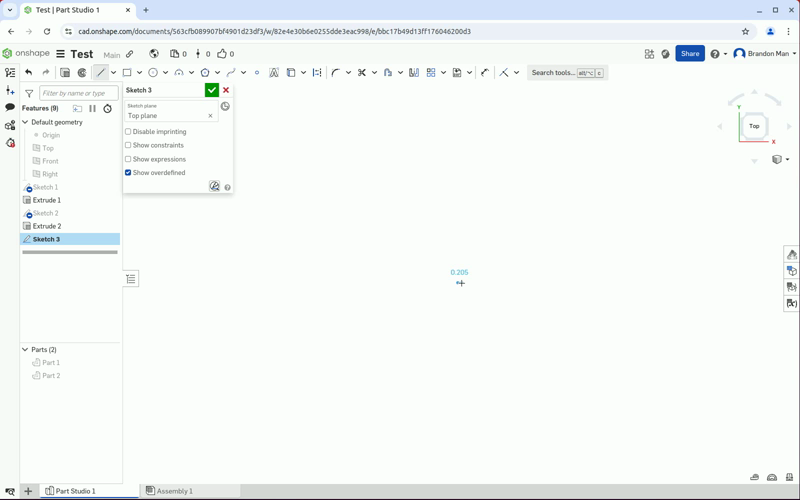
scroll(6)
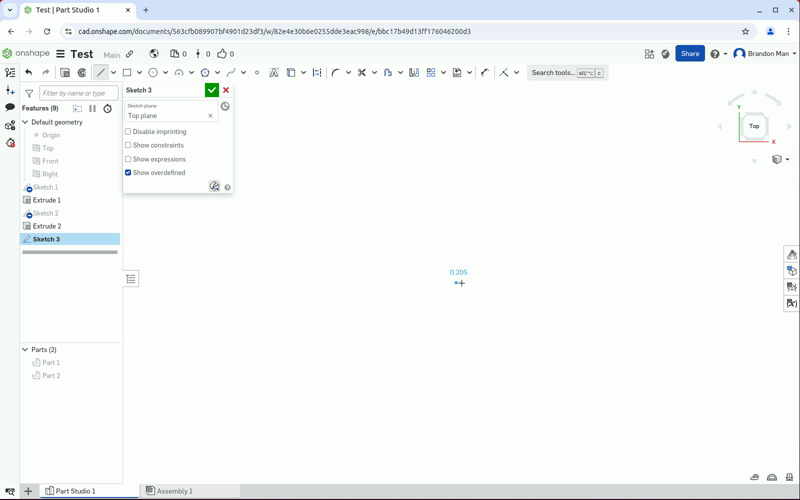
scroll(6)
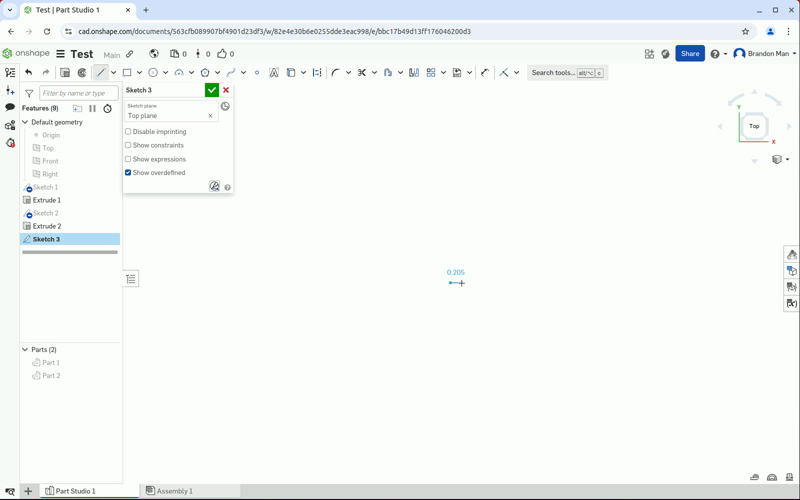
click(461, 282)
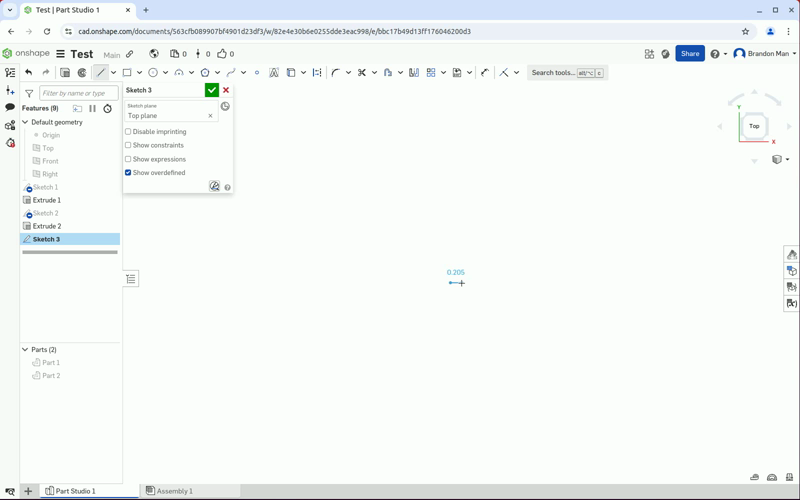
scroll(-6)
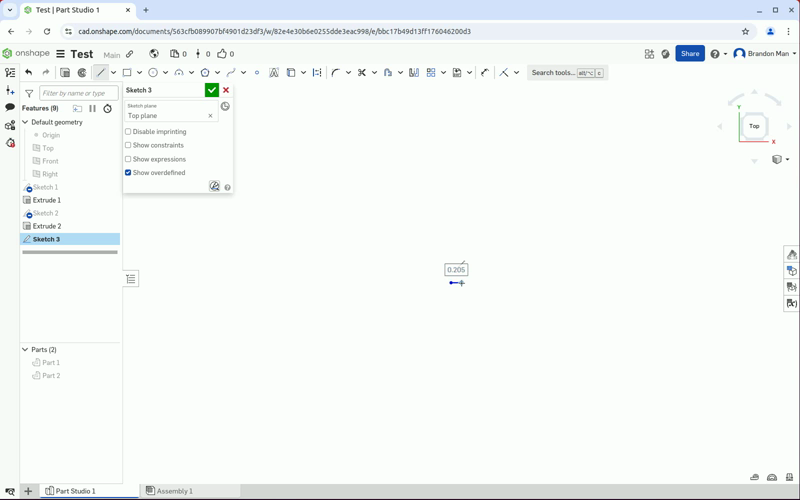
scroll(-6)
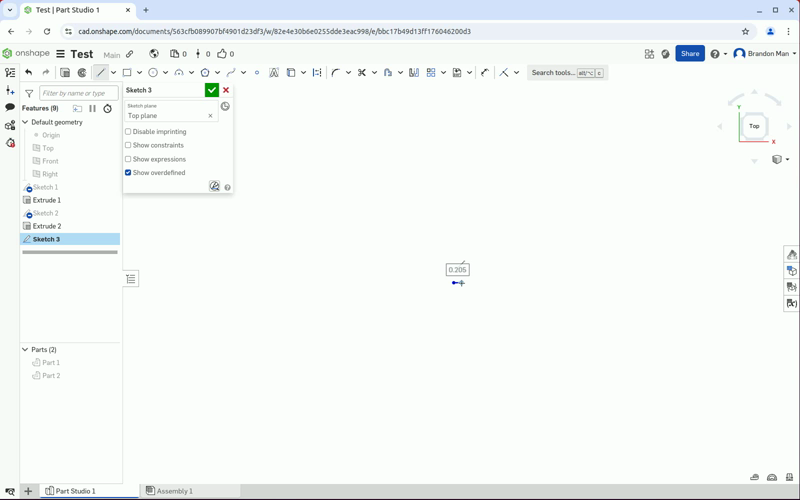
scroll(-6)
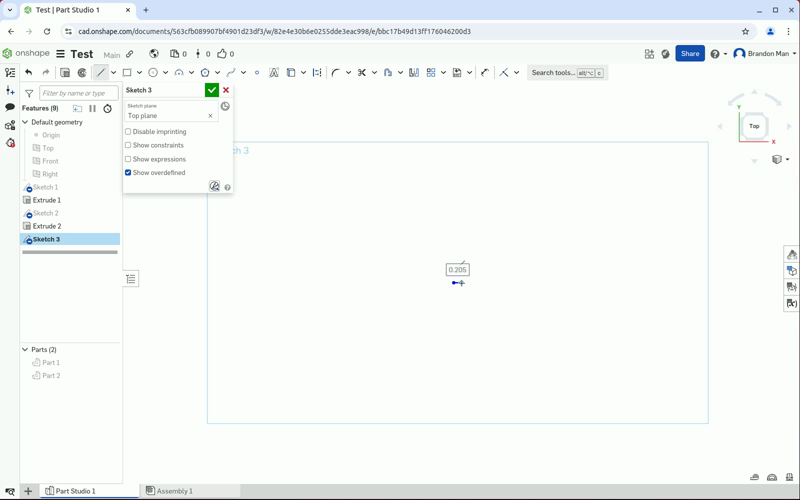
scroll(-6)
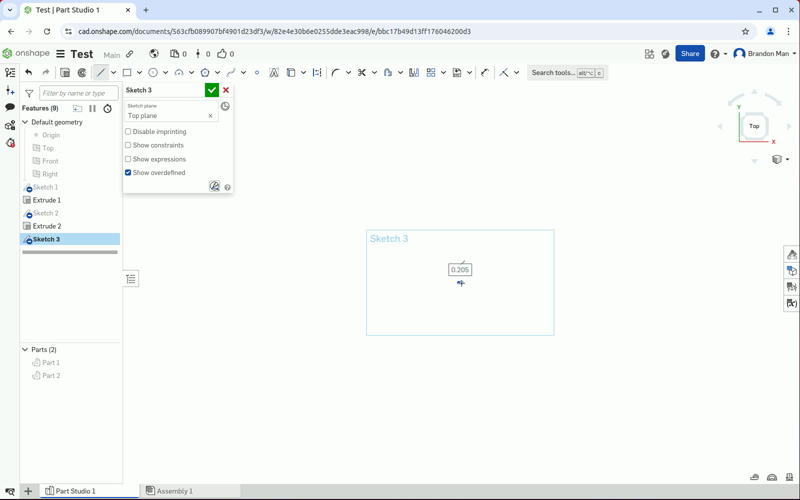
scroll(-6)
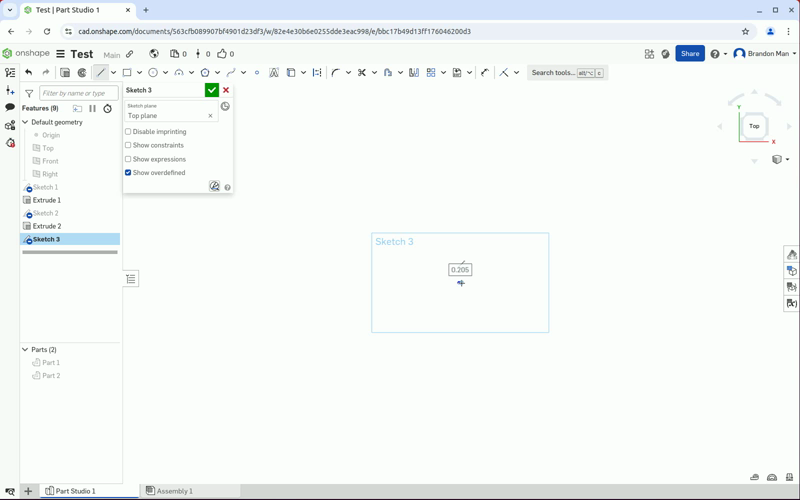
scroll(-6)
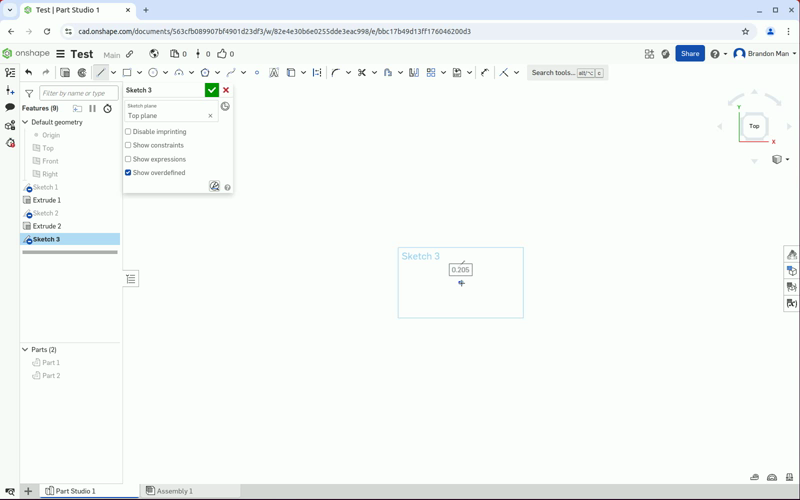
scroll(-6)
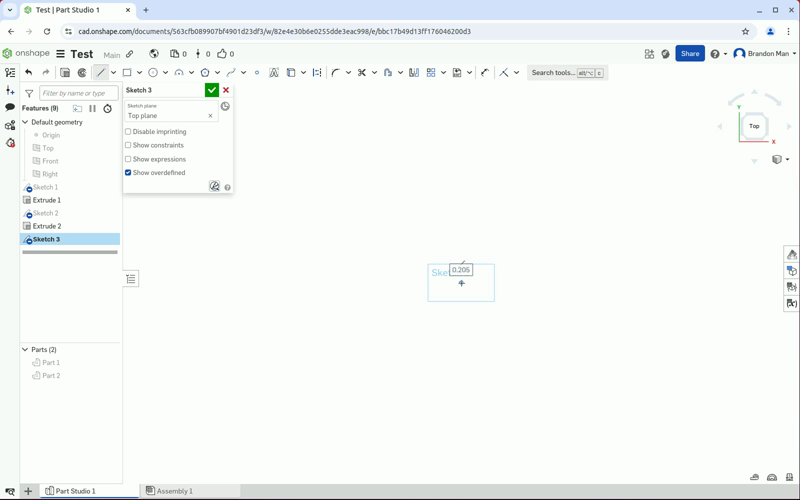
key_up(shift)
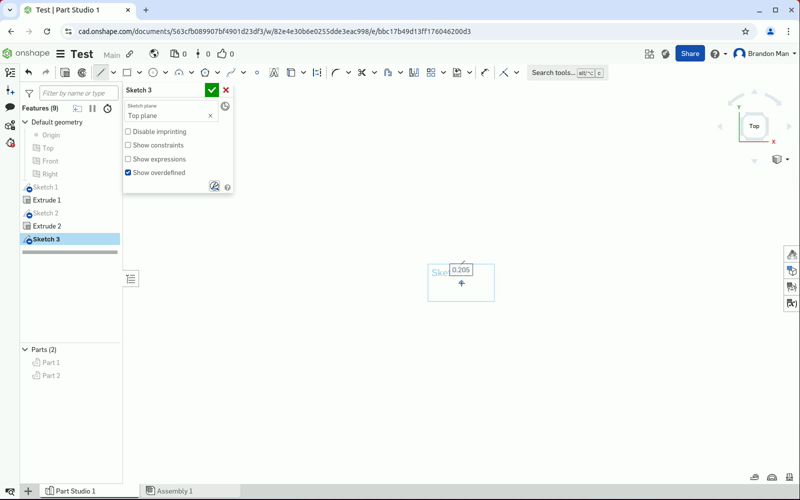
key_down(shift)
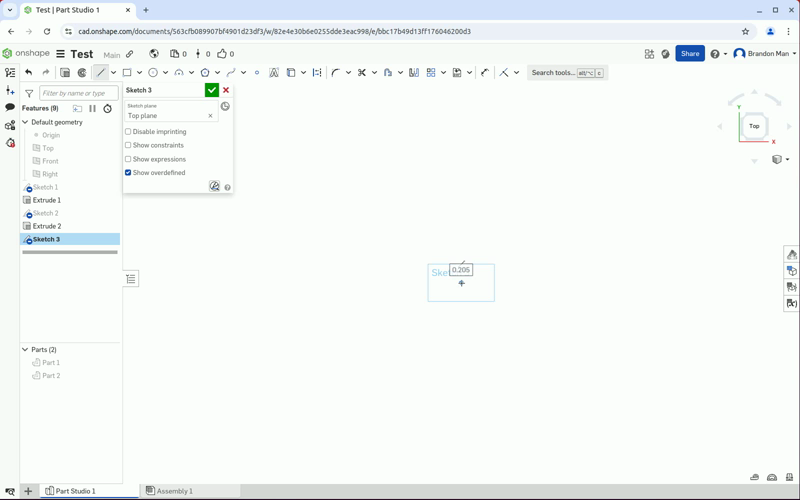
mouse_move(461, 170)
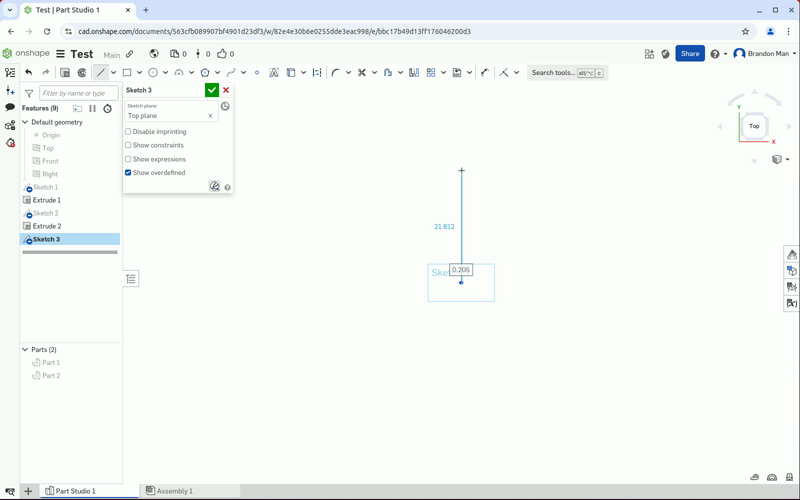
click(461, 170)
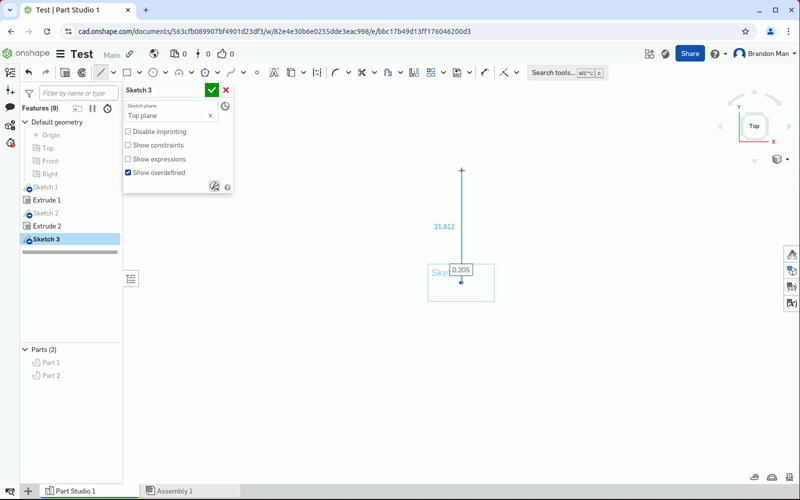
key_up(shift)
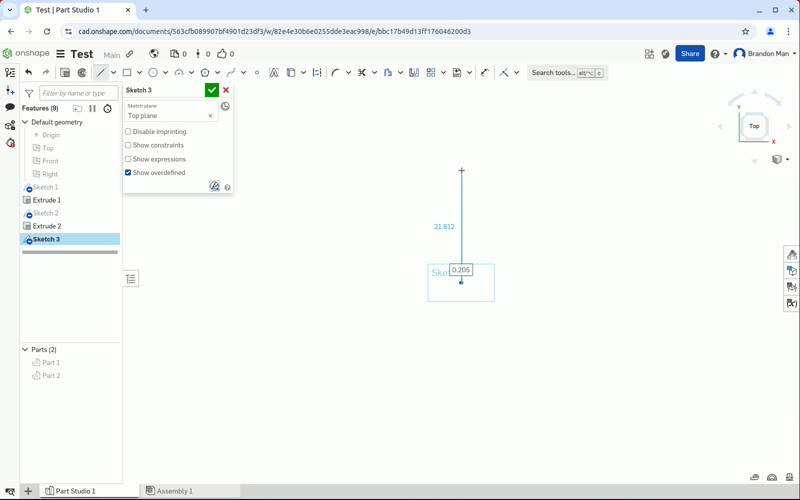
key_down(shift)
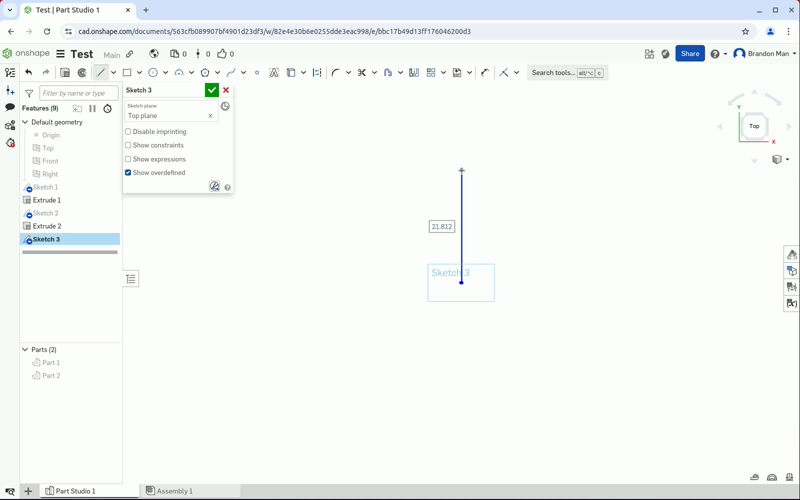
mouse_move(492, 170)
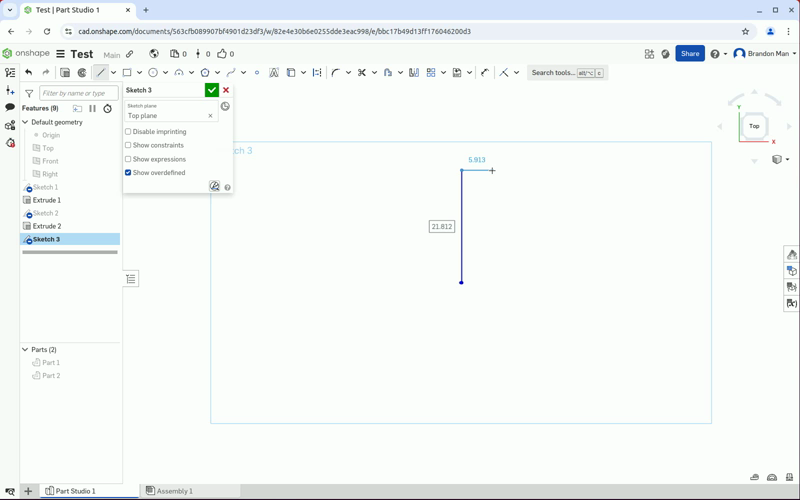
mouse_move(460, 170)
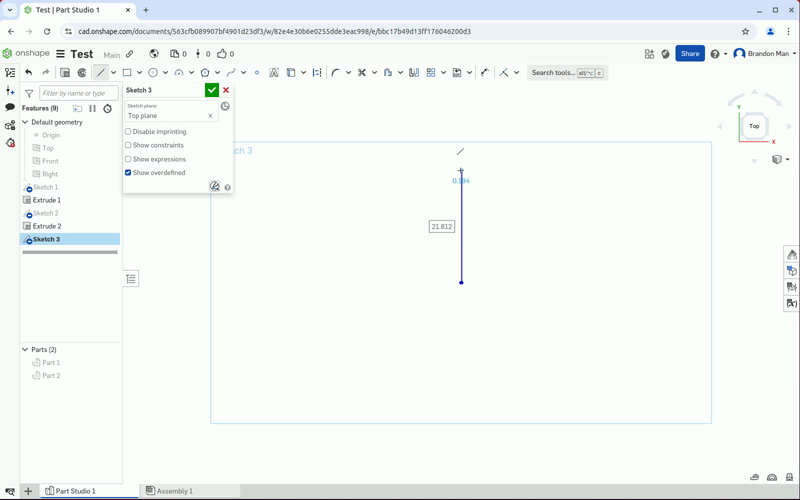
scroll(6)
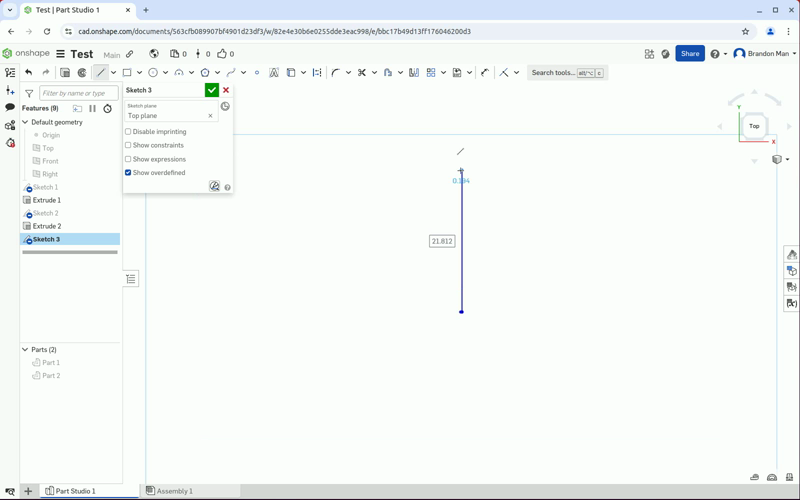
scroll(6)
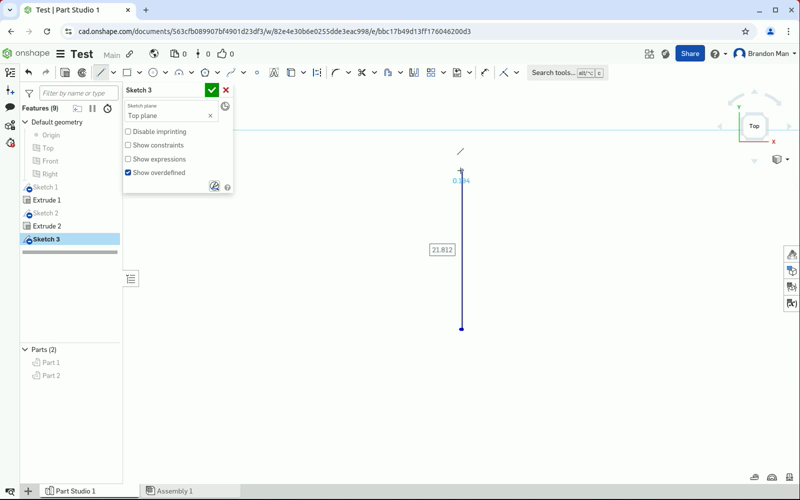
scroll(6)
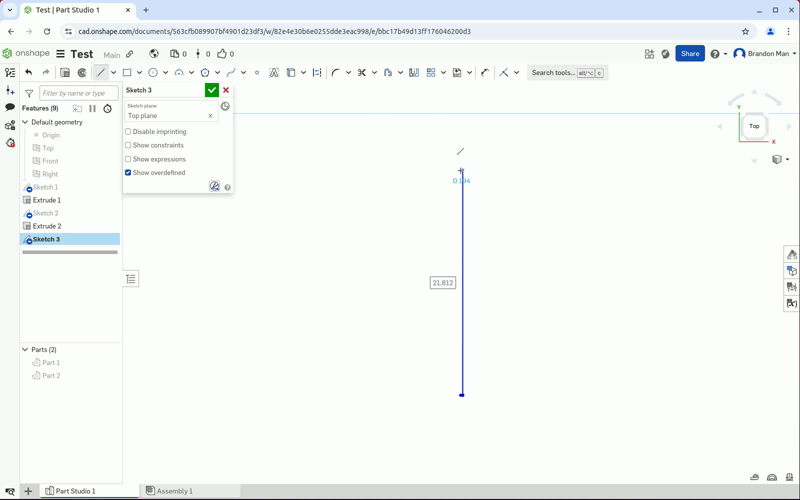
scroll(6)
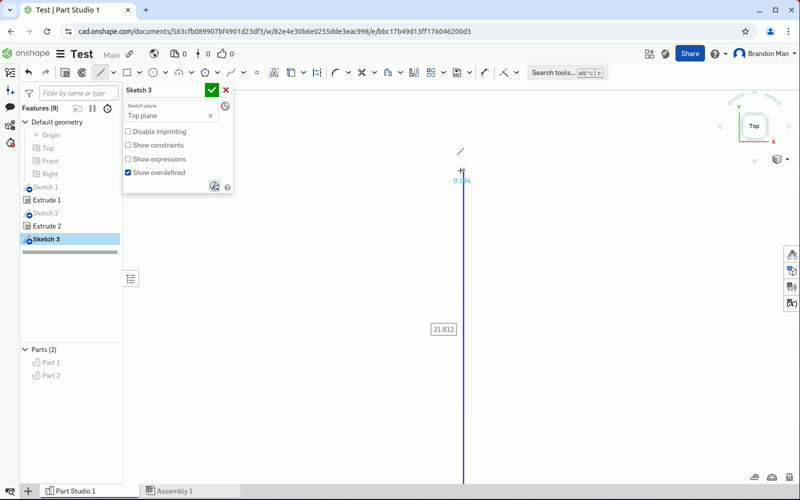
scroll(6)
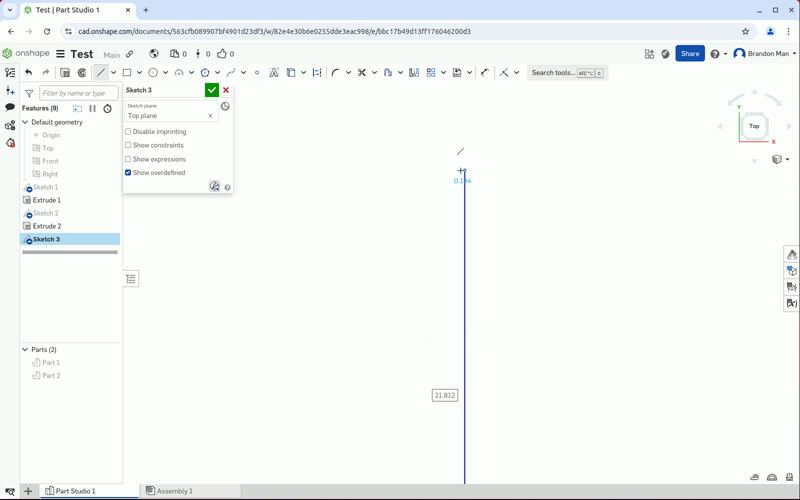
scroll(6)
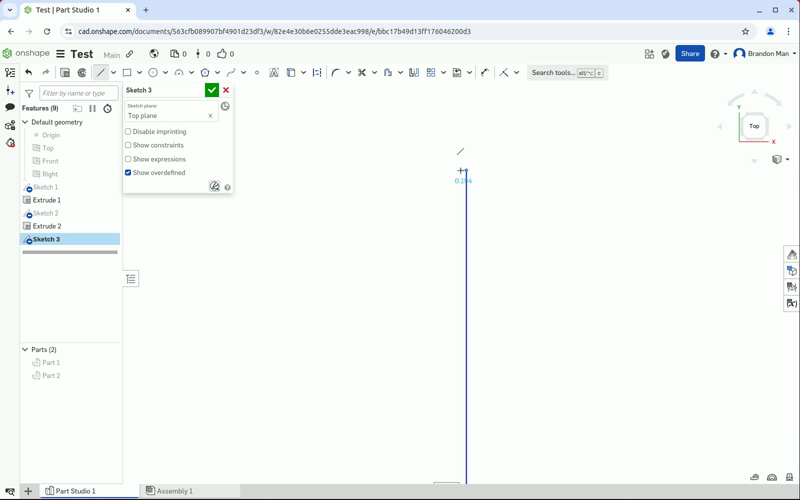
scroll(6)
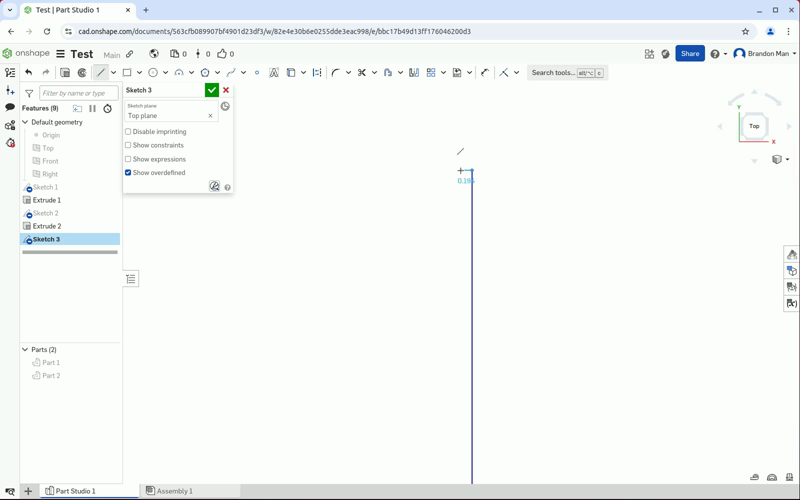
click(460, 170)
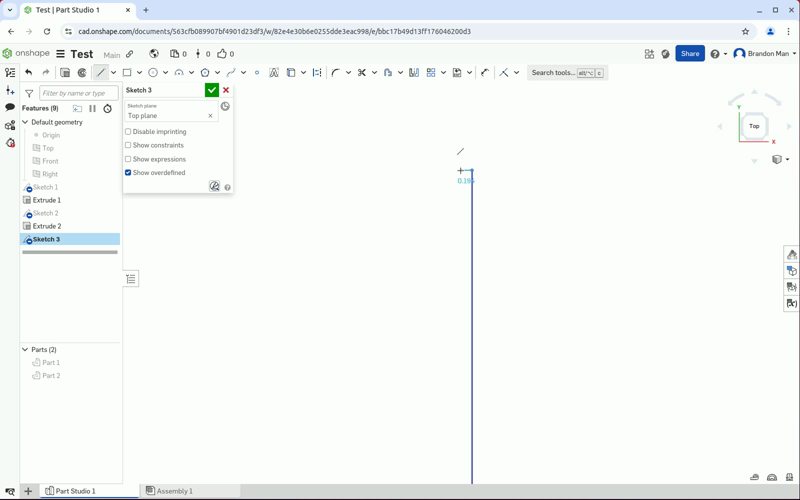
scroll(-6)
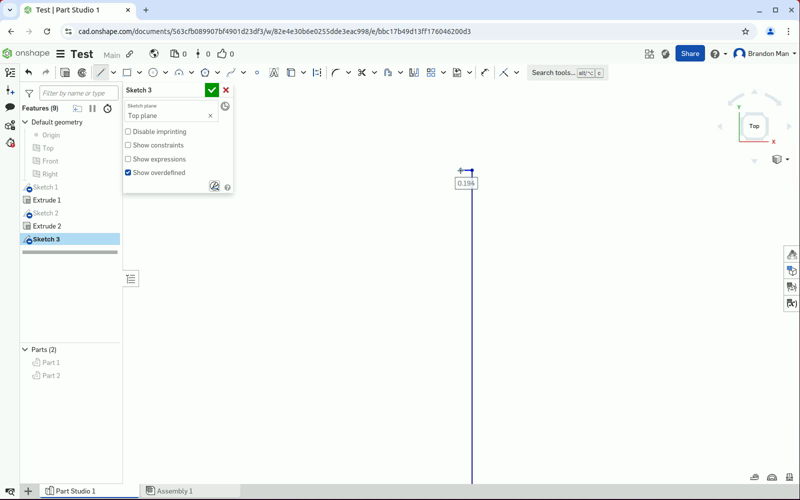
scroll(-6)
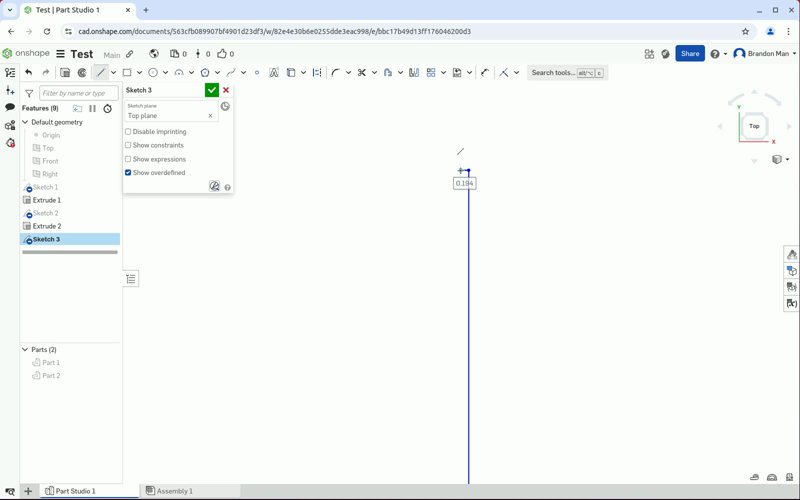
scroll(-6)
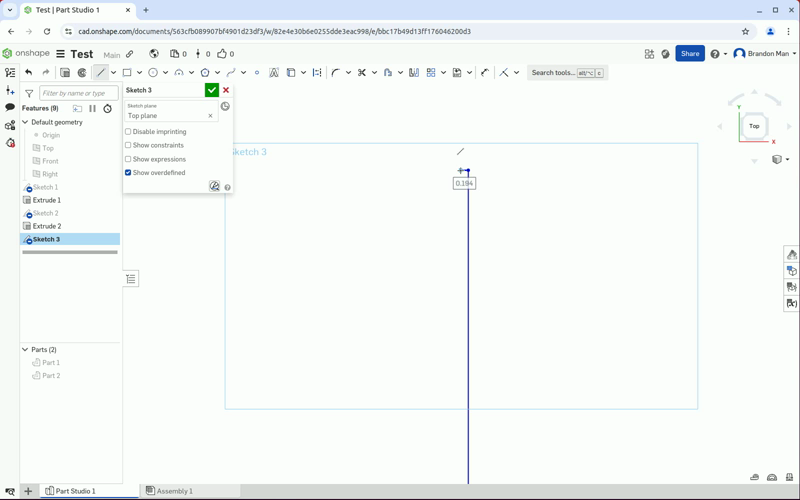
scroll(-6)
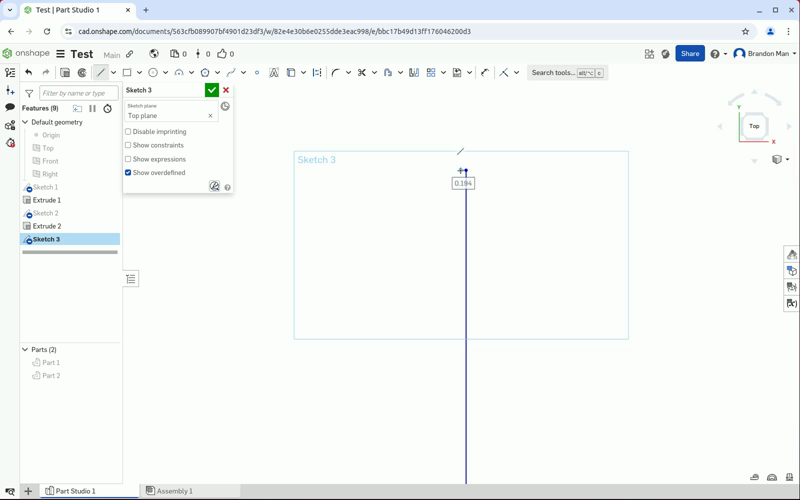
scroll(-6)
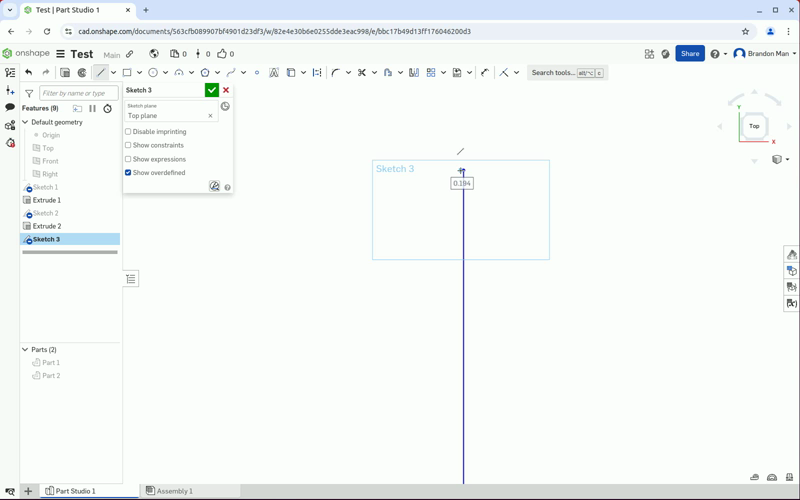
scroll(-6)
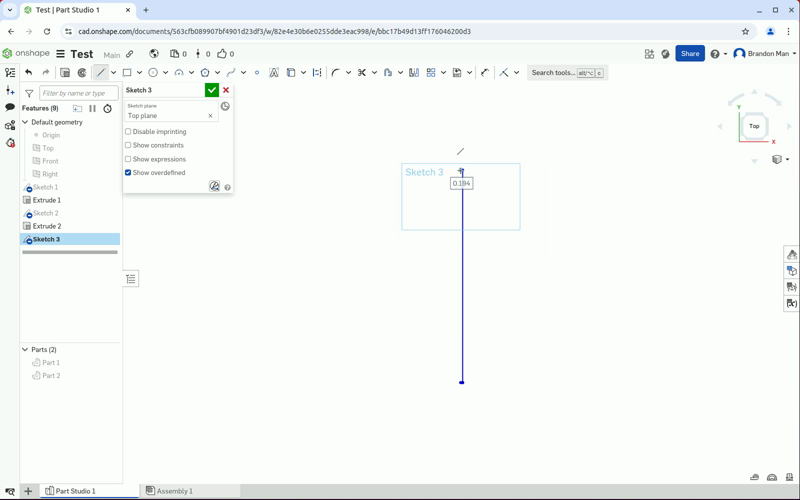
scroll(-6)
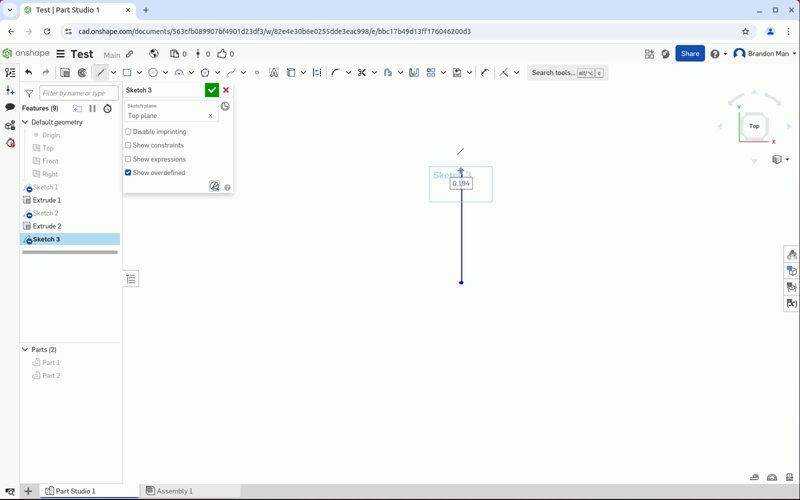
key_up(shift)
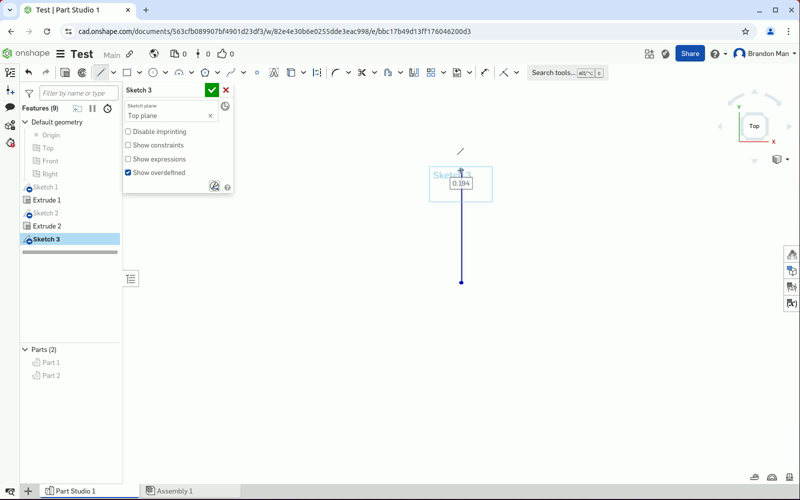
key_down(shift)
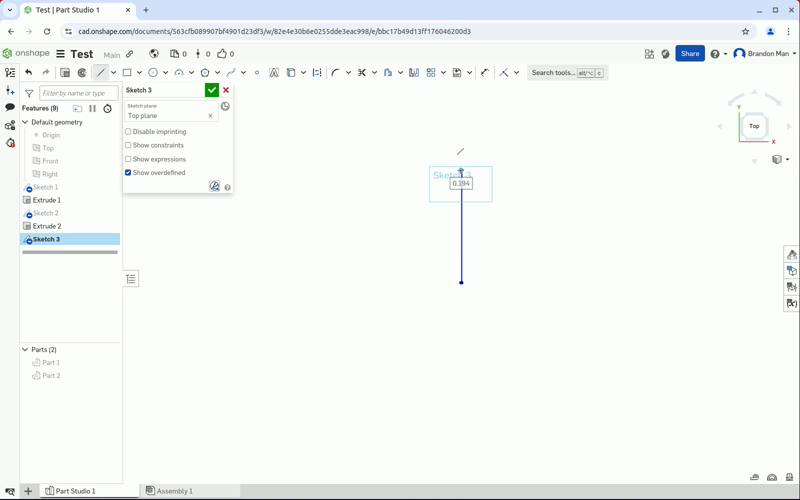
mouse_move(460, 282)
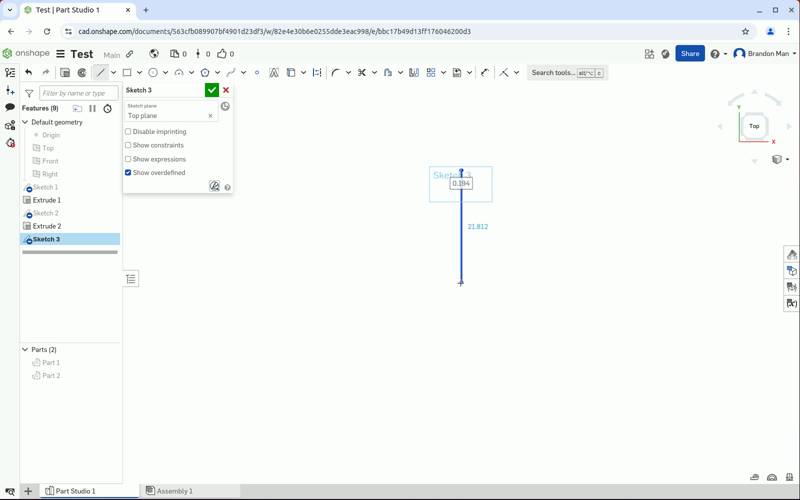
scroll(6)
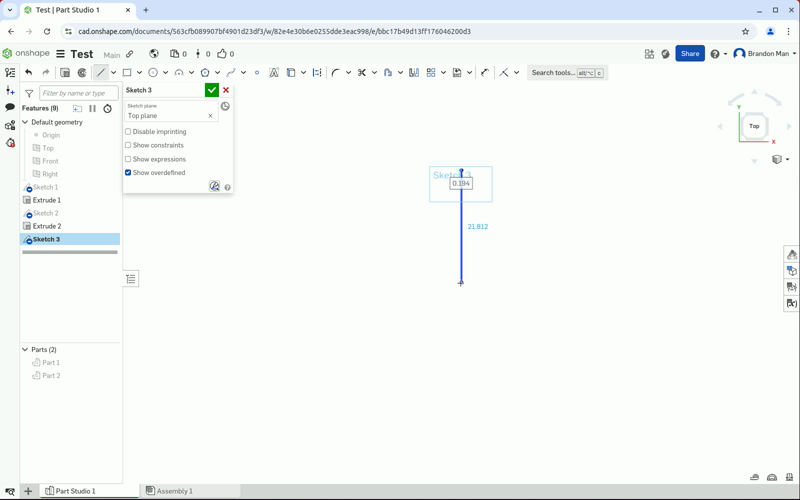
scroll(6)
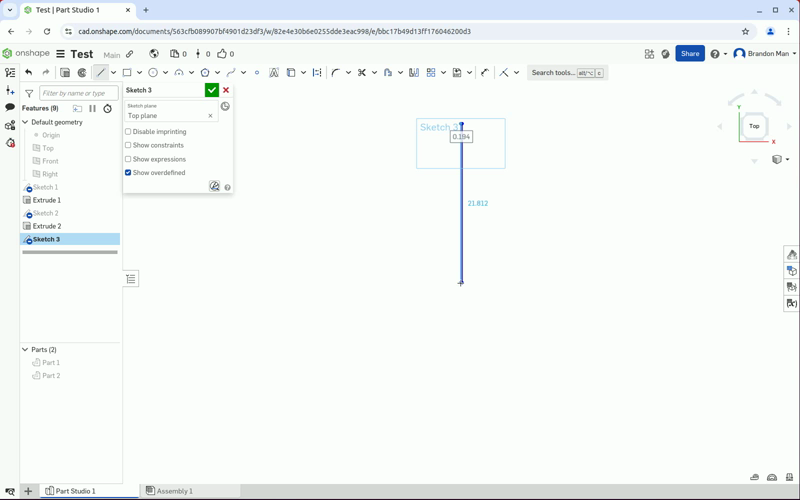
scroll(6)
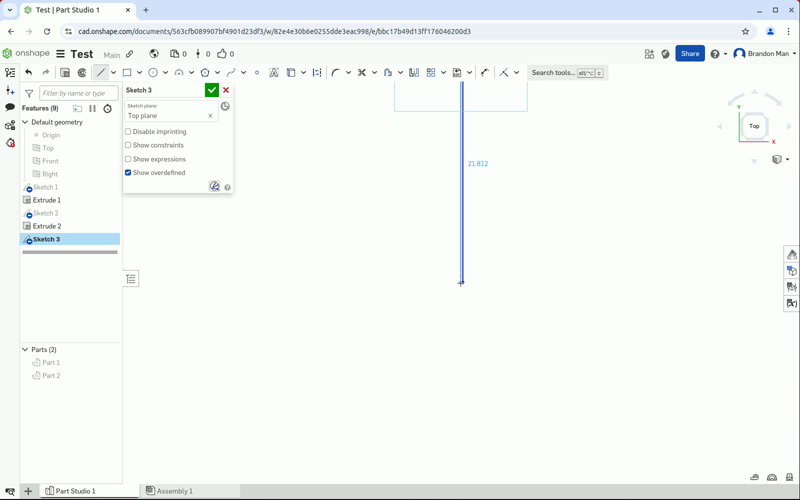
scroll(6)
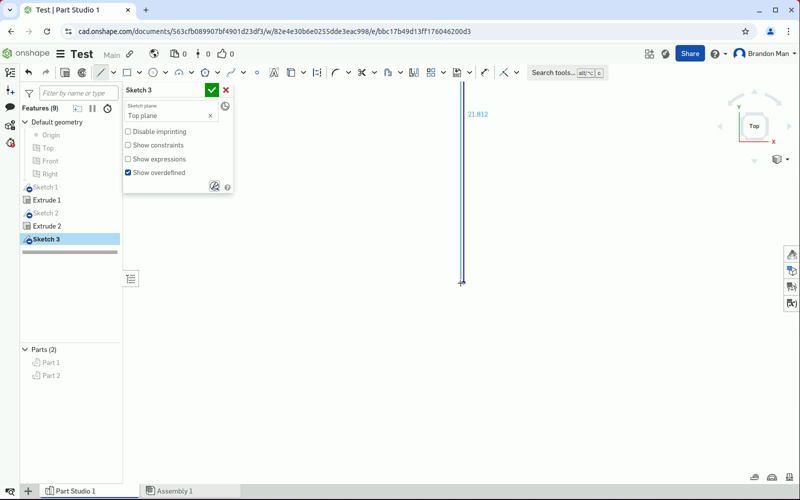
scroll(6)
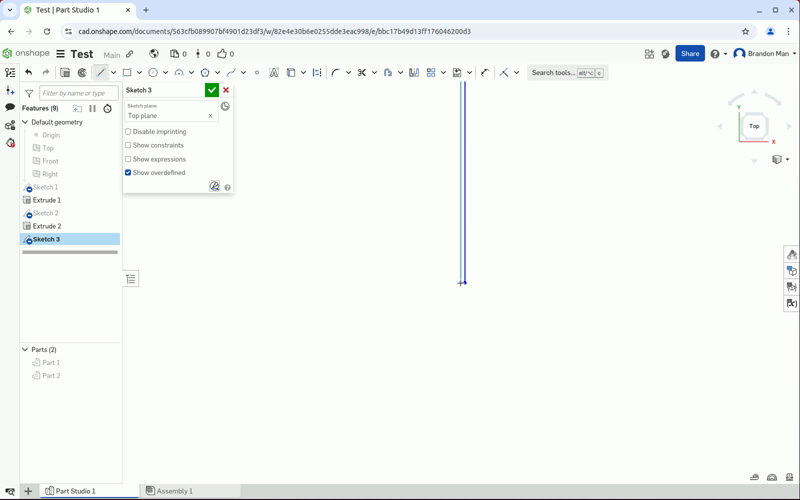
scroll(6)
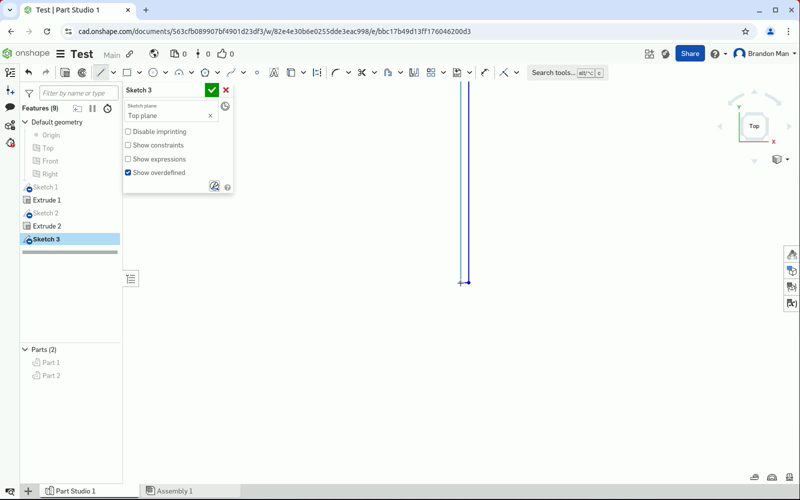
scroll(6)
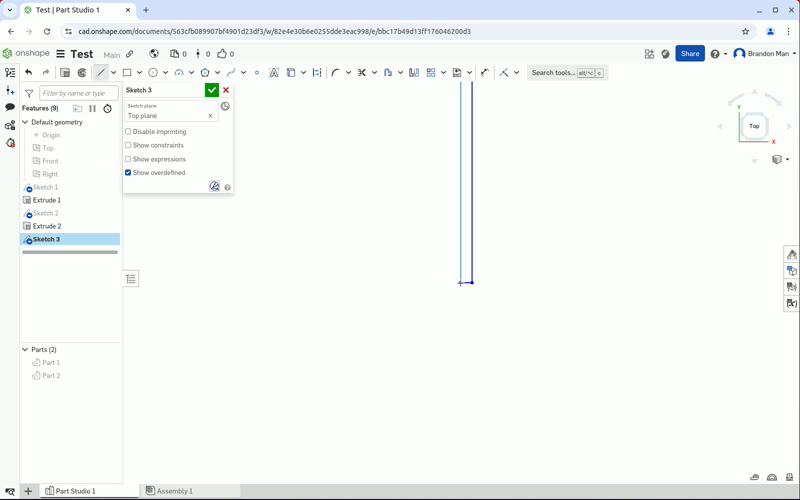
key_up(shift)
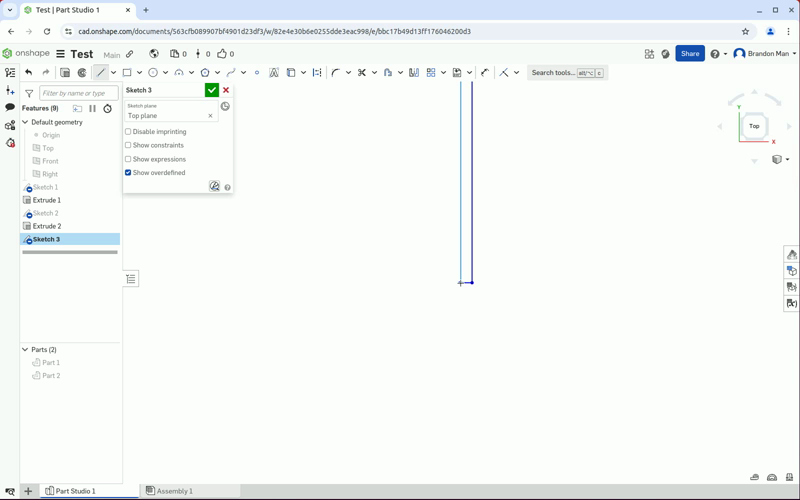
click(460, 282)
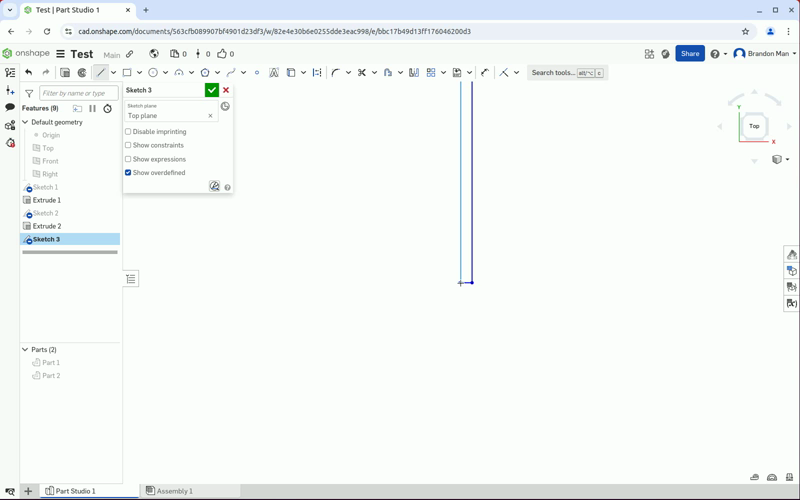
scroll(-6)
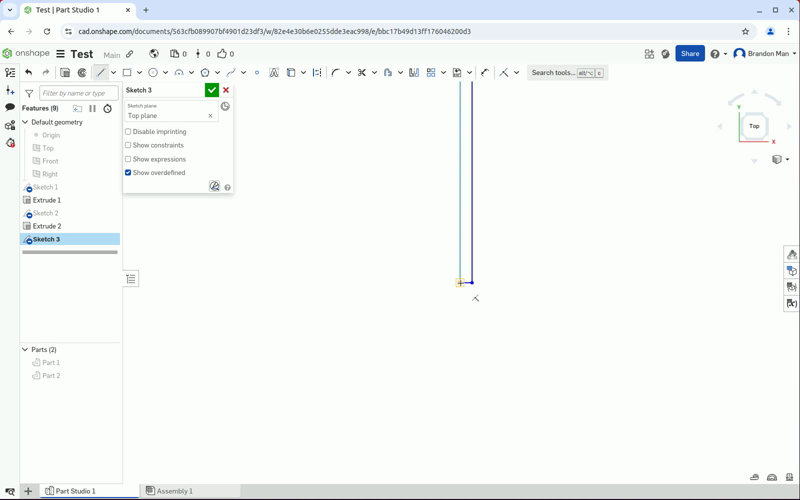
scroll(-6)
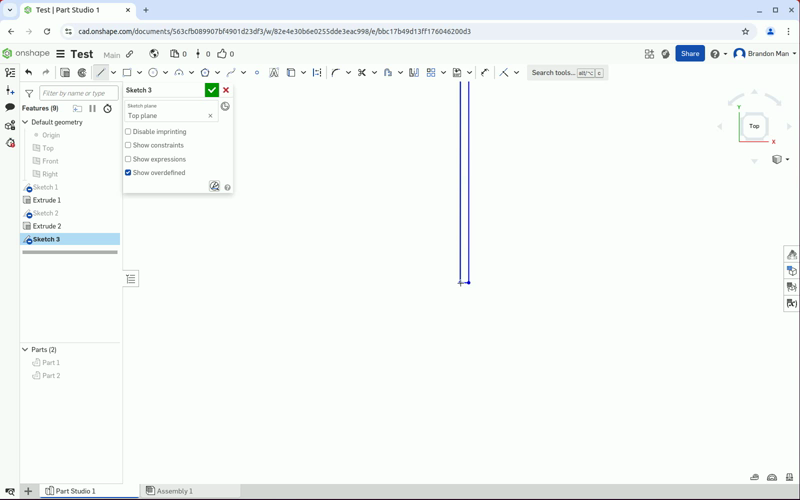
scroll(-6)
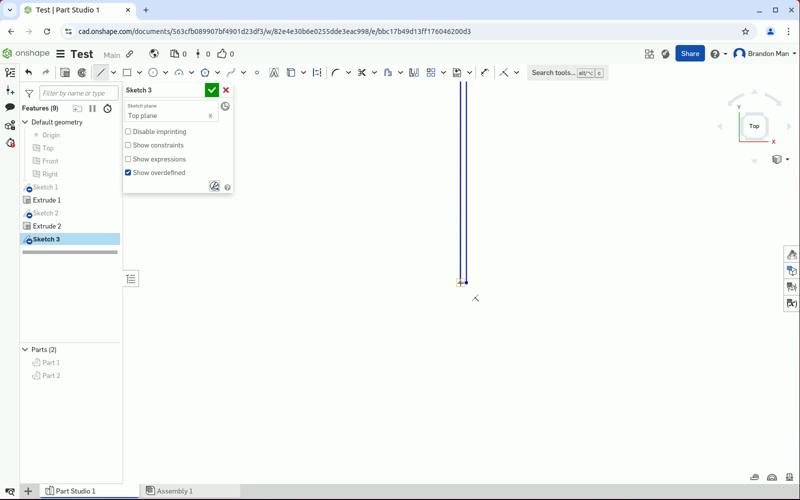
scroll(-6)
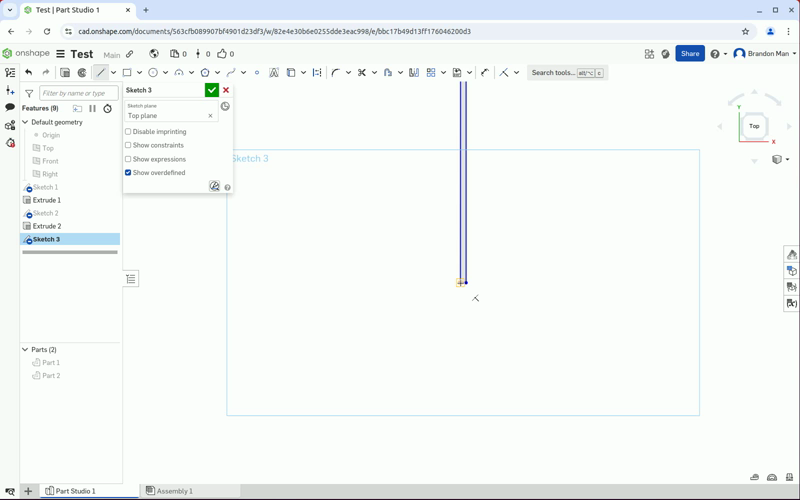
scroll(-6)
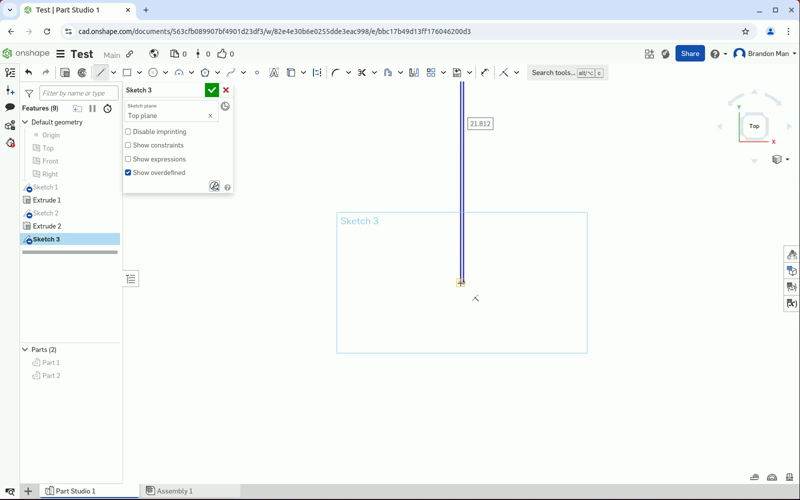
scroll(-6)
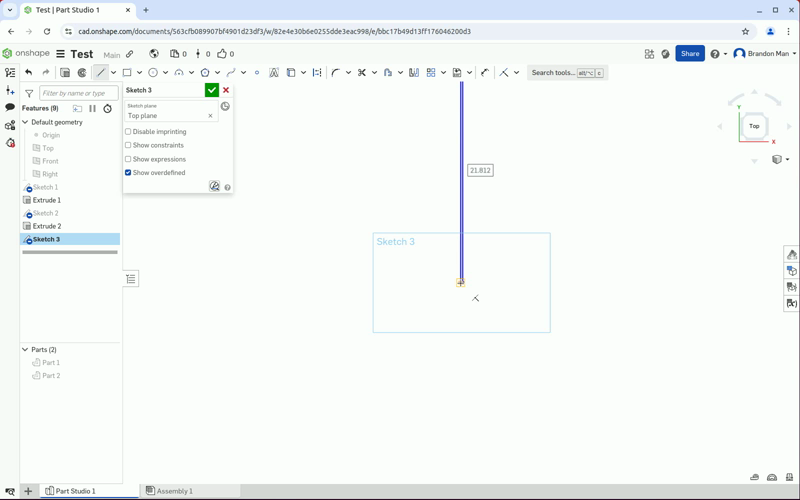
scroll(-6)
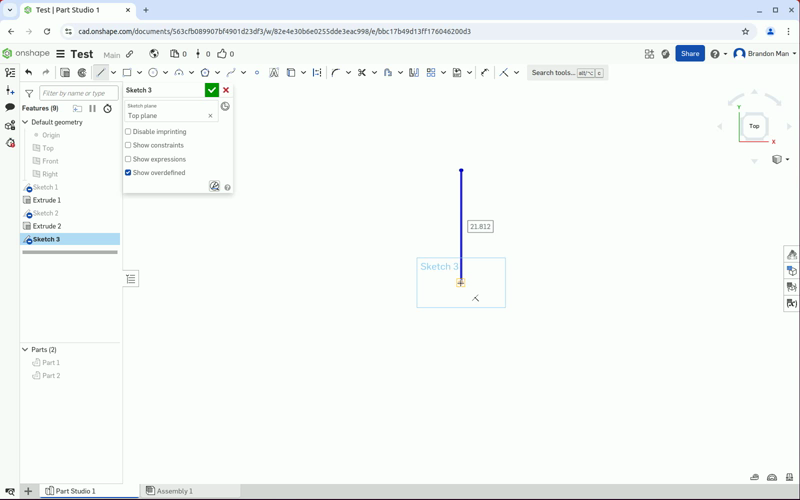
key(esc)
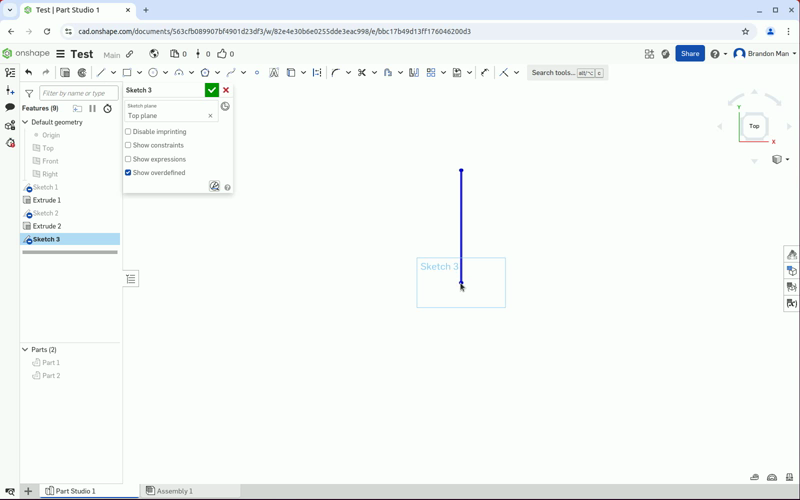
mouse_move(461, 198)
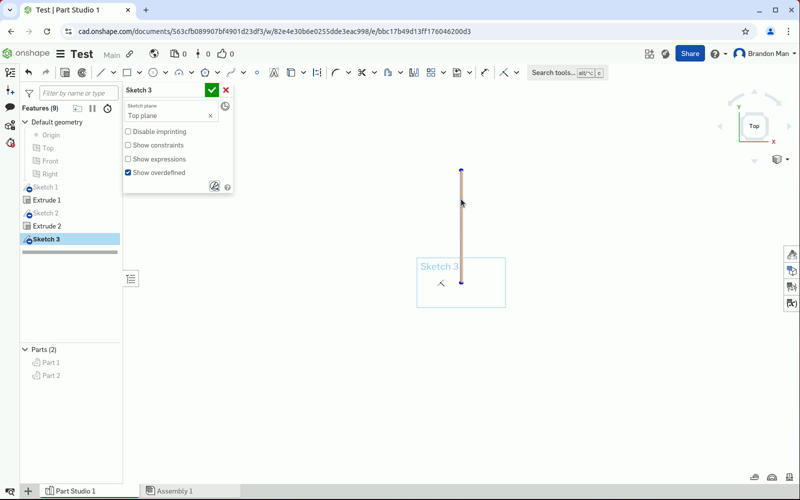
scroll(6)
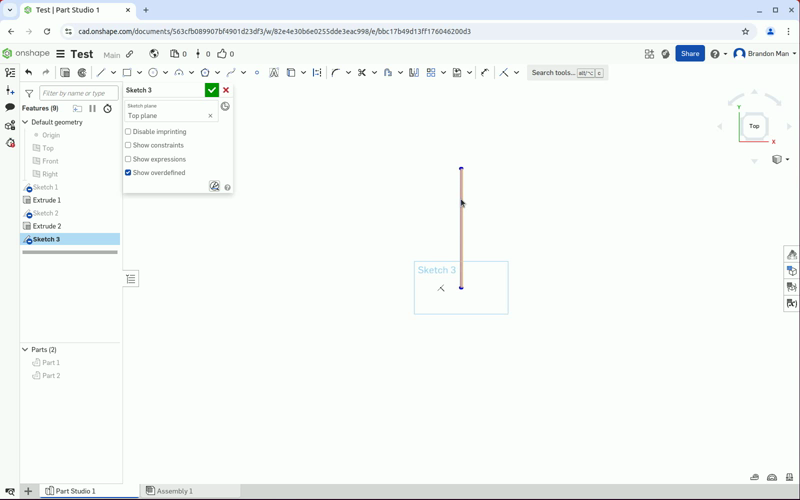
scroll(6)
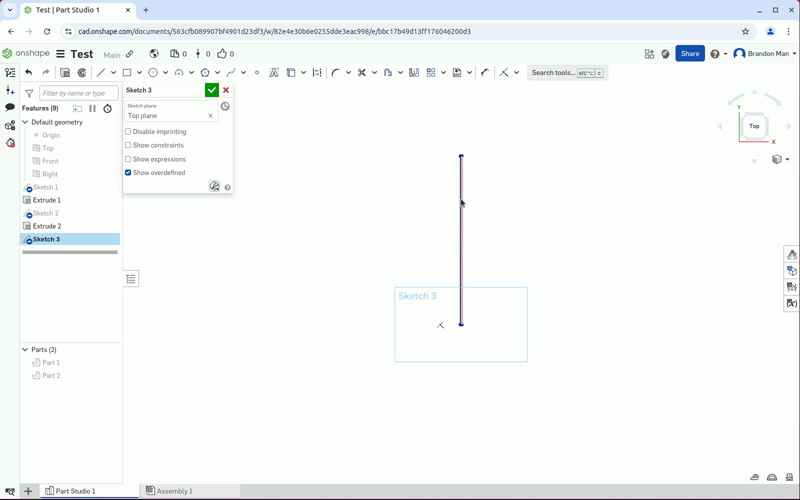
scroll(6)
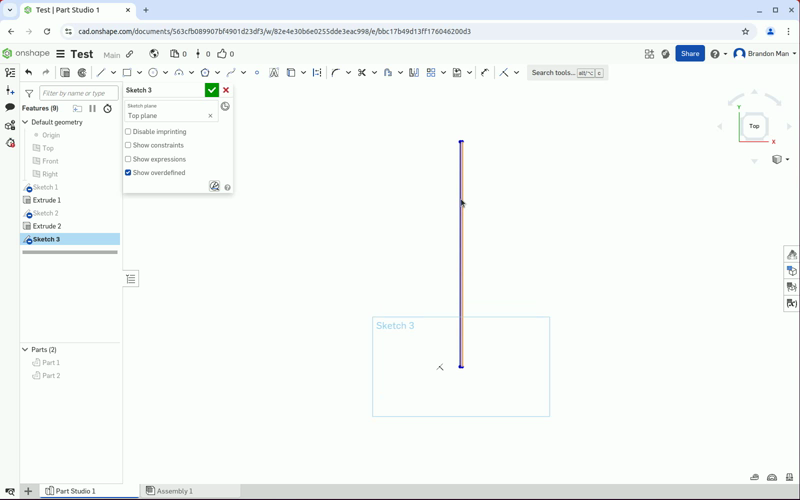
scroll(6)
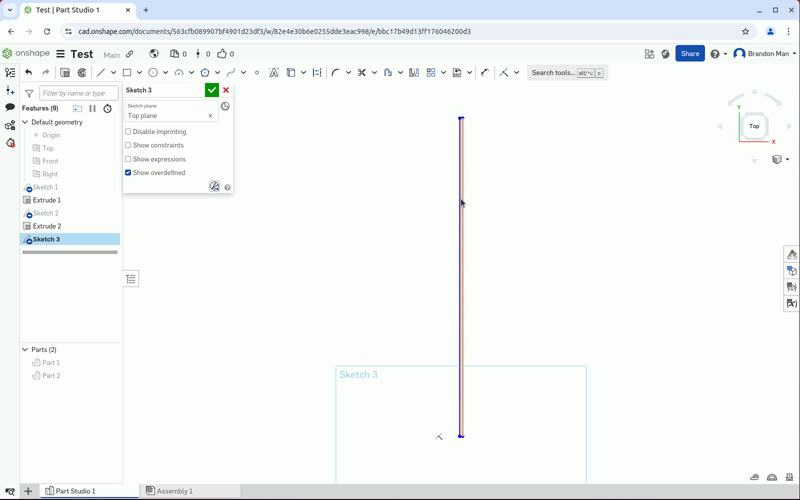
scroll(6)
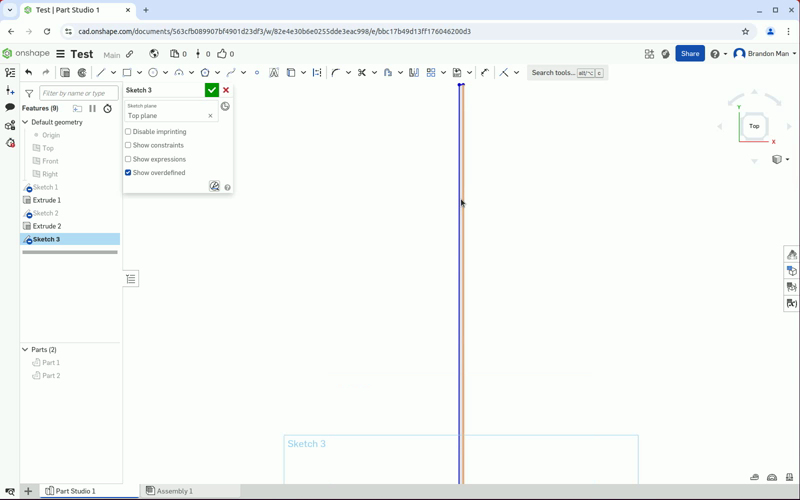
scroll(6)
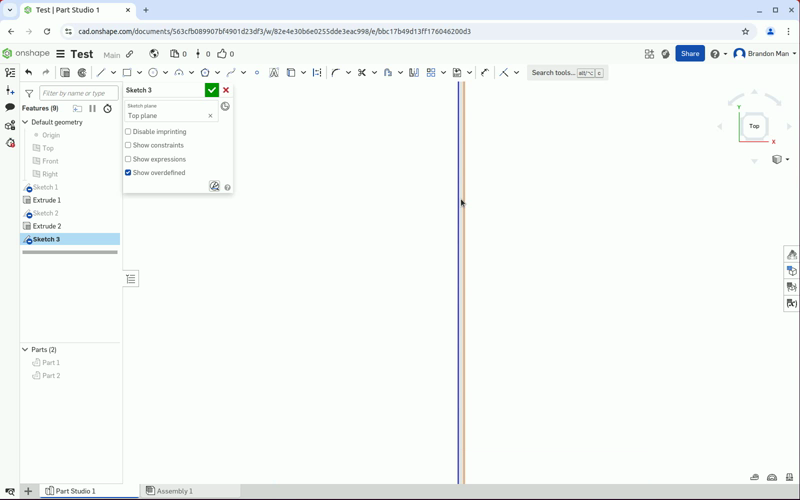
scroll(6)
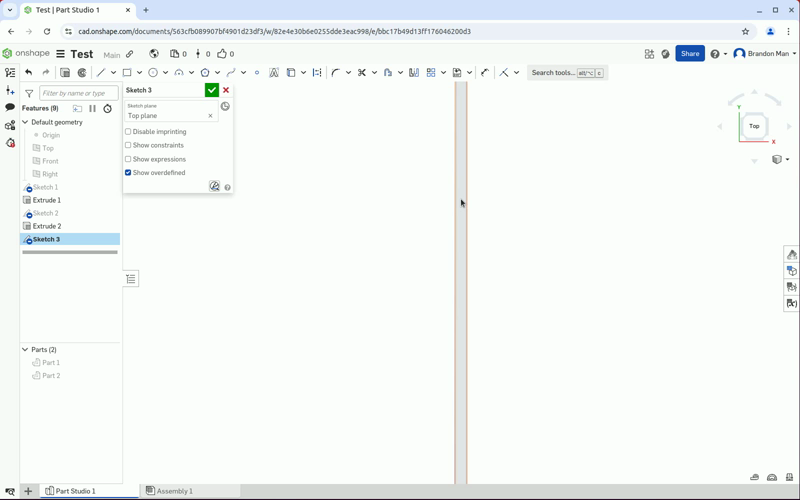
click(461, 198)
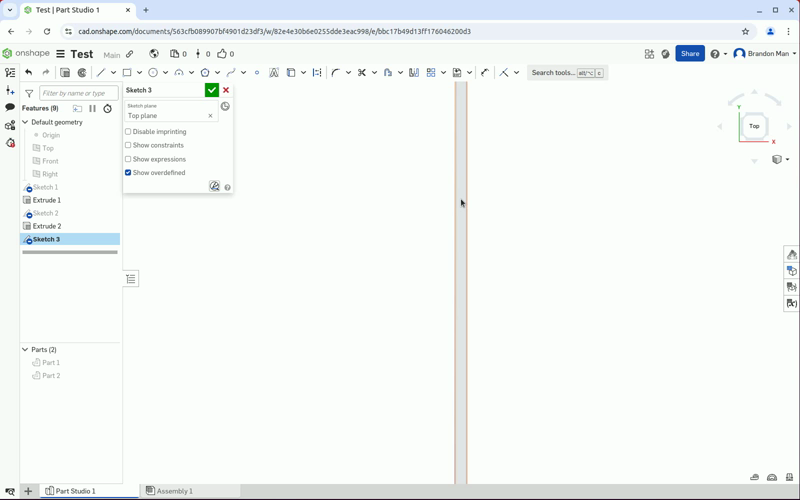
scroll(-6)
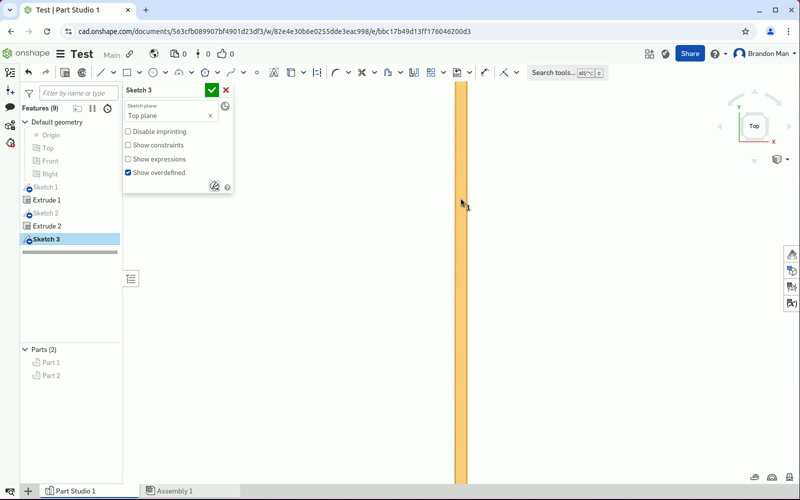
scroll(-6)
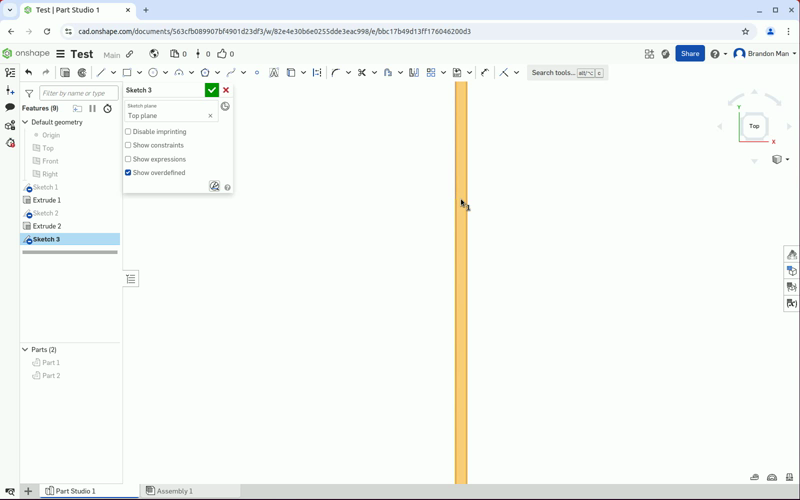
scroll(-6)
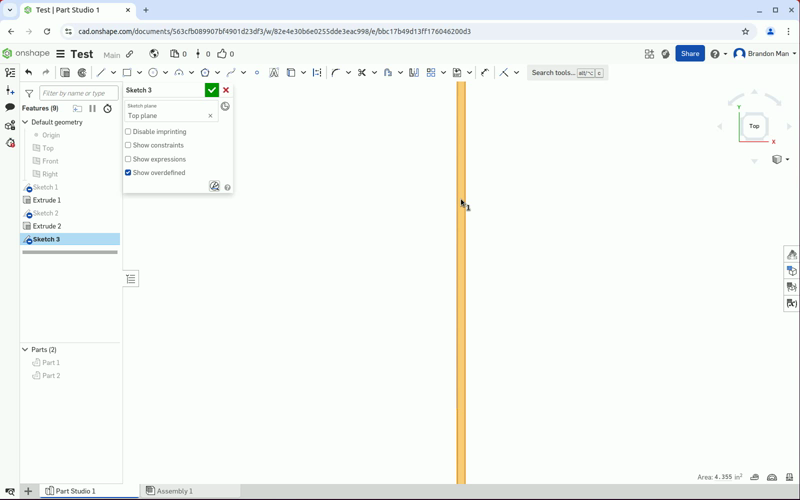
scroll(-6)
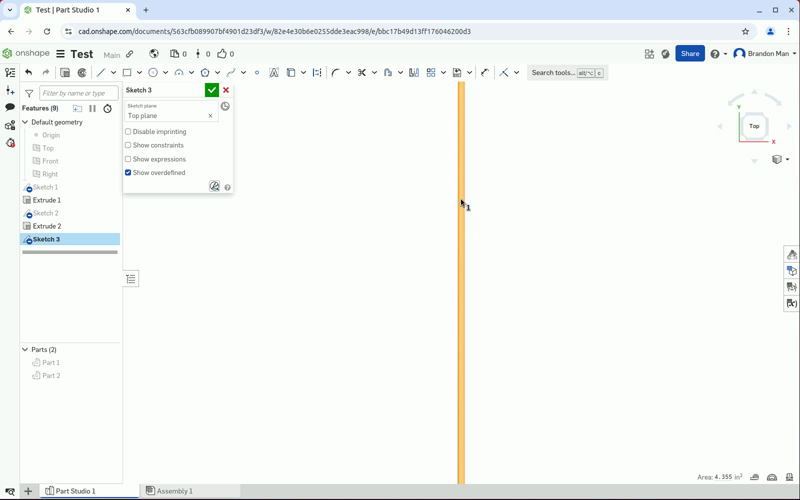
scroll(-6)
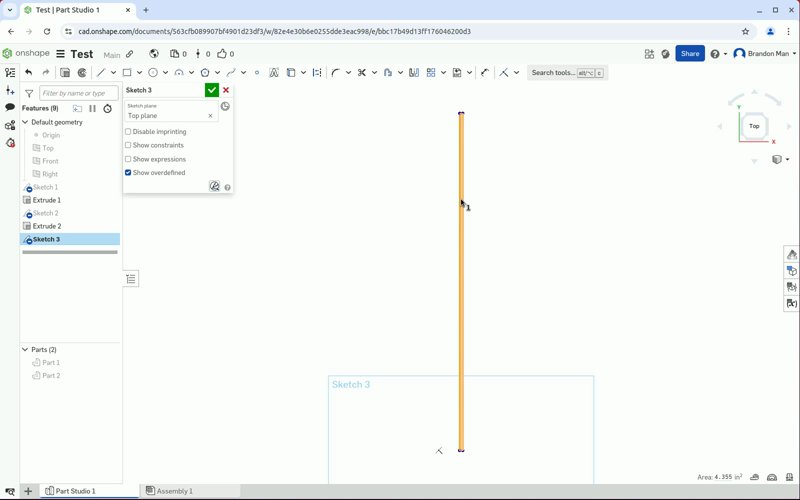
scroll(-6)
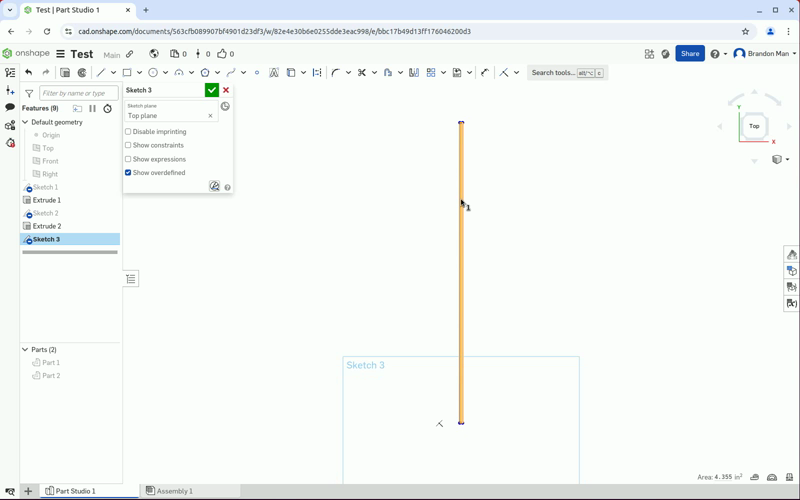
scroll(-6)
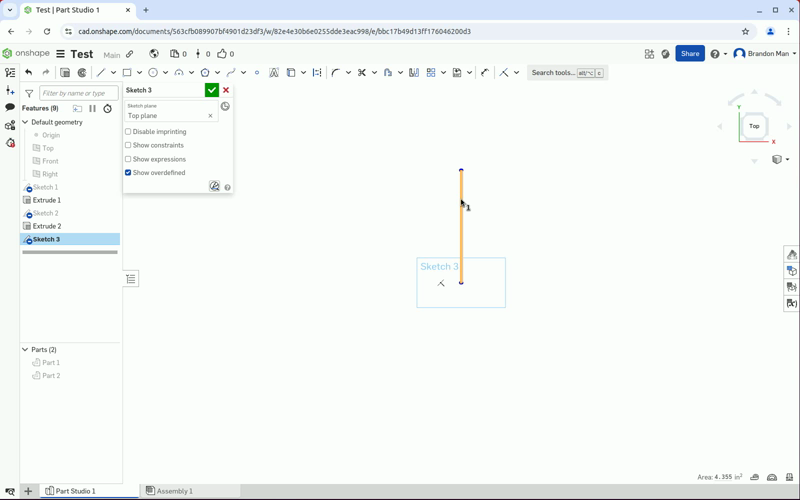
mouse_move(73, 352)
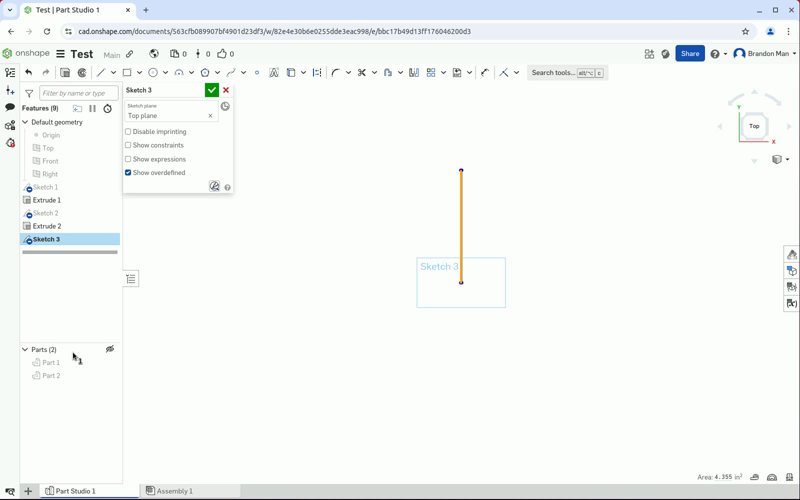
key(shift+y)
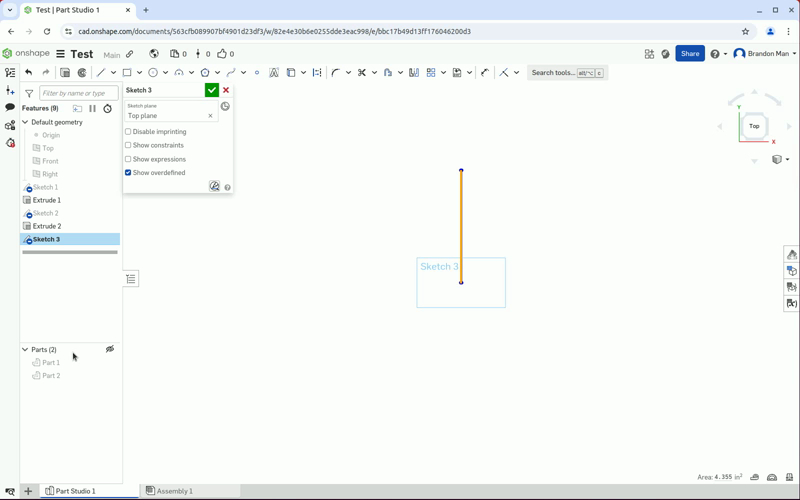
key(shift+e)
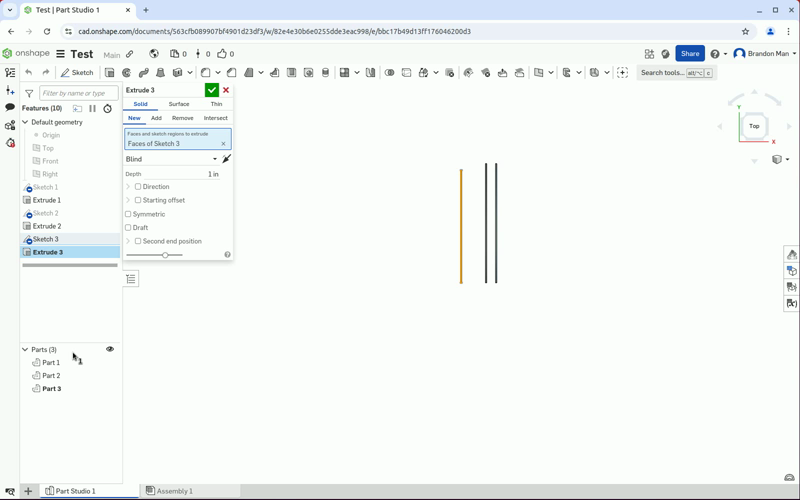
mouse_move(143, 106)
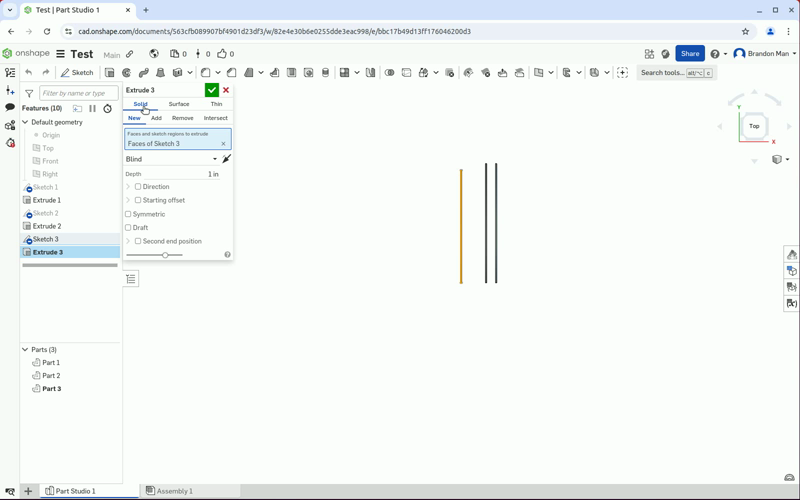
click(143, 106)
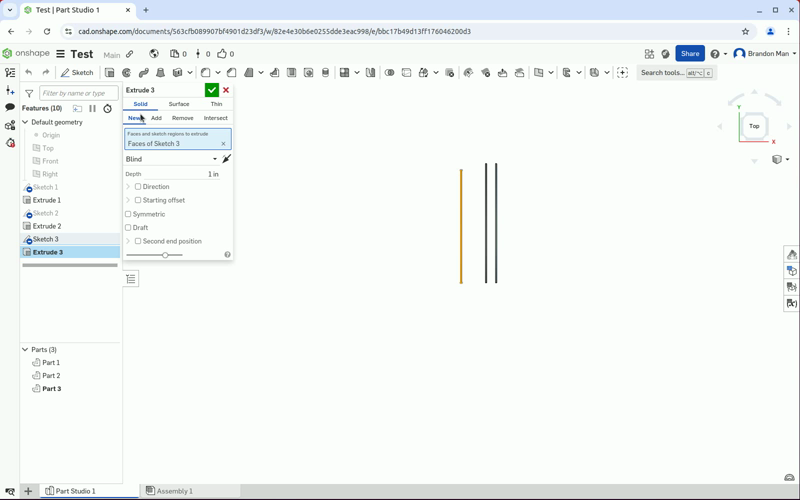
mouse_move(137, 120)
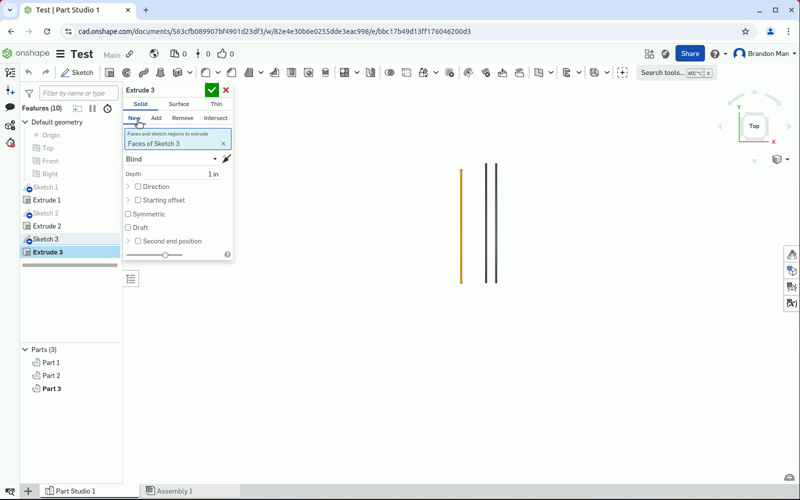
click(137, 120)
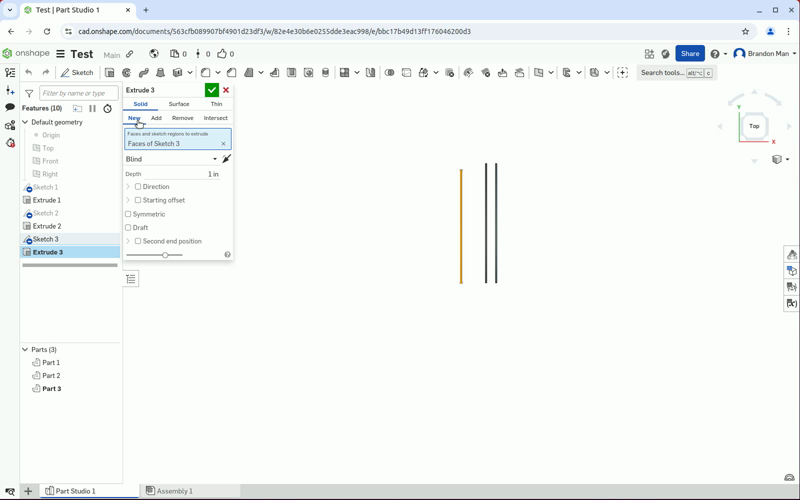
key(tab, 4)
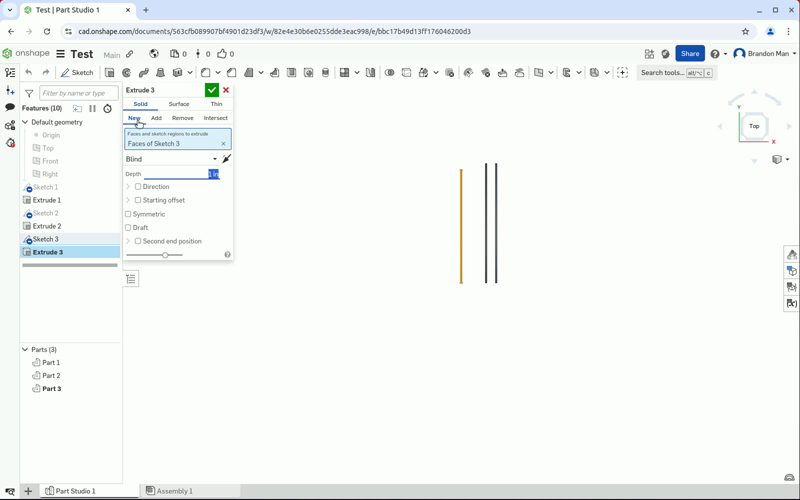
text(0.241)
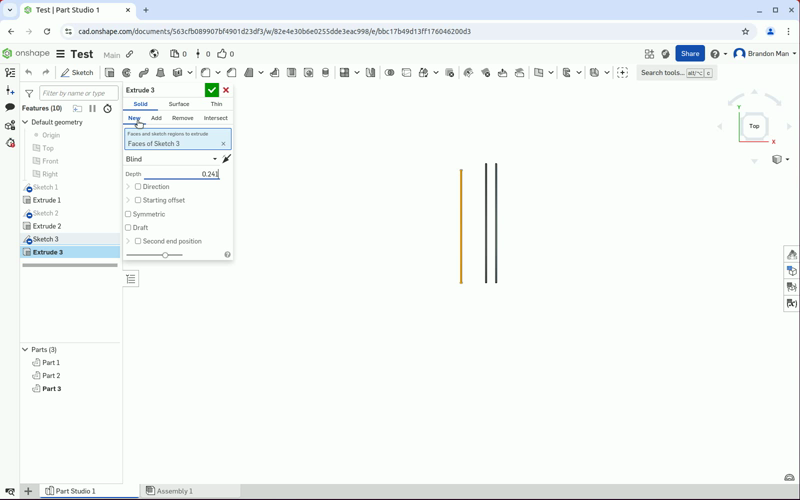
key(enter)
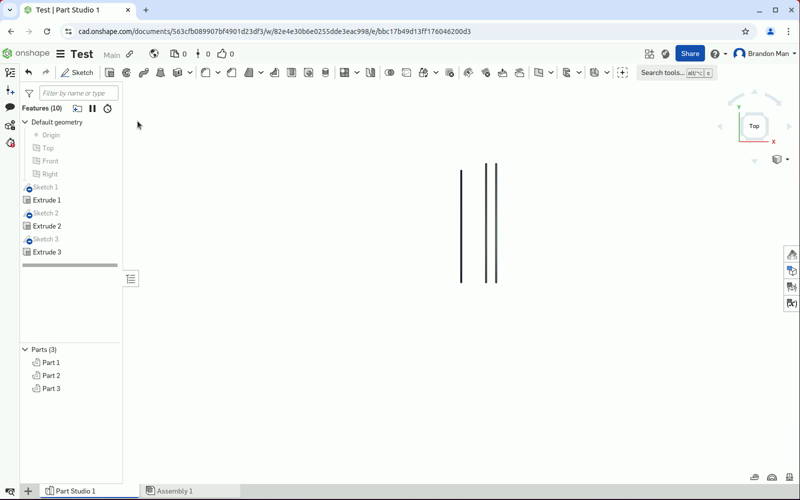
key(shift+h)
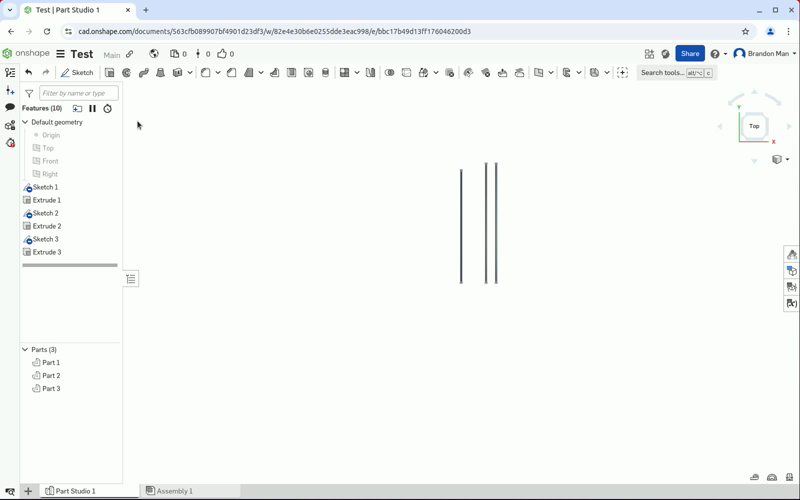
key(shift+h)
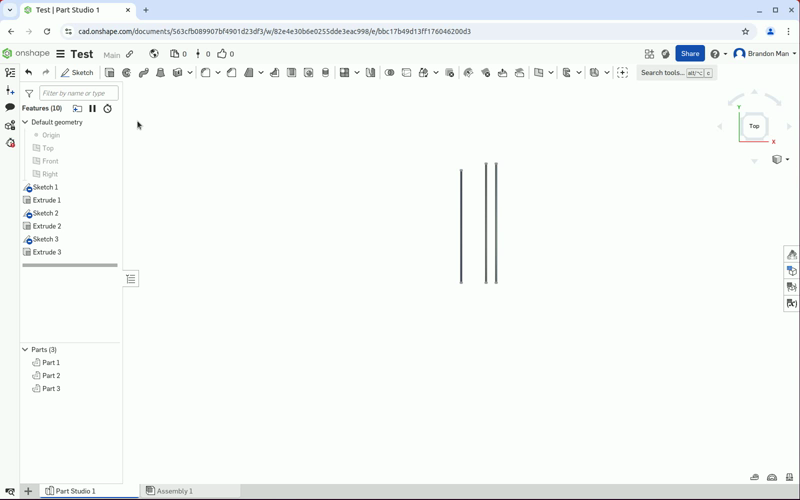
key(shift+7)
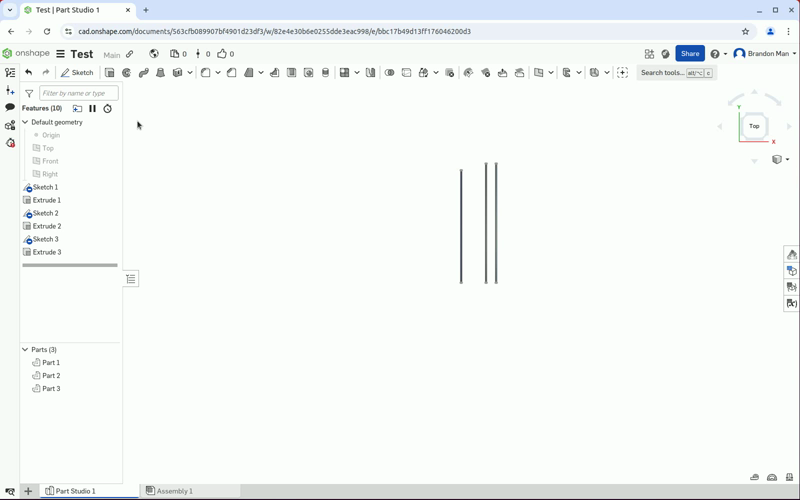
key(up, 3)
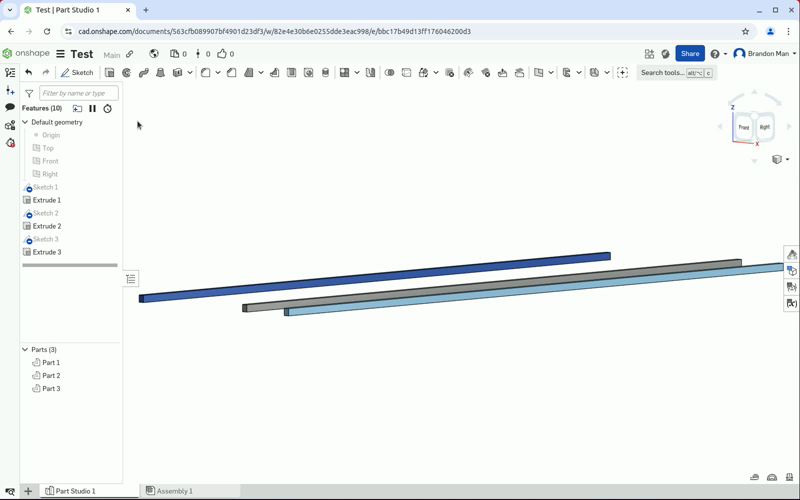
key(left, 3)
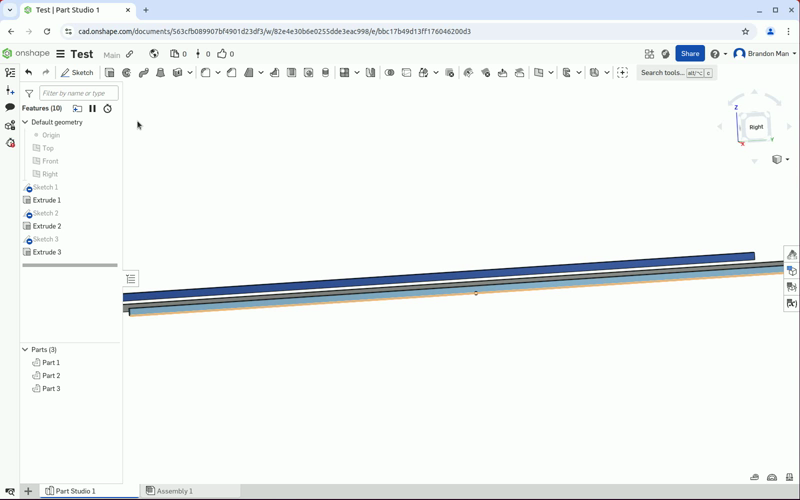
key(right, 3)
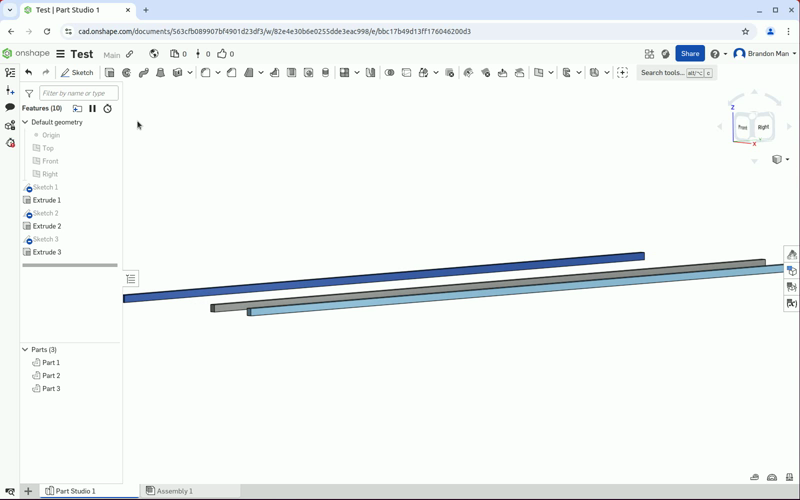
key(down, 3)
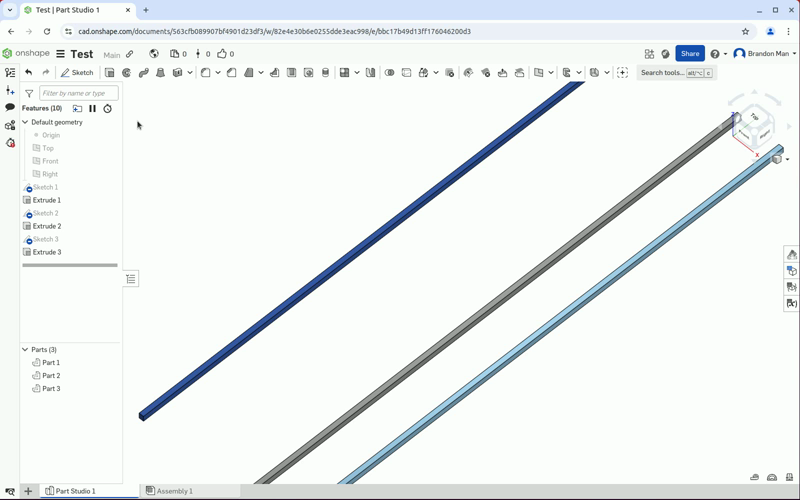
mouse_move(73, 189)
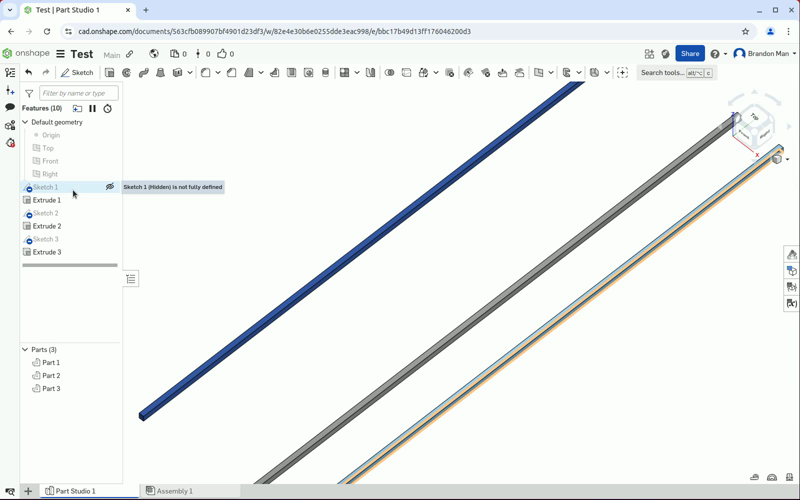
click(73, 189)